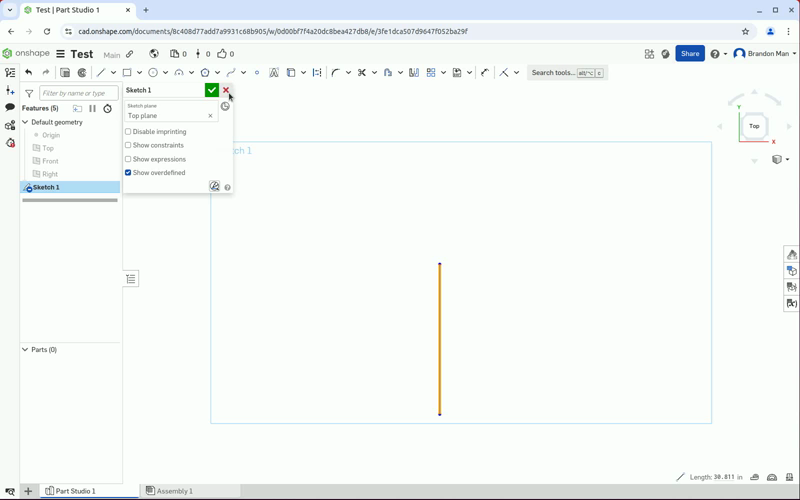
key(shift+h)
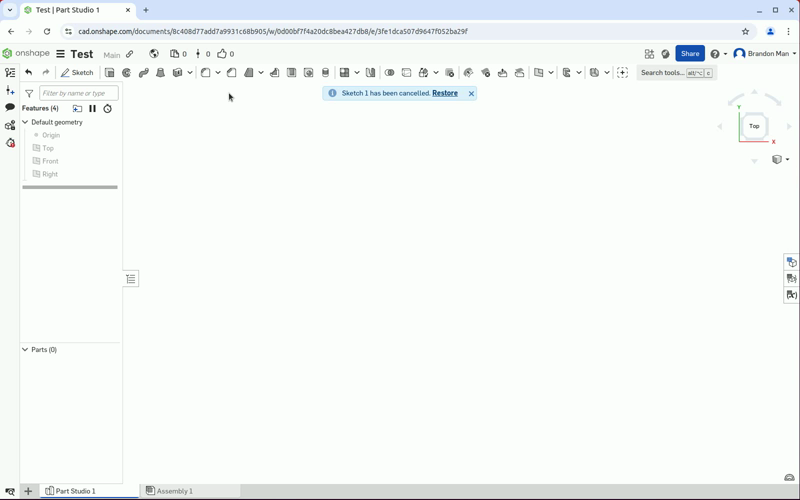
mouse_move(73, 352)
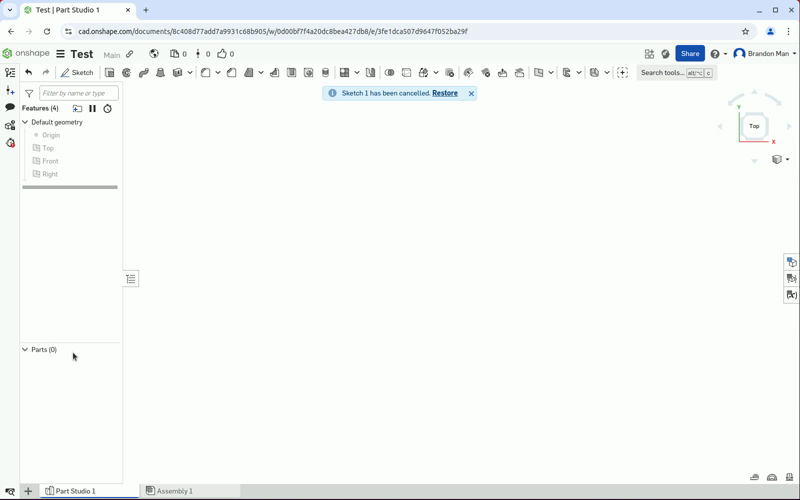
key(y)
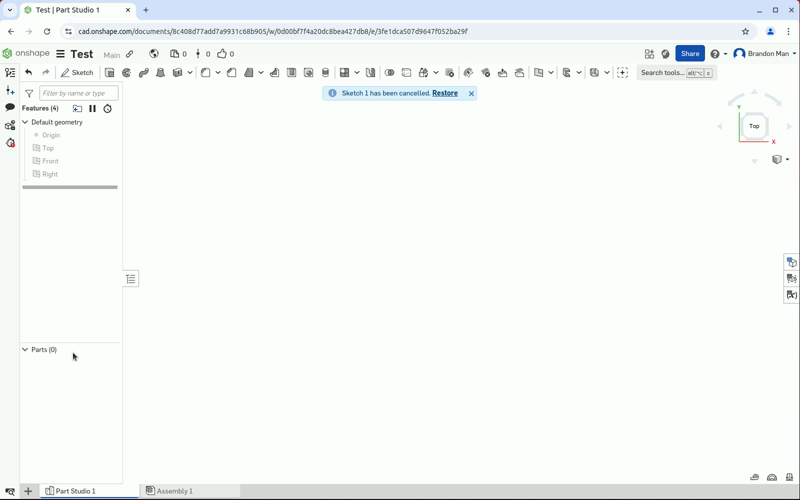
key(shift+p)
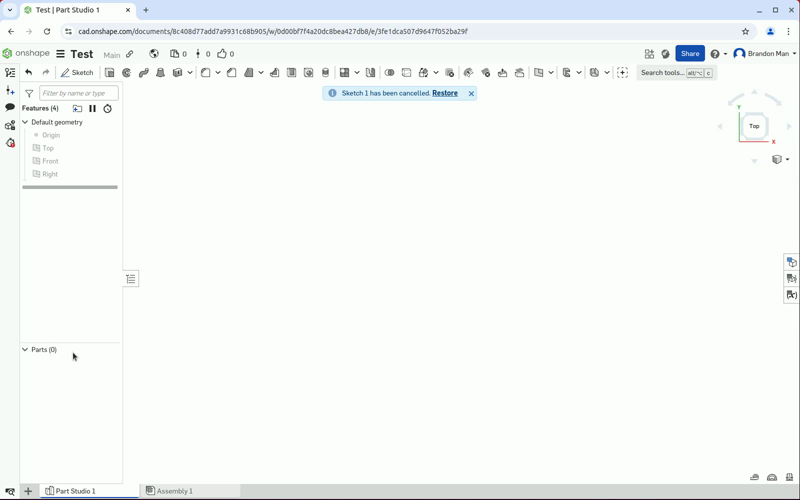
key(space)
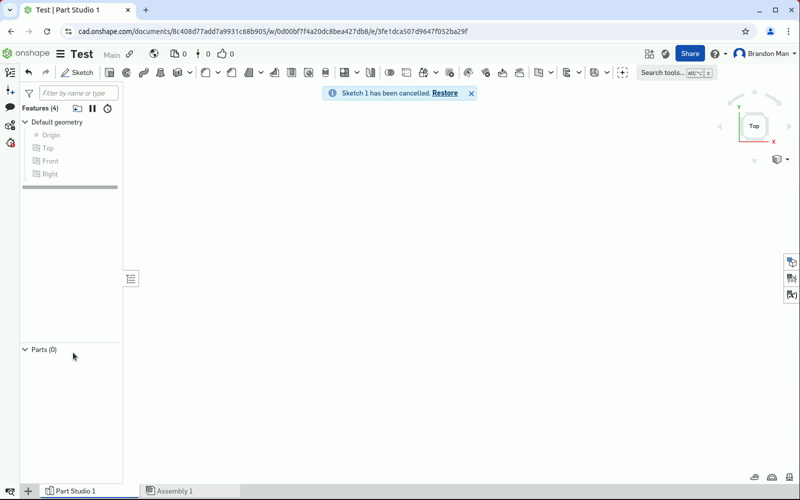
key_down(shift)
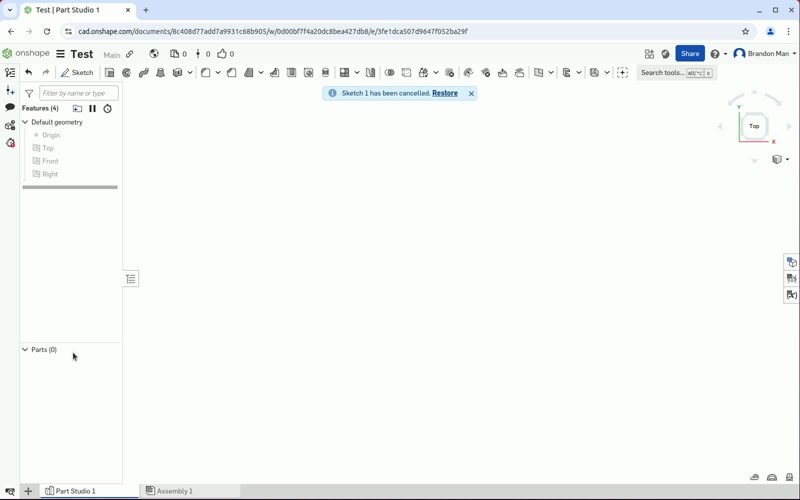
key(up)
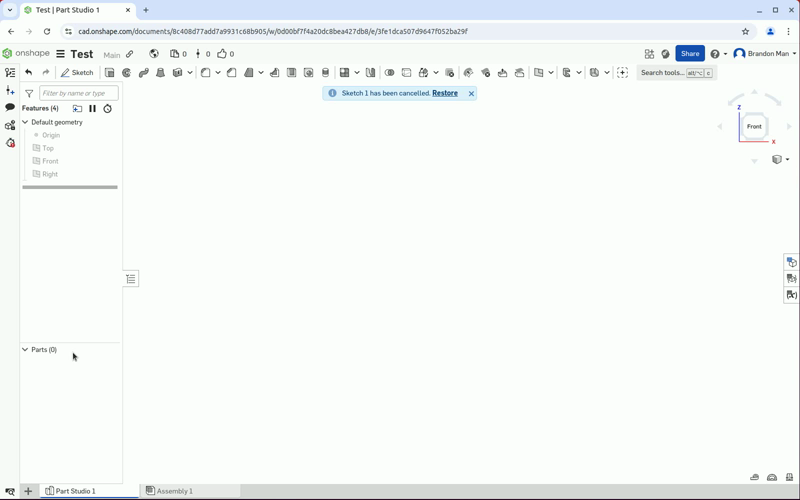
key_up(shift)
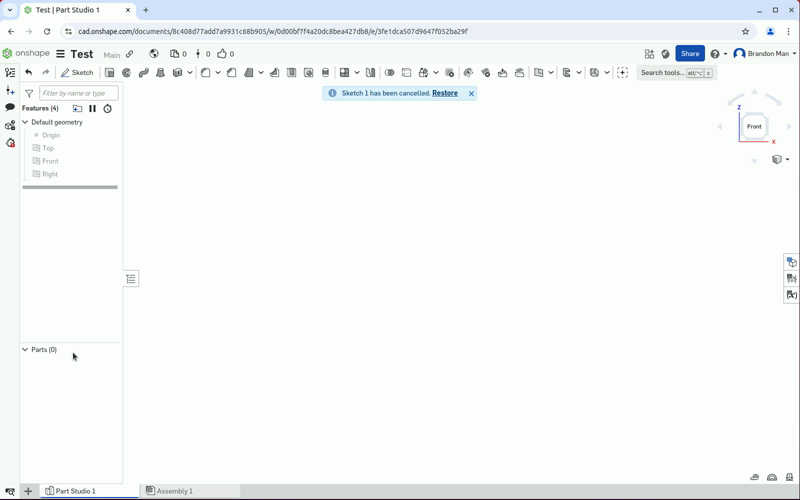
mouse_move(73, 352)
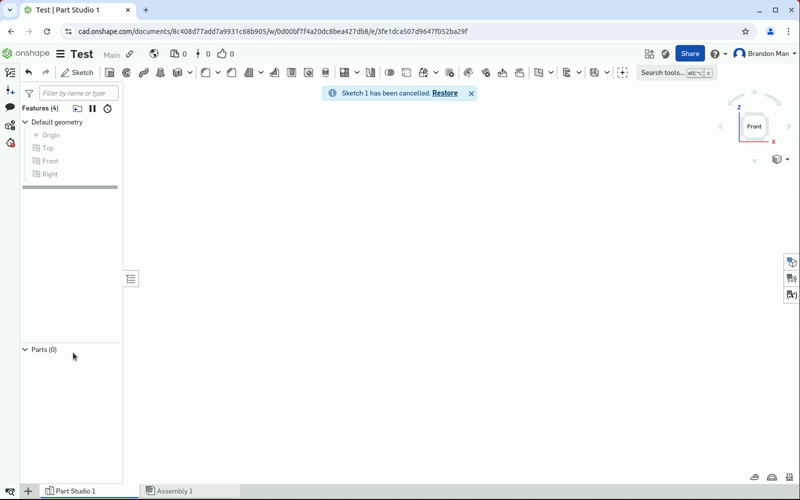
key(shift+y)
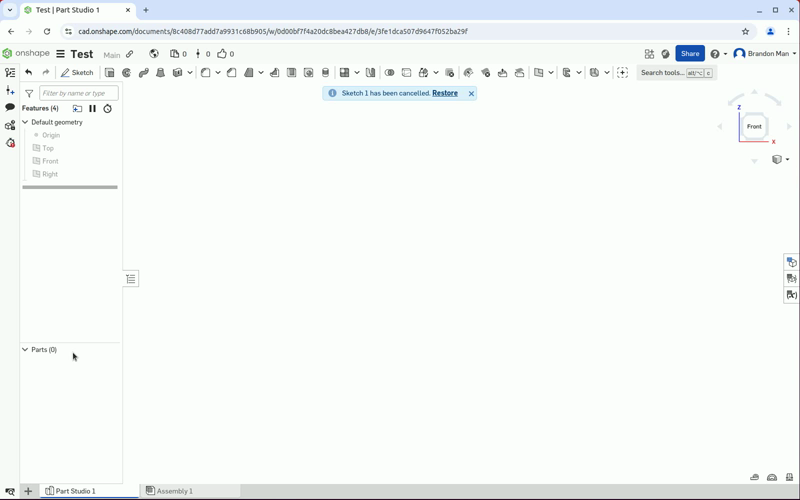
key(shift+s)
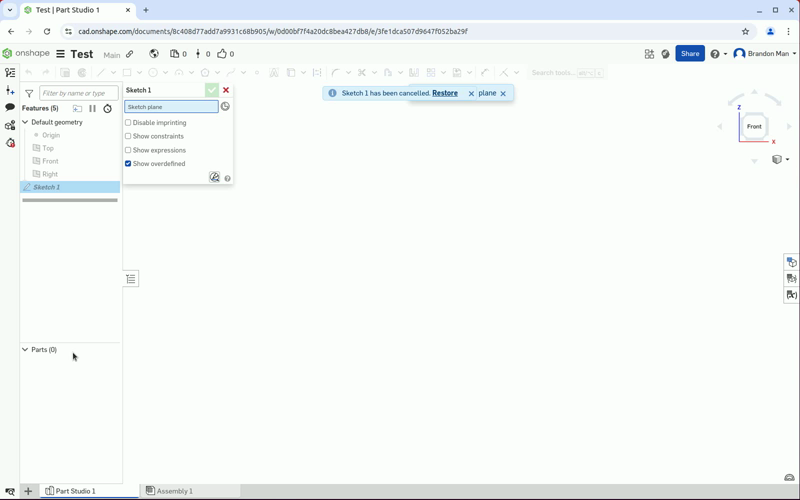
mouse_move(73, 163)
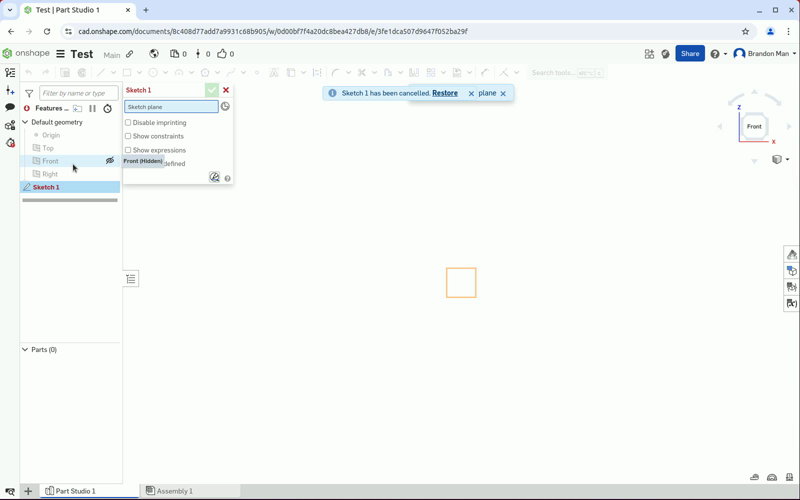
click(73, 163)
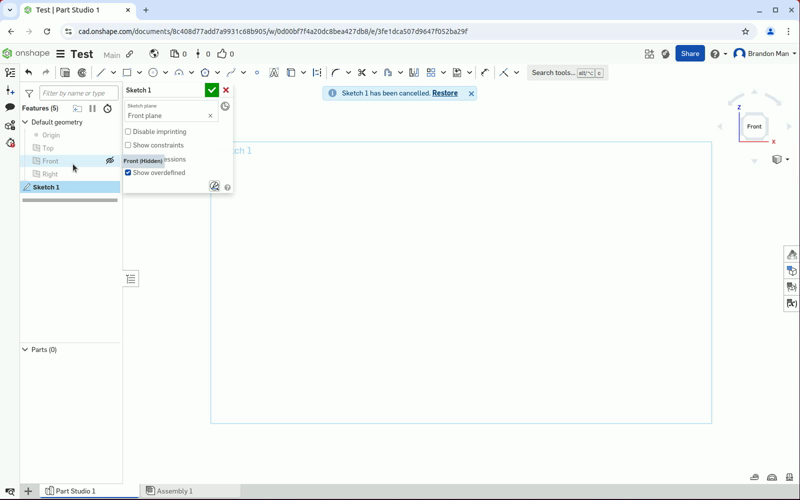
mouse_move(73, 352)
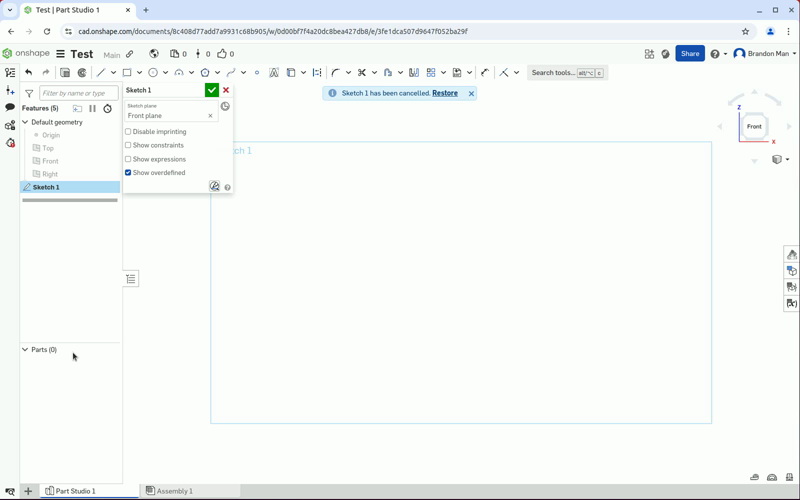
key(y)
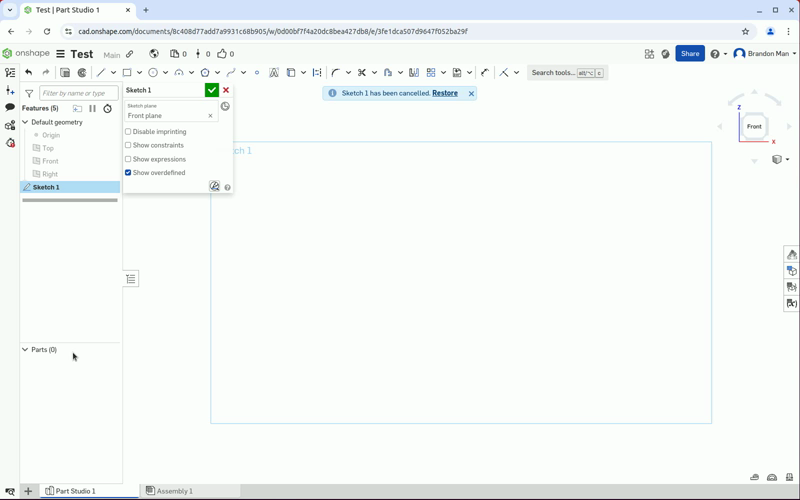
key(c)
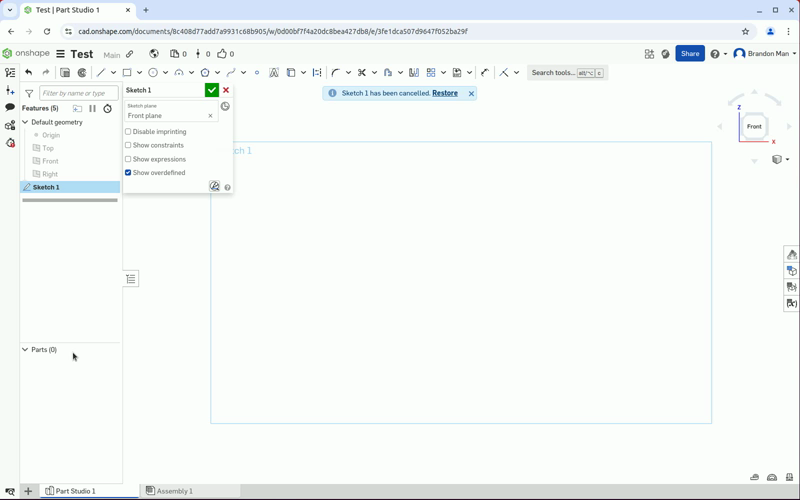
key_down(shift)
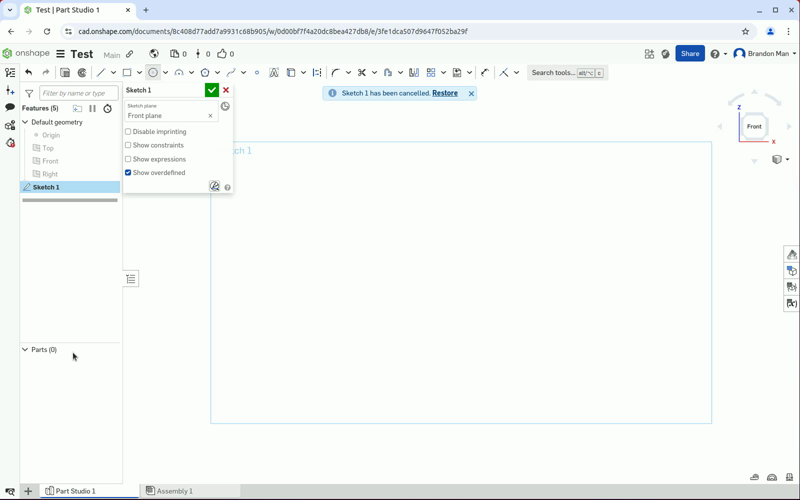
mouse_move(461, 282)
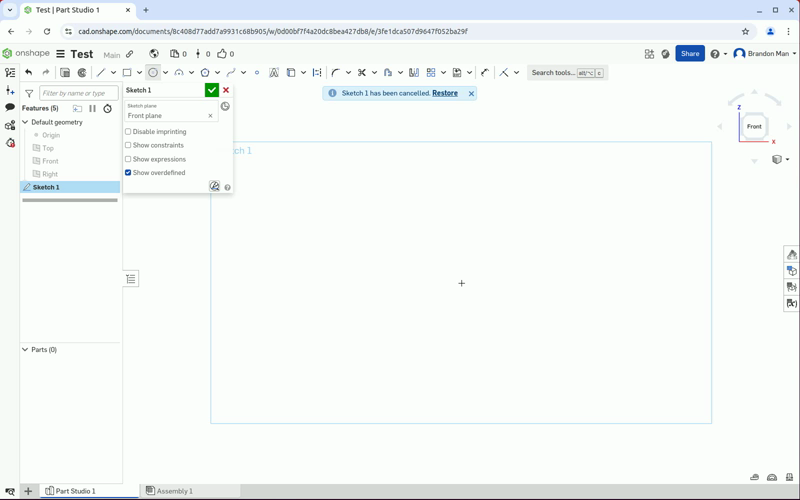
click(461, 282)
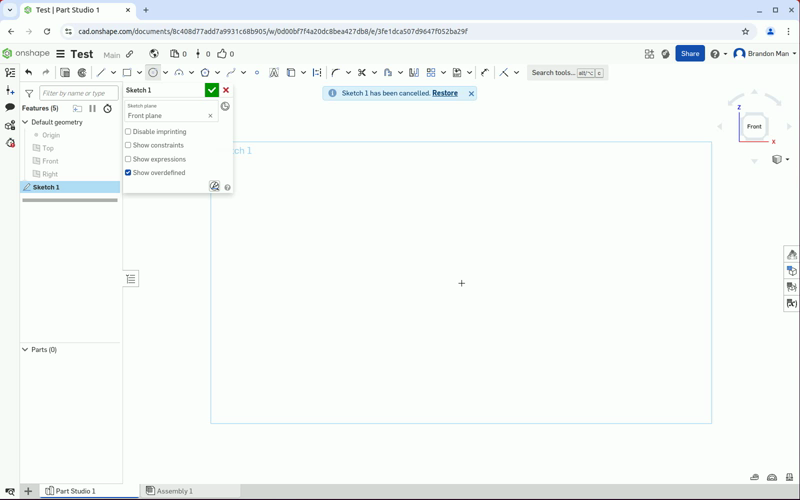
key_up(shift)
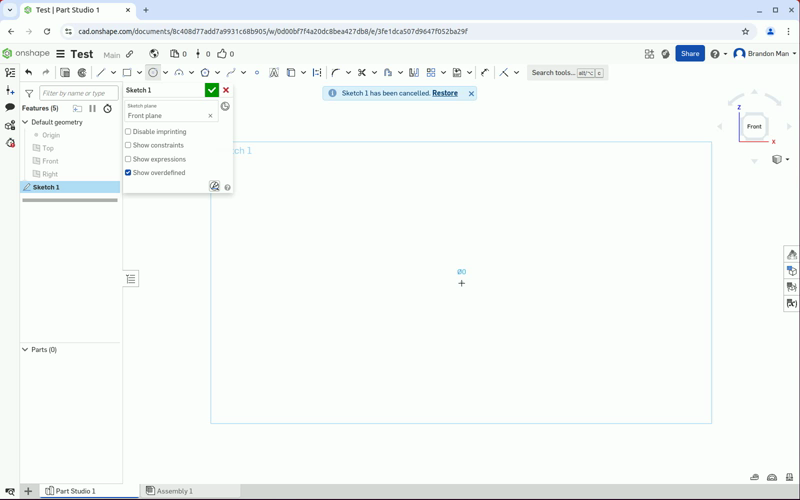
mouse_move(463, 282)
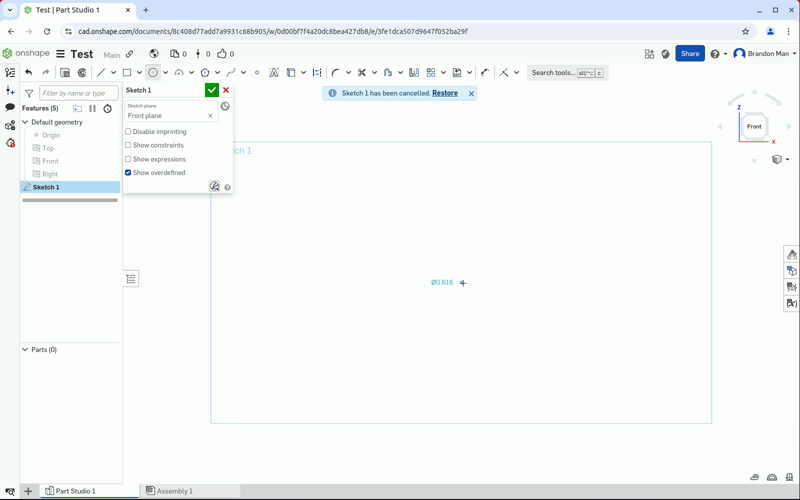
scroll(6)
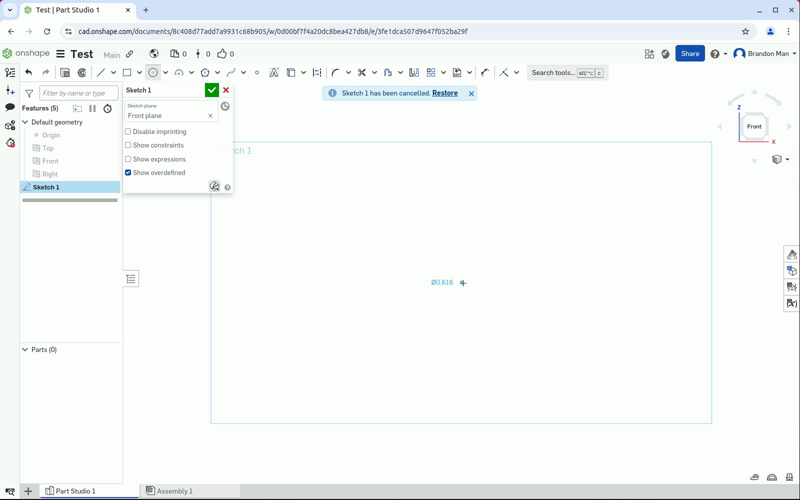
scroll(6)
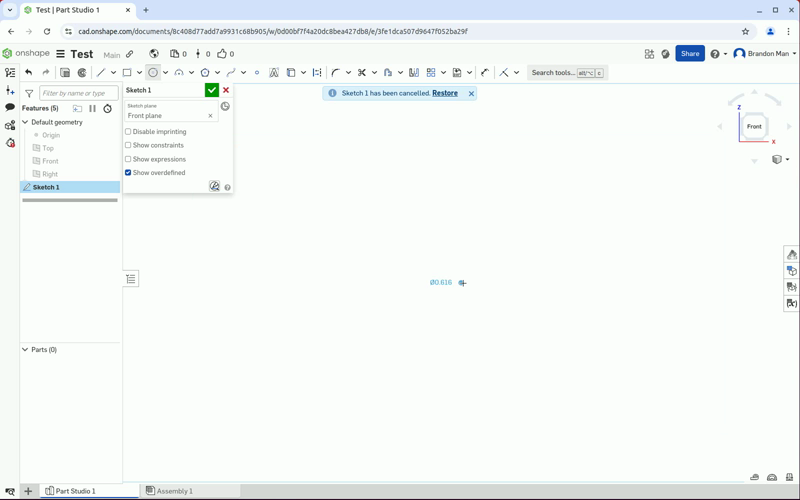
scroll(6)
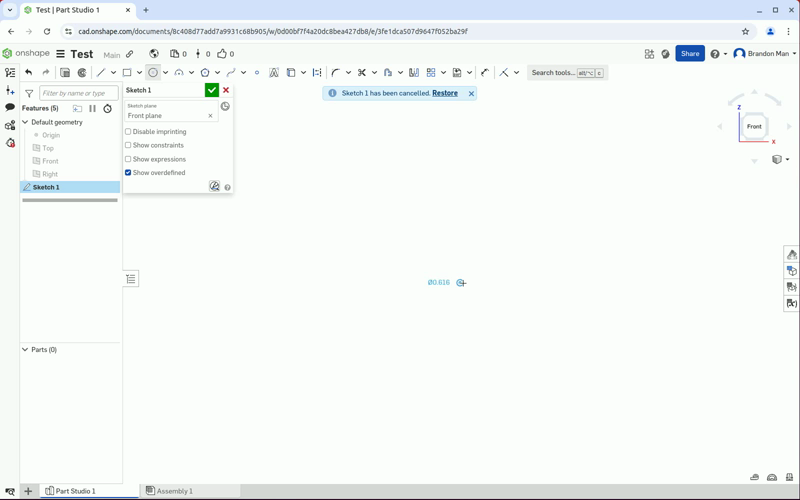
scroll(6)
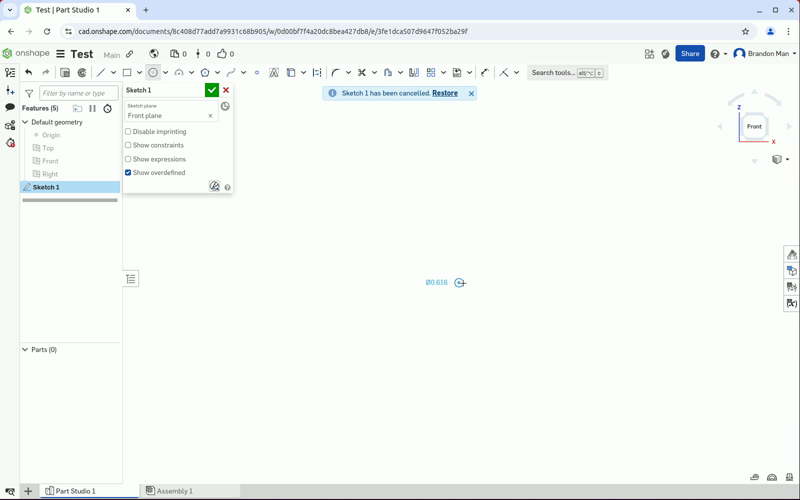
scroll(6)
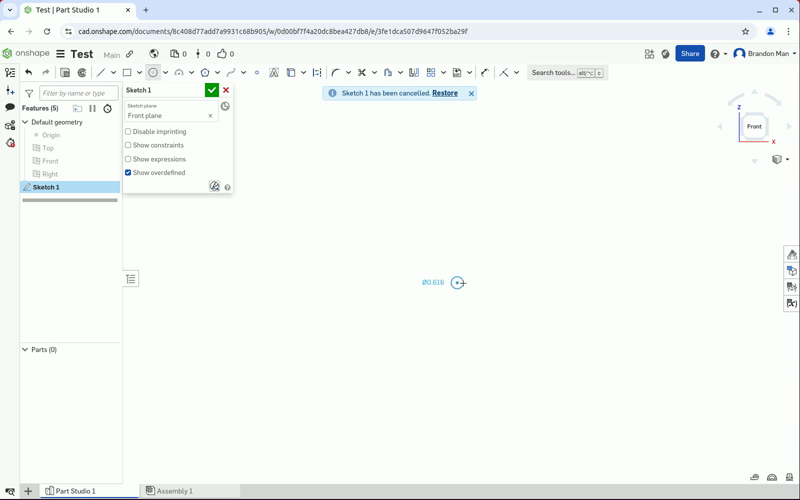
scroll(6)
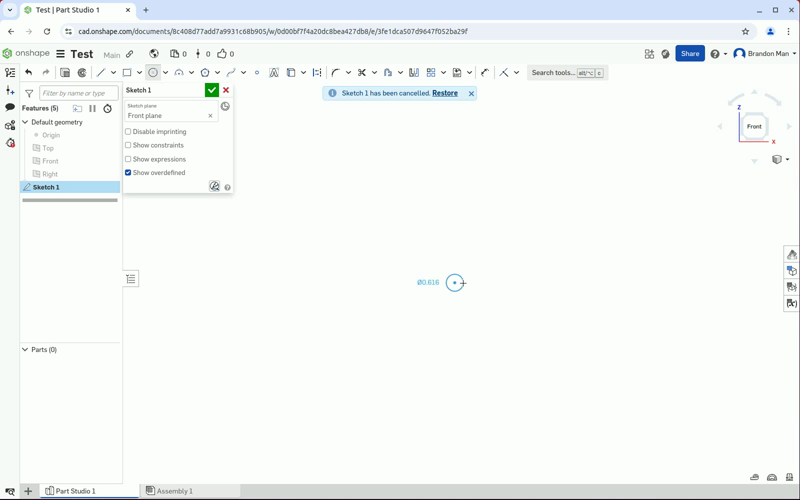
scroll(6)
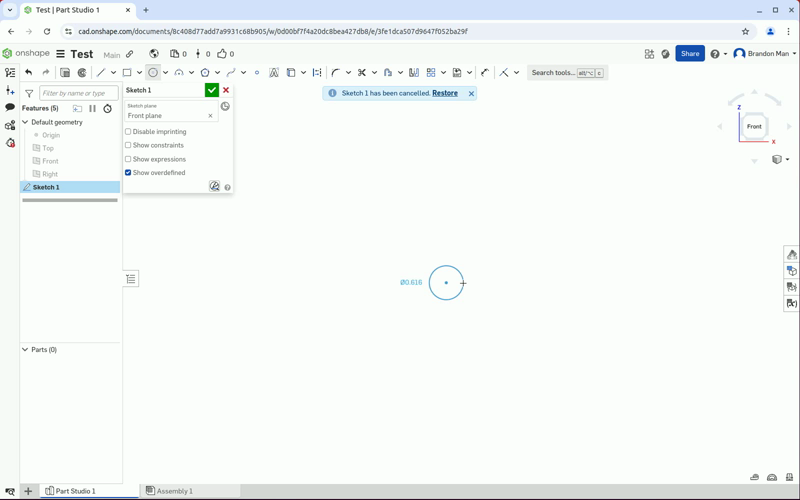
click(463, 282)
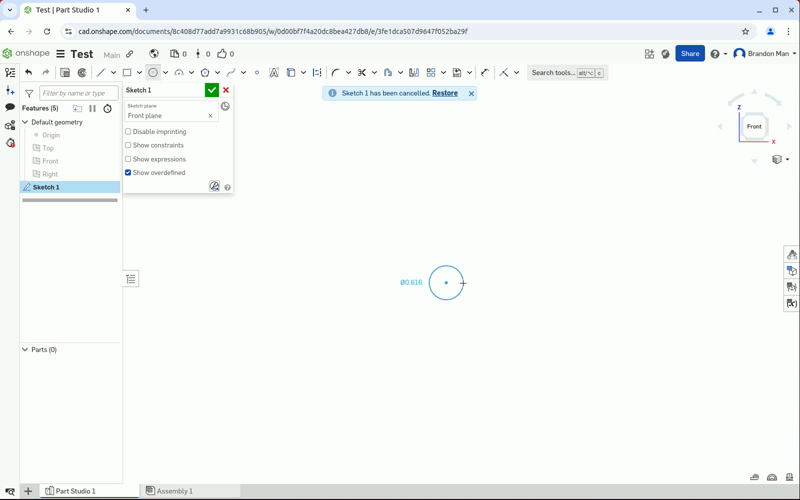
scroll(-6)
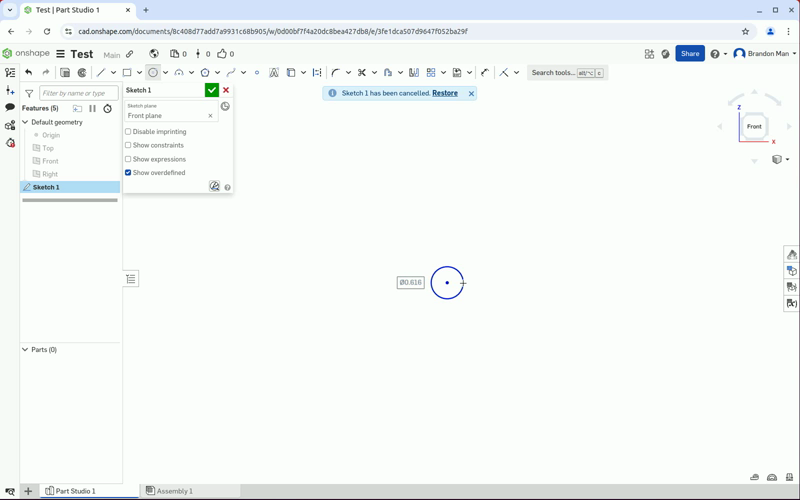
scroll(-6)
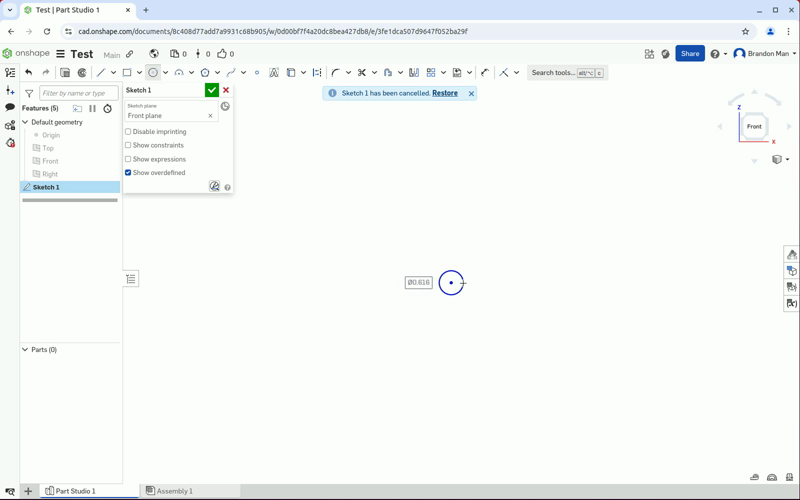
scroll(-6)
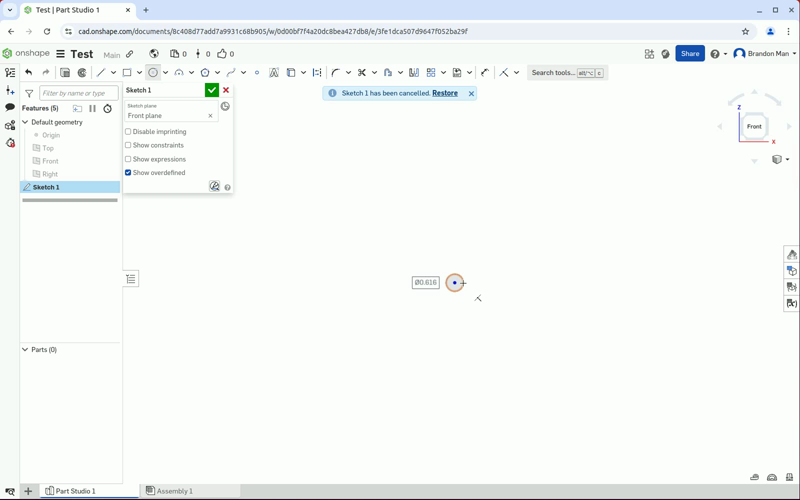
scroll(-6)
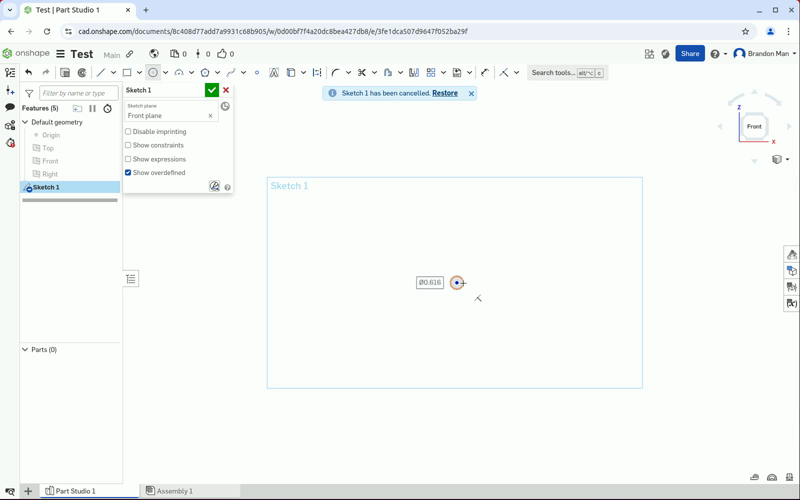
scroll(-6)
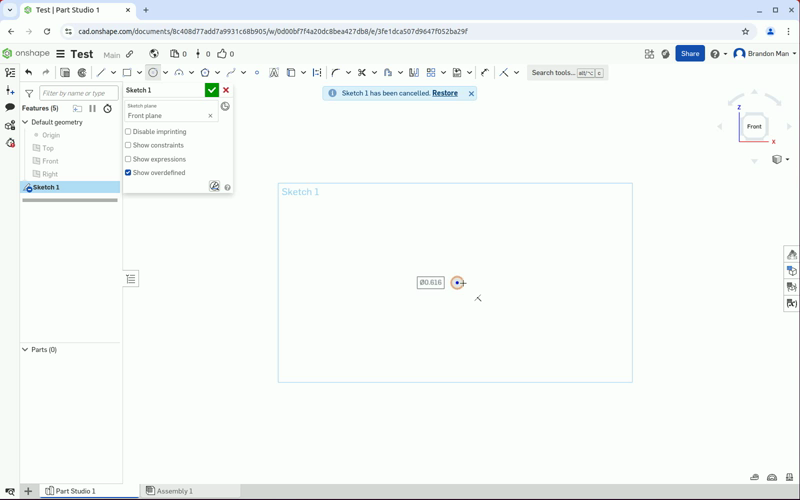
scroll(-6)
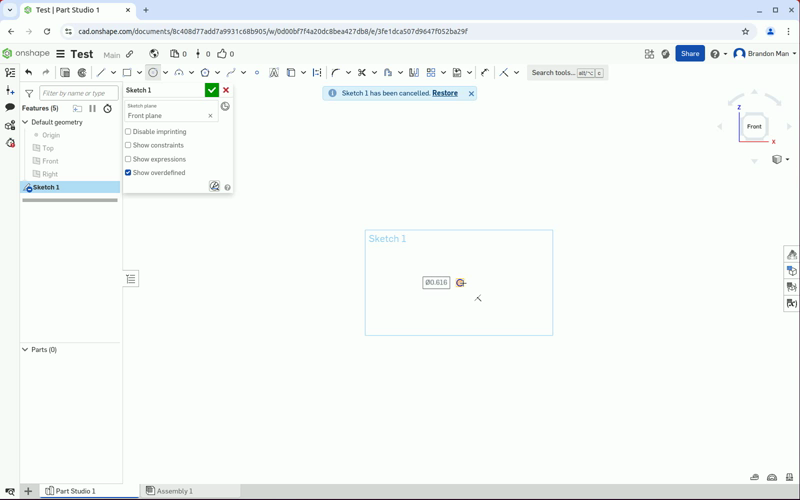
scroll(-6)
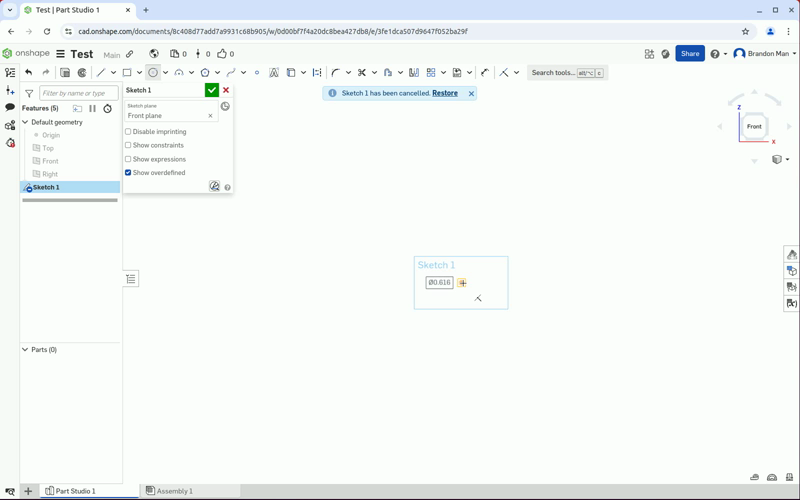
key(esc)
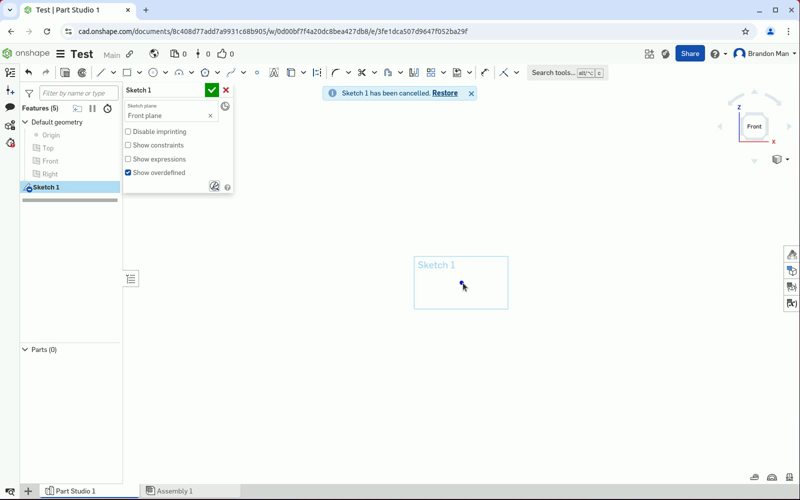
mouse_move(461, 282)
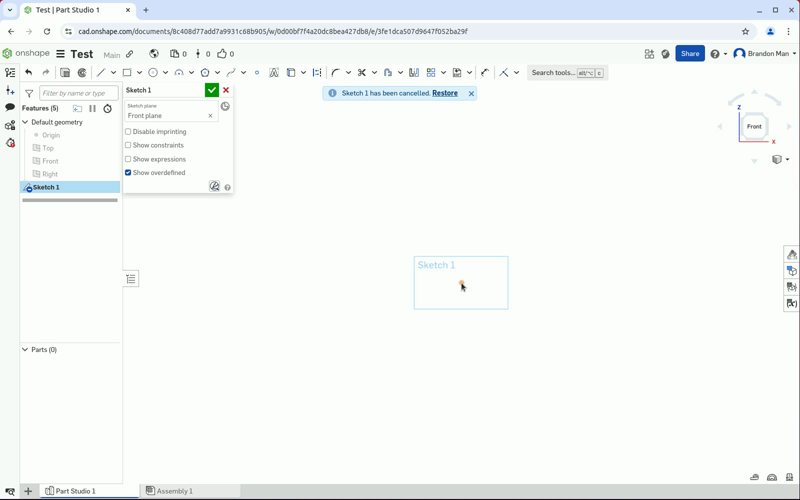
scroll(6)
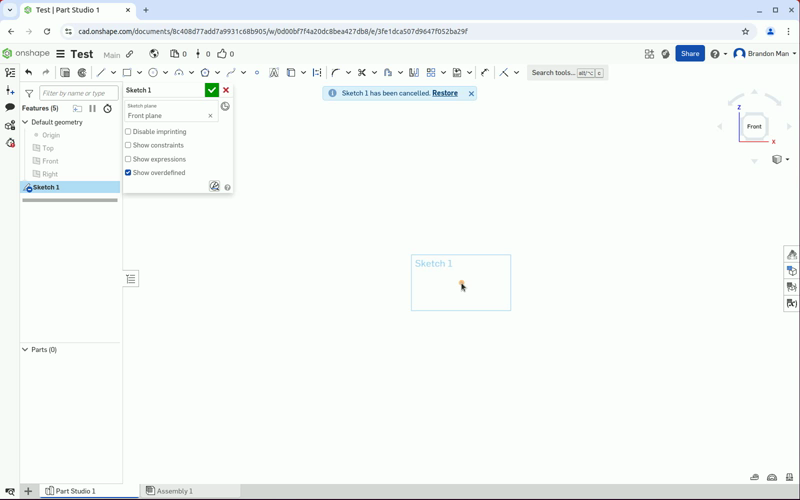
scroll(6)
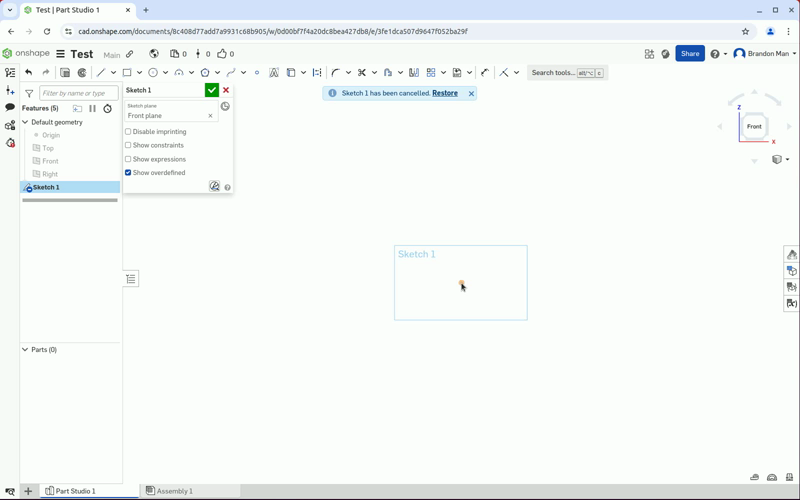
scroll(6)
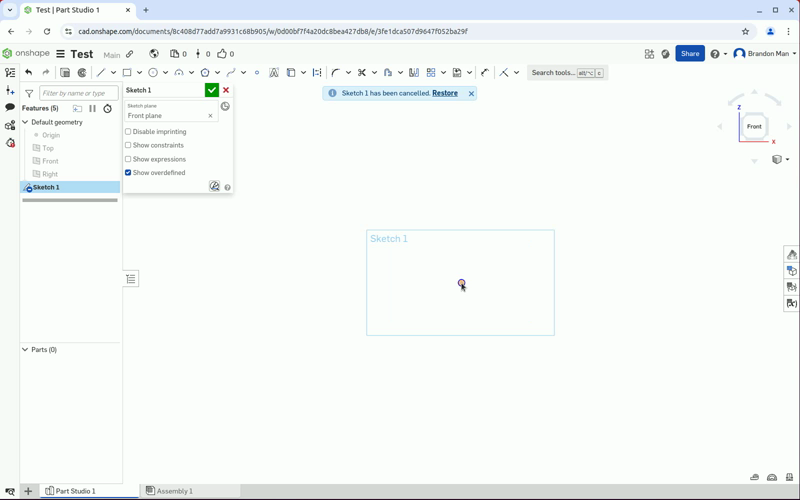
scroll(6)
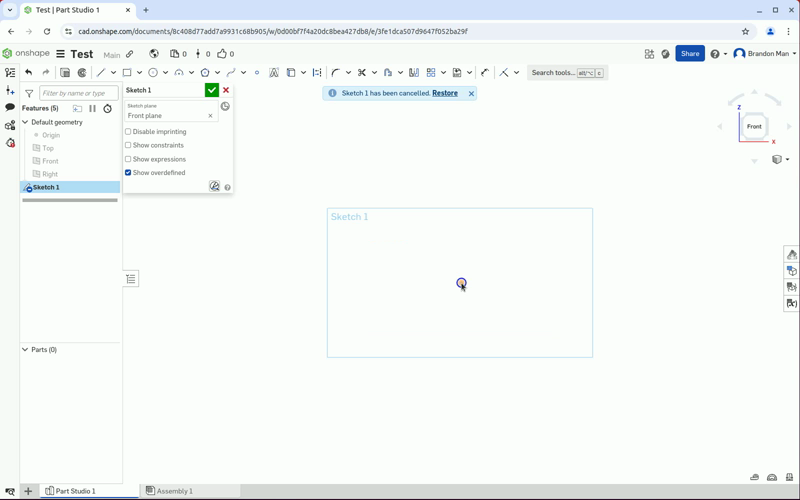
scroll(6)
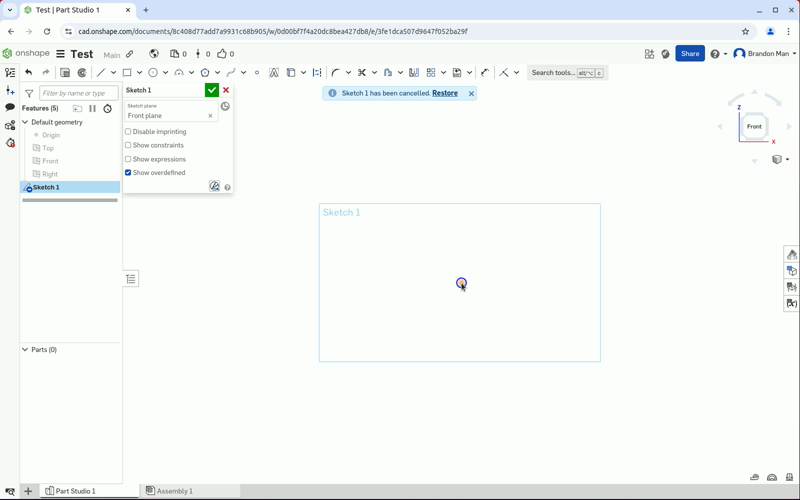
scroll(6)
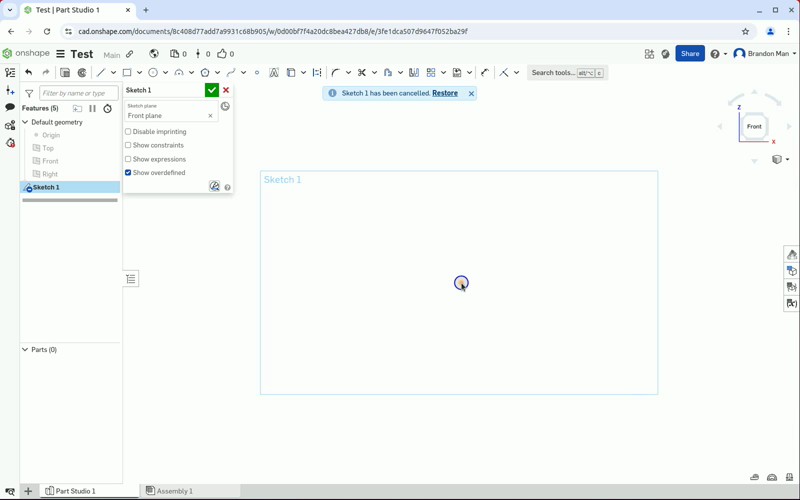
scroll(6)
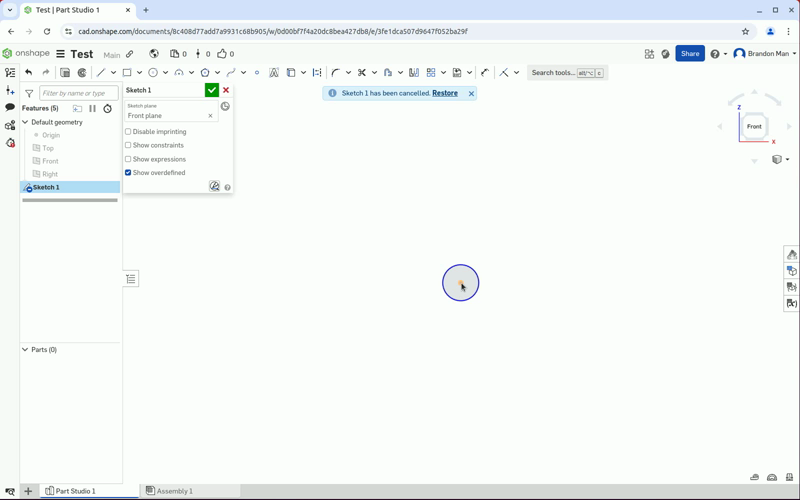
click(461, 282)
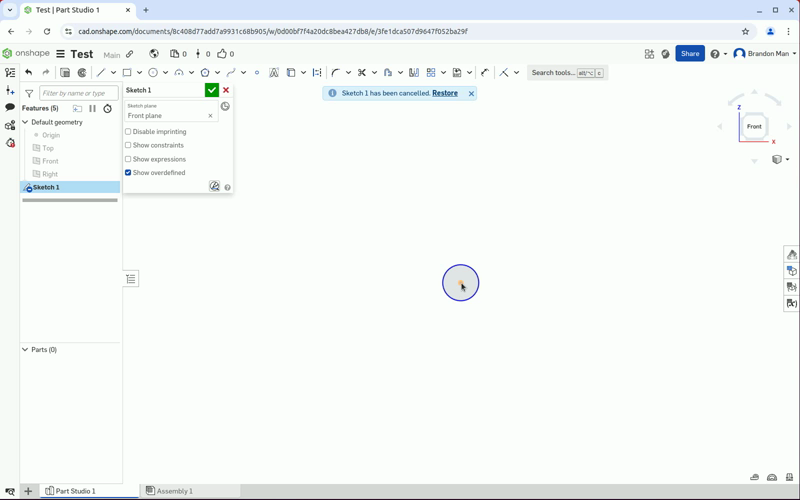
scroll(-6)
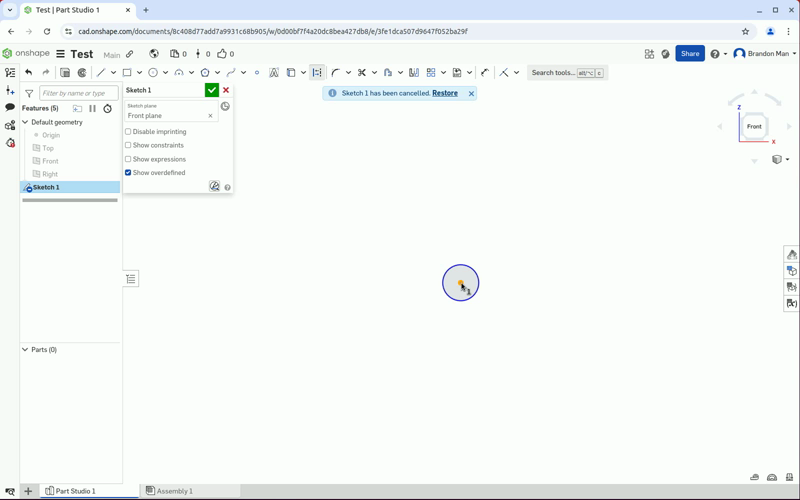
scroll(-6)
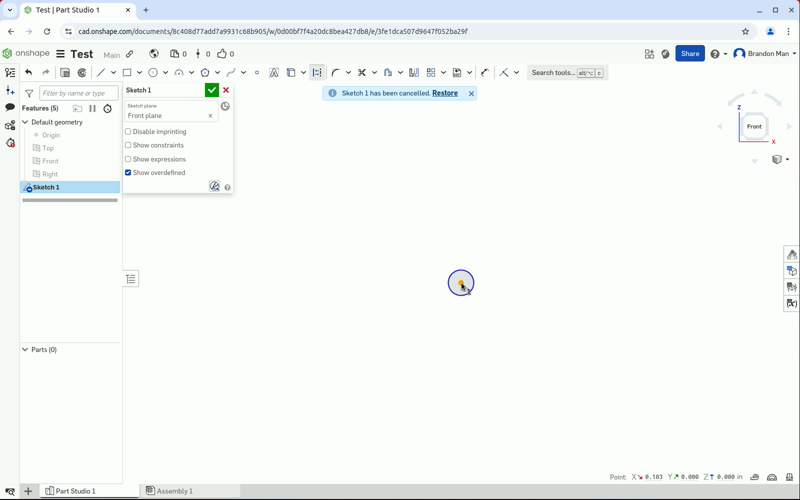
scroll(-6)
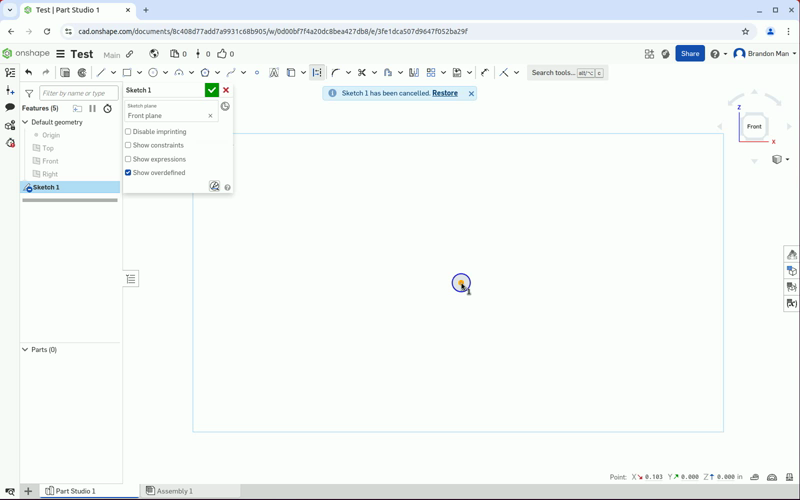
scroll(-6)
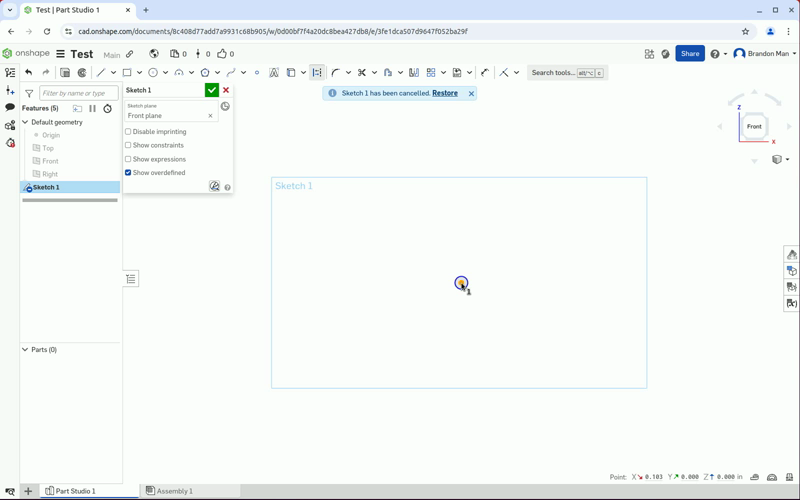
scroll(-6)
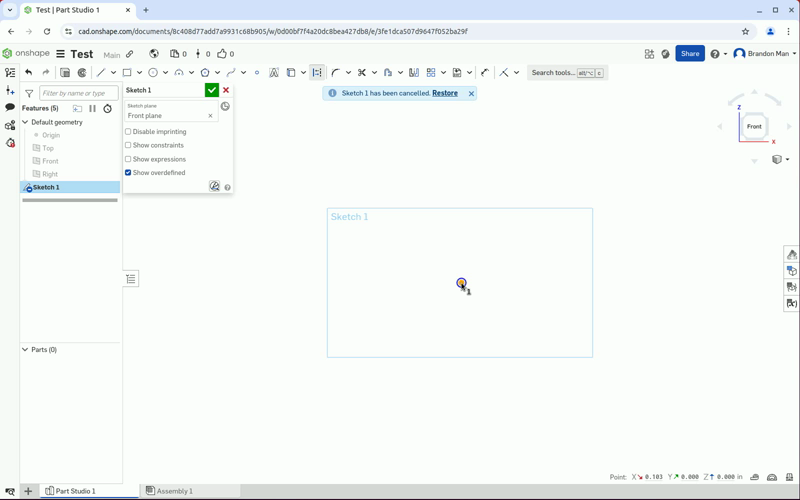
scroll(-6)
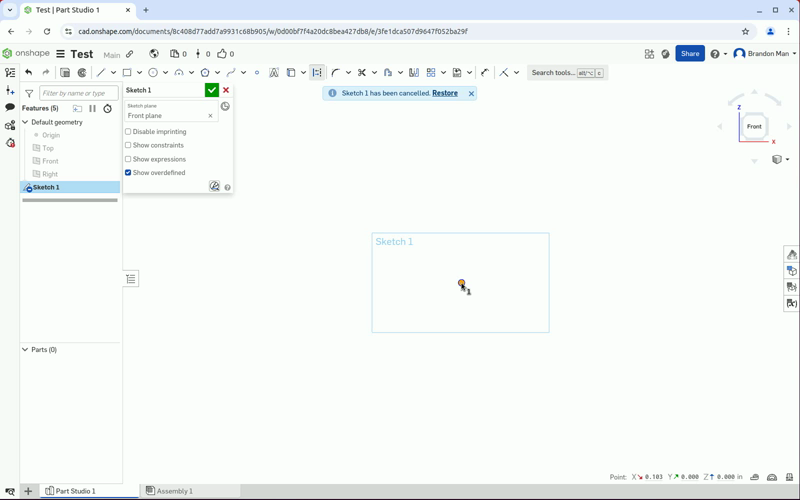
scroll(-6)
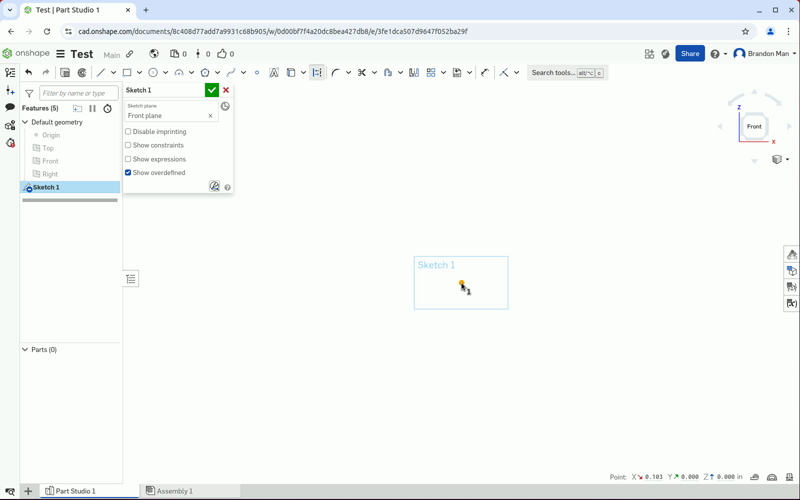
mouse_move(73, 352)
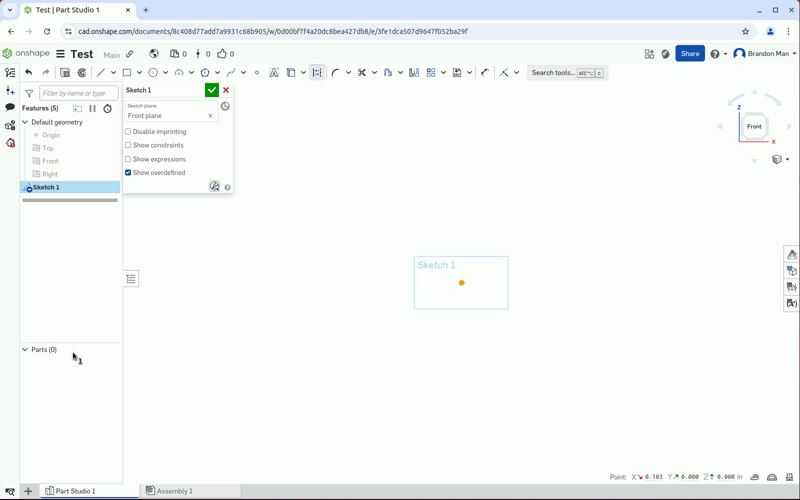
key(shift+y)
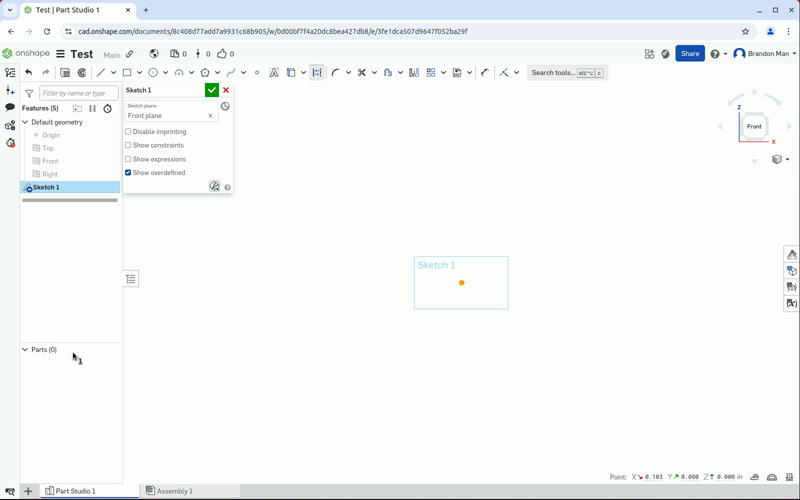
key(shift+e)
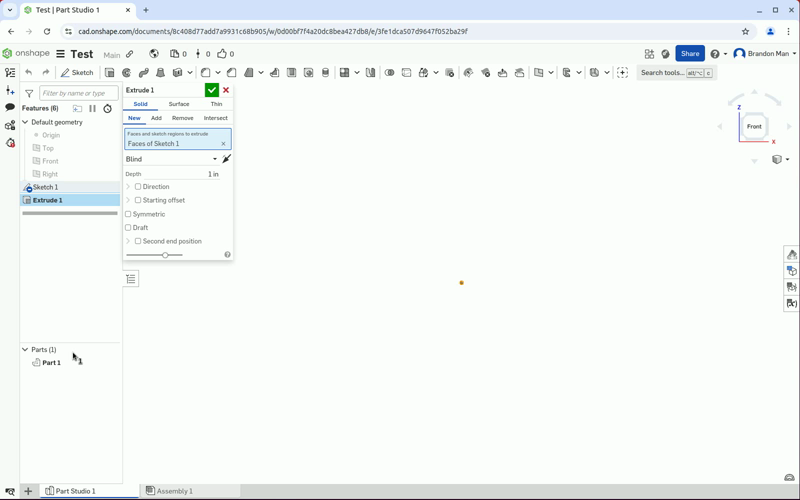
mouse_move(143, 106)
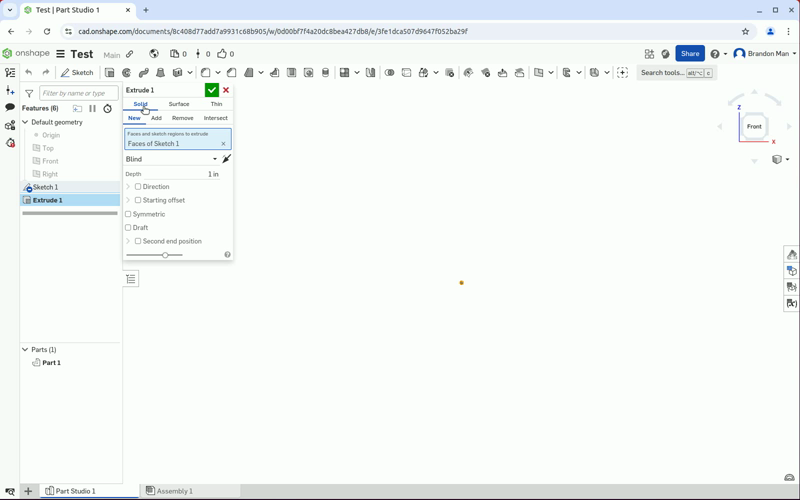
click(143, 106)
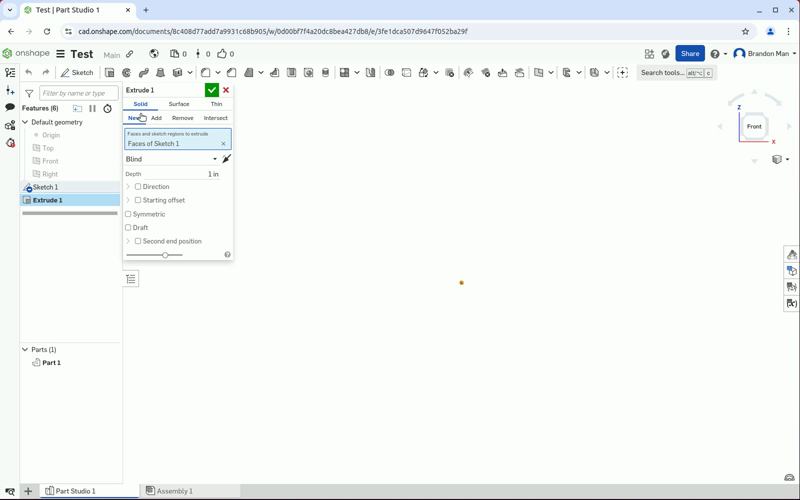
mouse_move(137, 120)
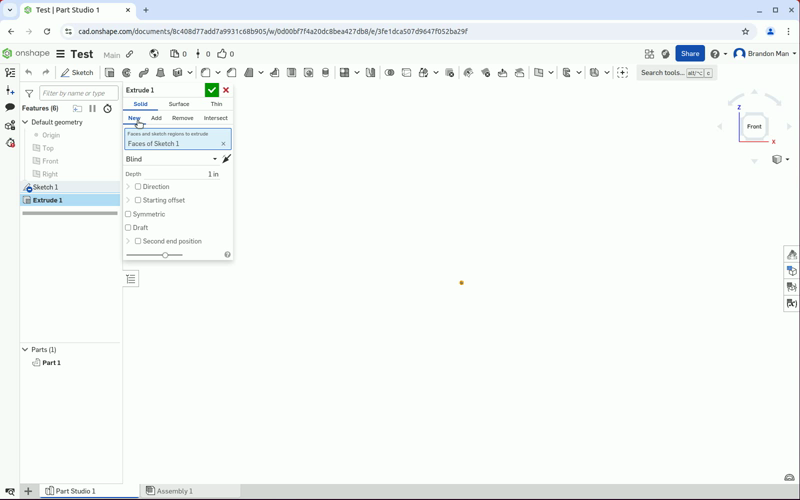
click(137, 120)
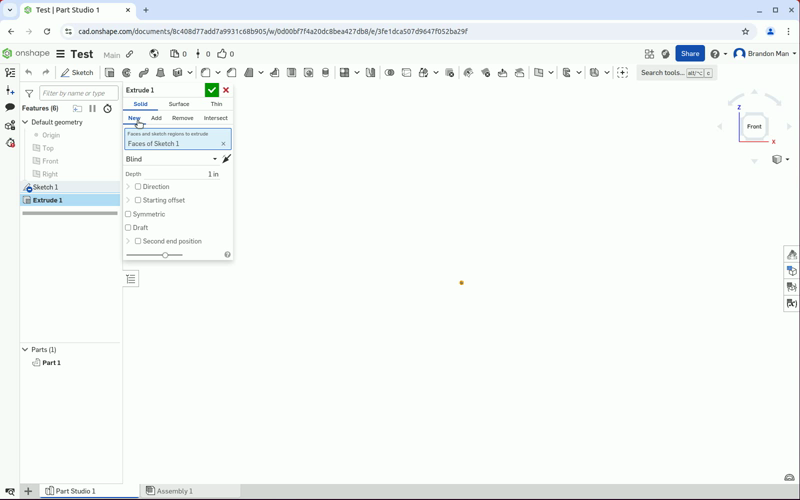
key(tab, 4)
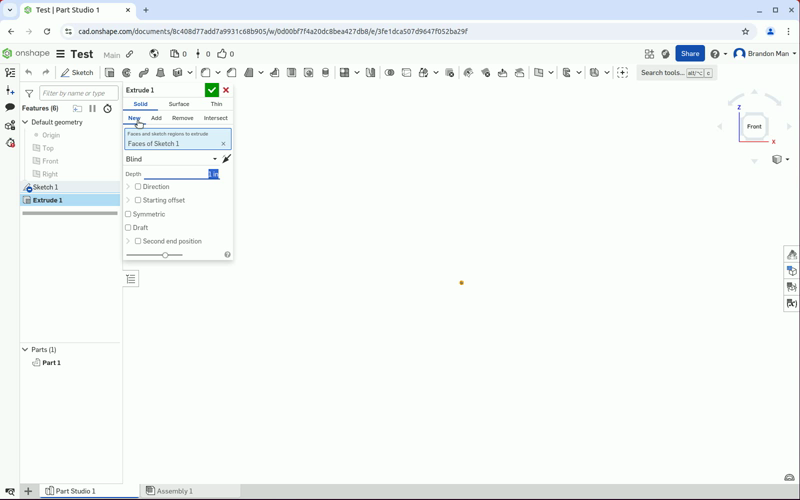
text(23.108)
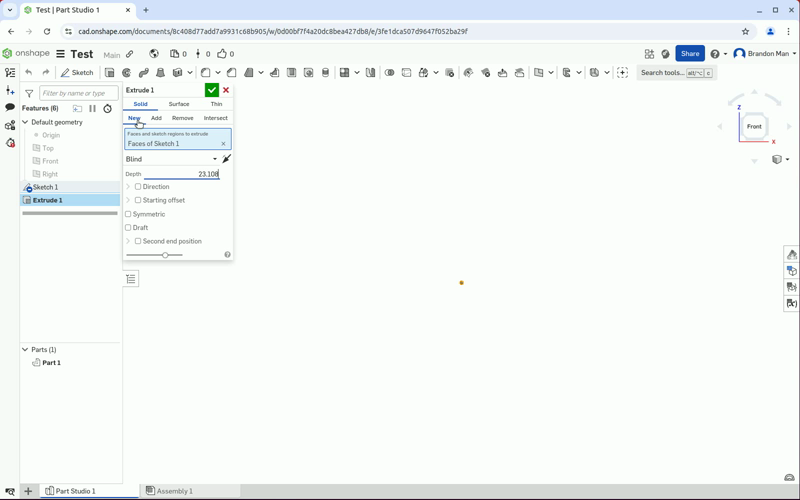
key(enter)
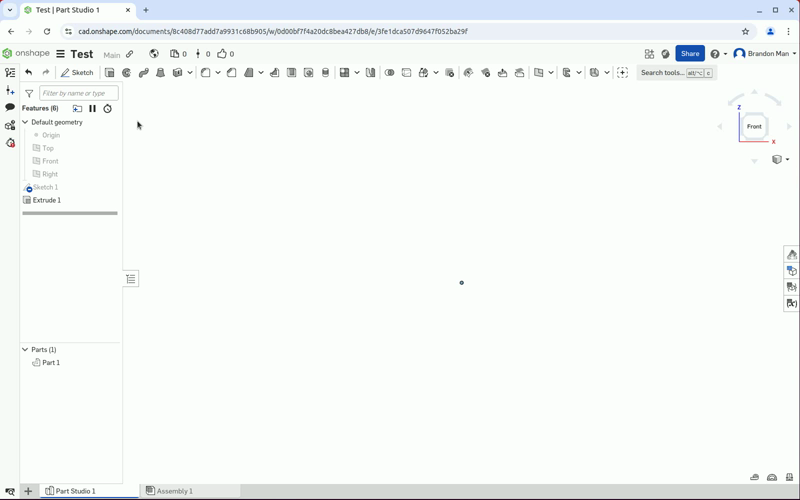
key(shift+h)
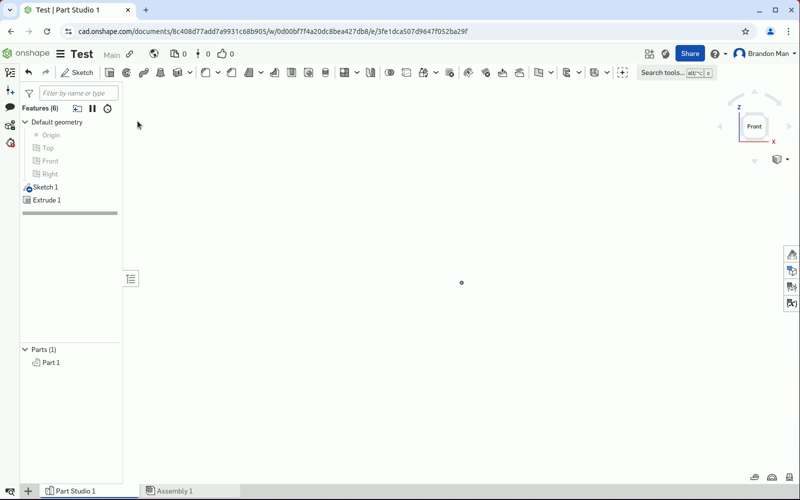
key(shift+h)
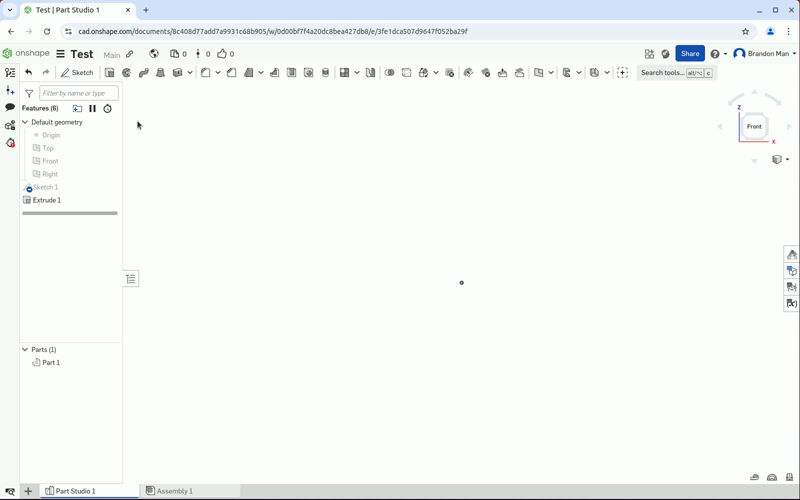
mouse_move(73, 189)
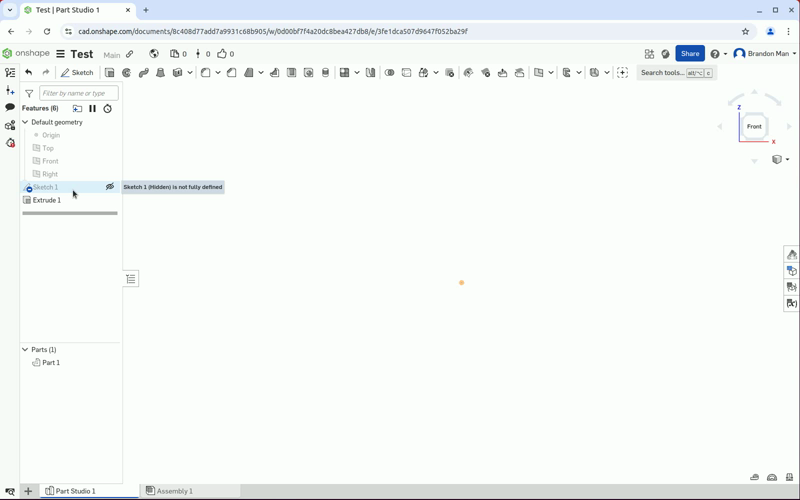
click(73, 189)
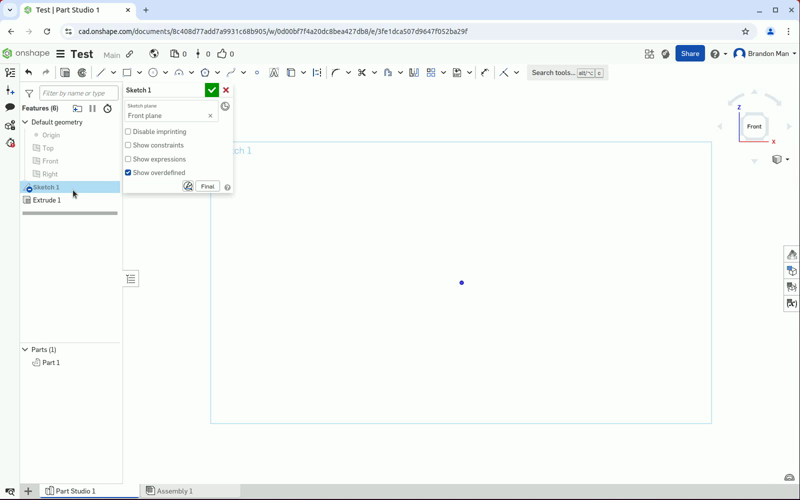
mouse_move(229, 92)
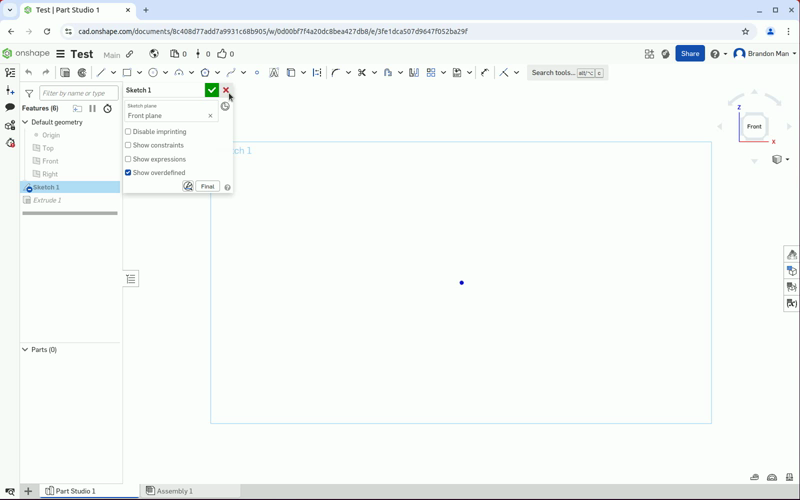
click(229, 92)
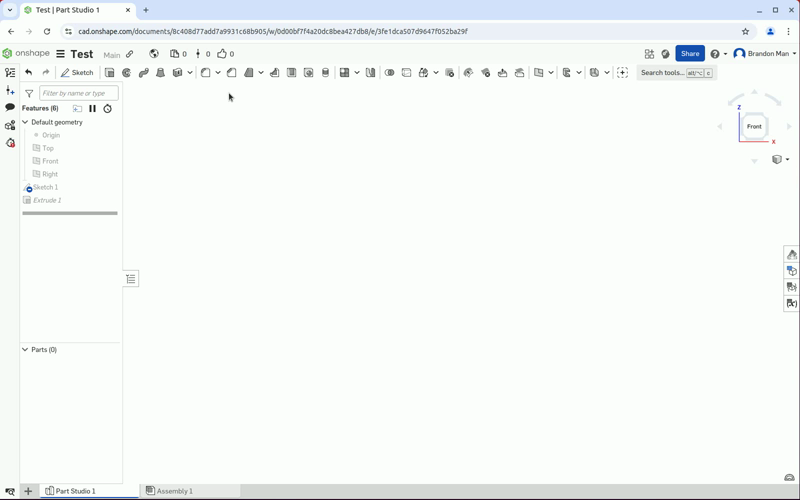
mouse_move(541, 75)
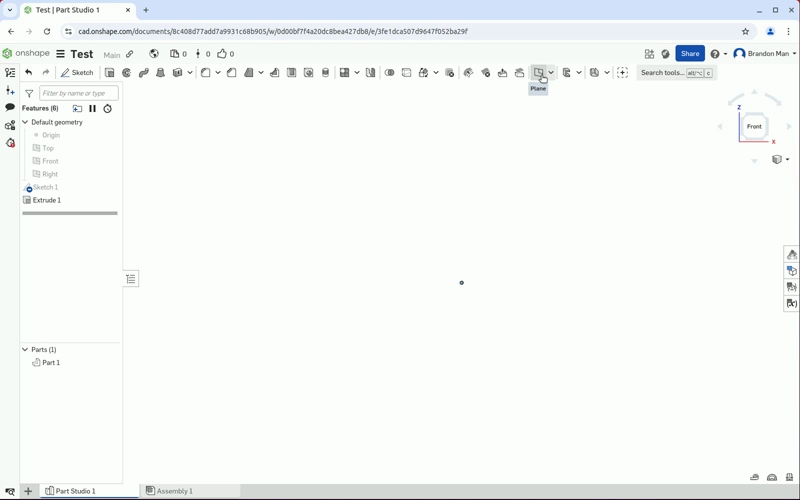
click(541, 75)
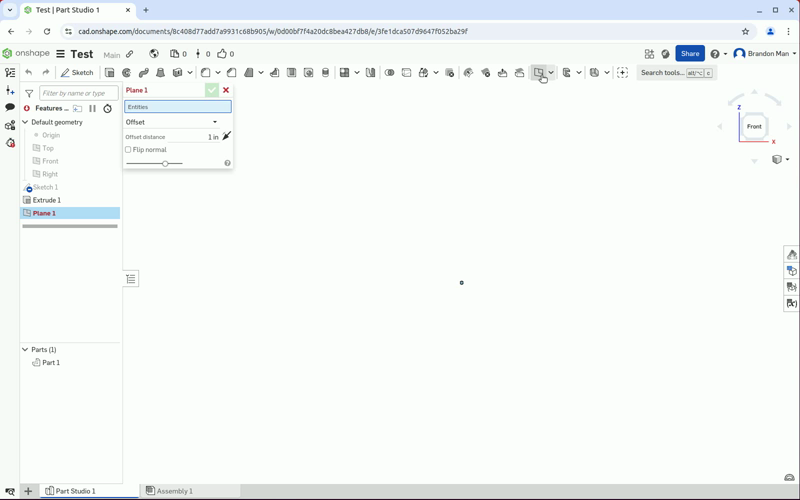
mouse_move(73, 163)
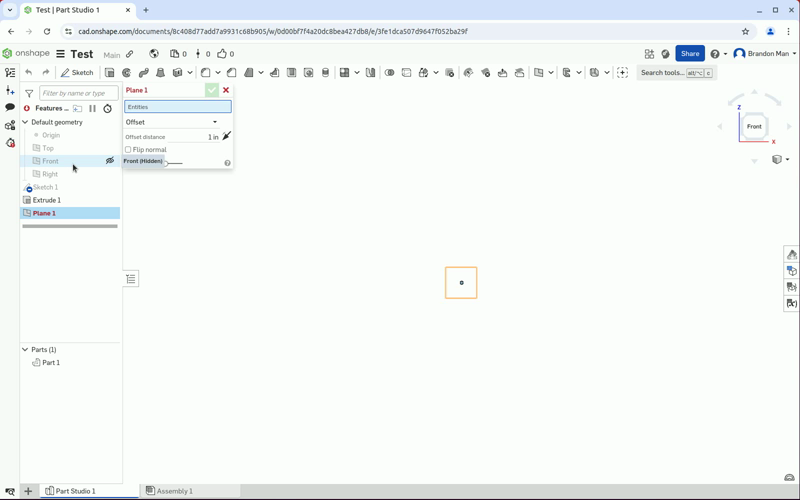
click(73, 163)
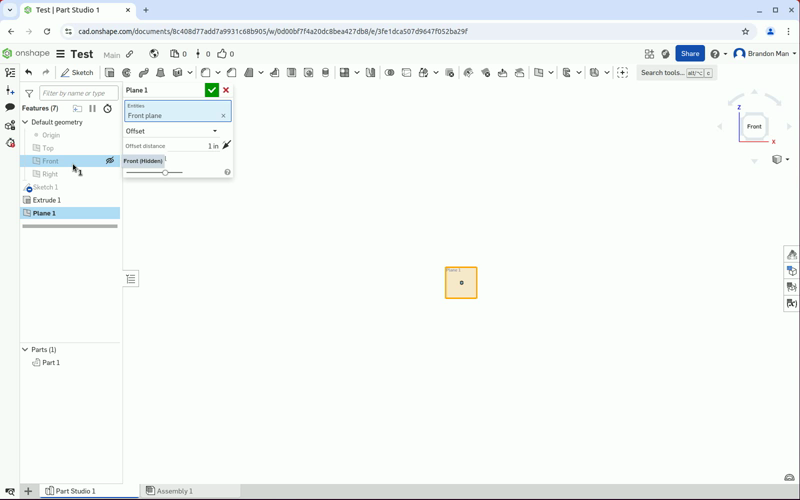
key(tab, 2)
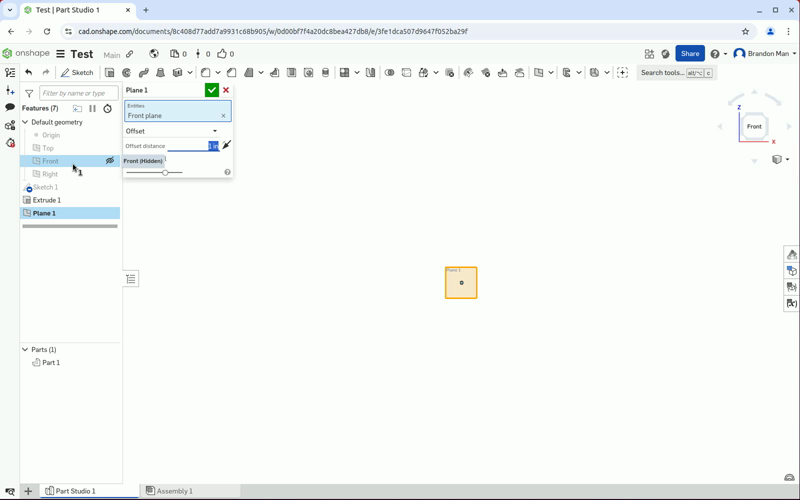
text(23.108)
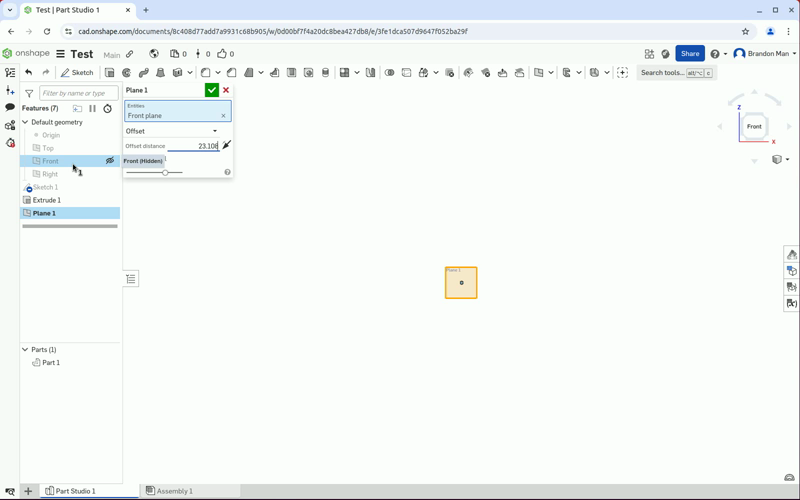
key(enter, 2)
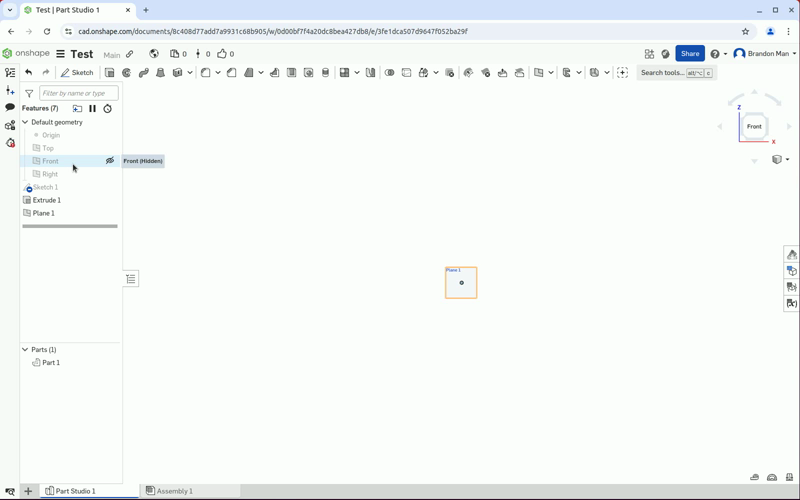
key(shift+s)
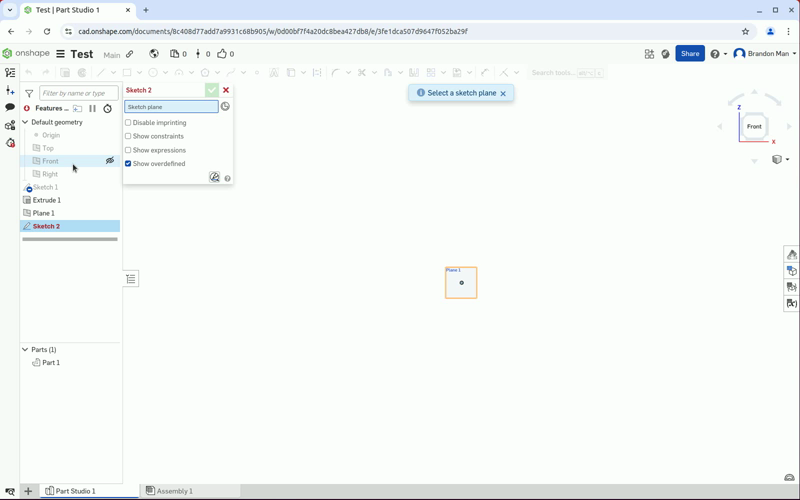
mouse_move(73, 215)
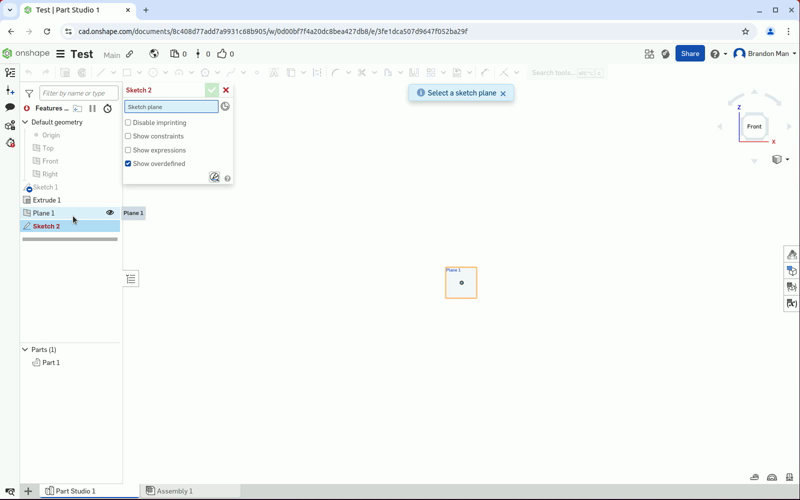
click(73, 215)
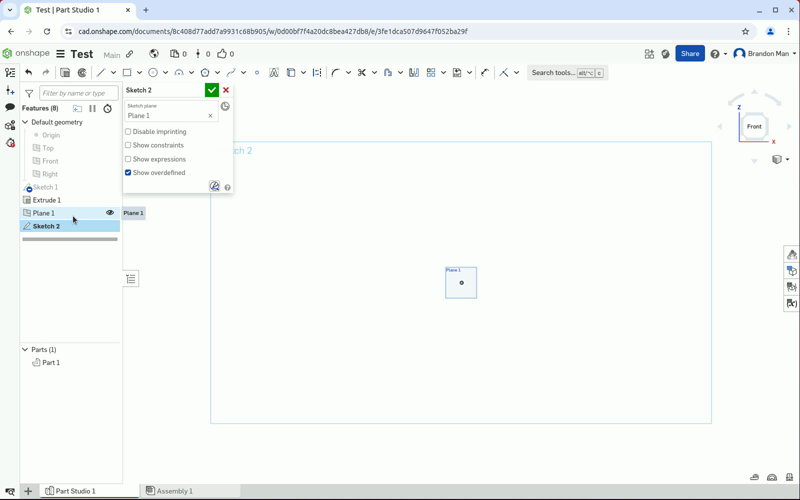
mouse_move(73, 352)
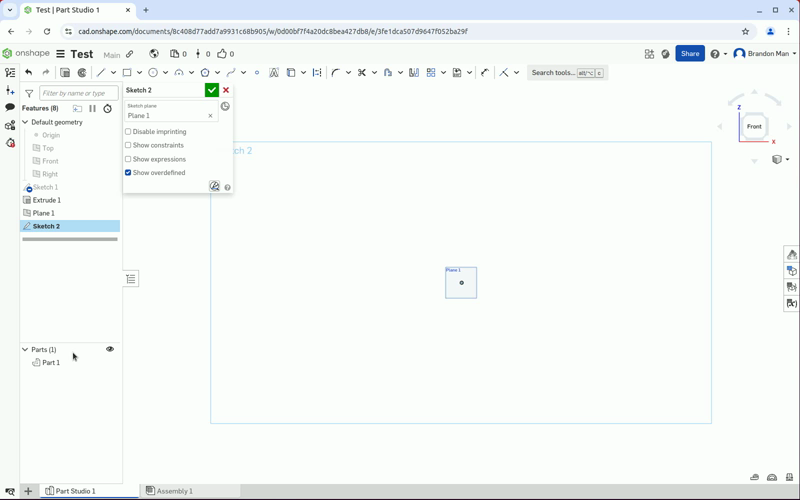
key(y)
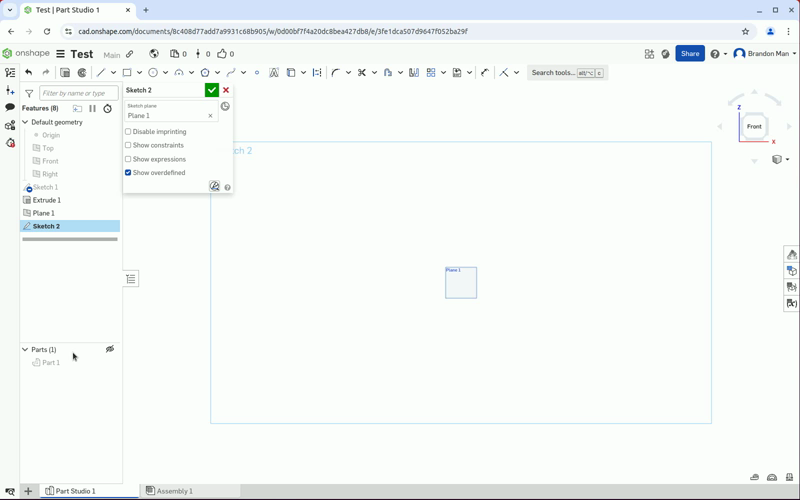
key(c)
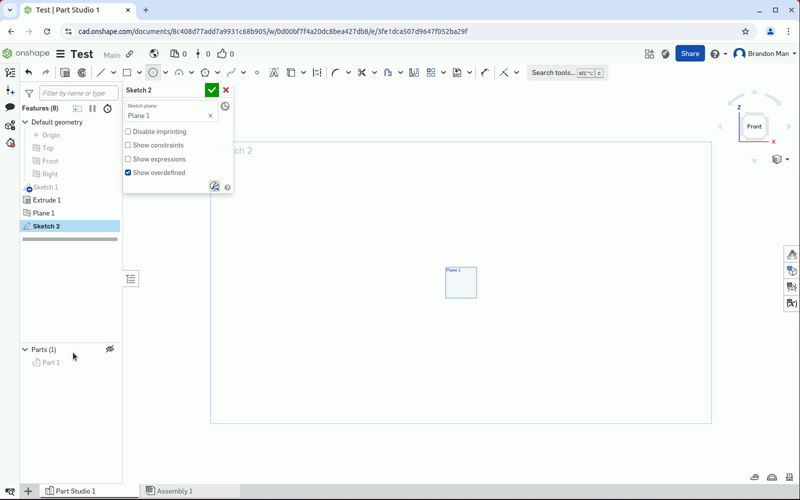
key_down(shift)
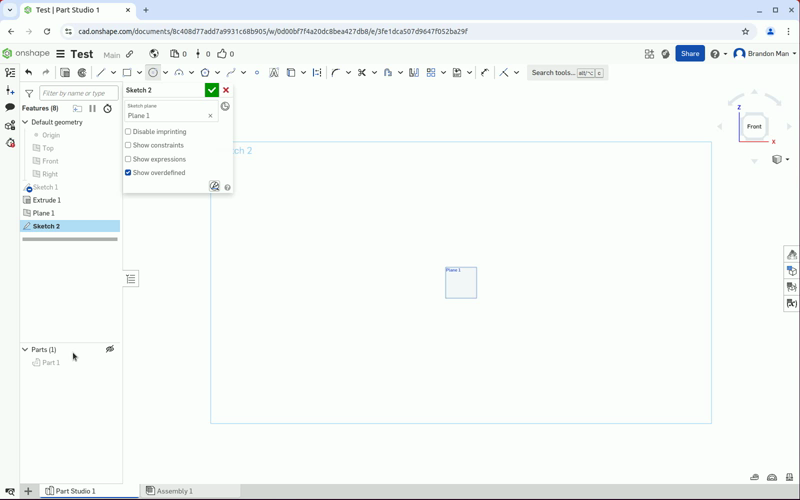
mouse_move(461, 282)
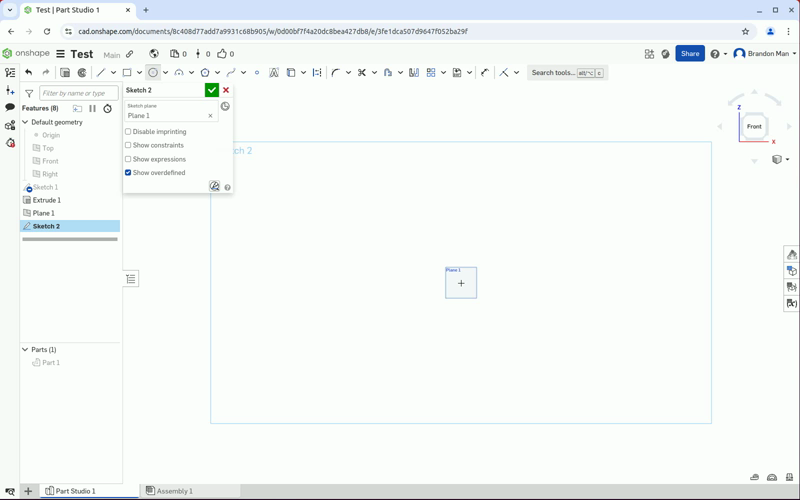
click(461, 282)
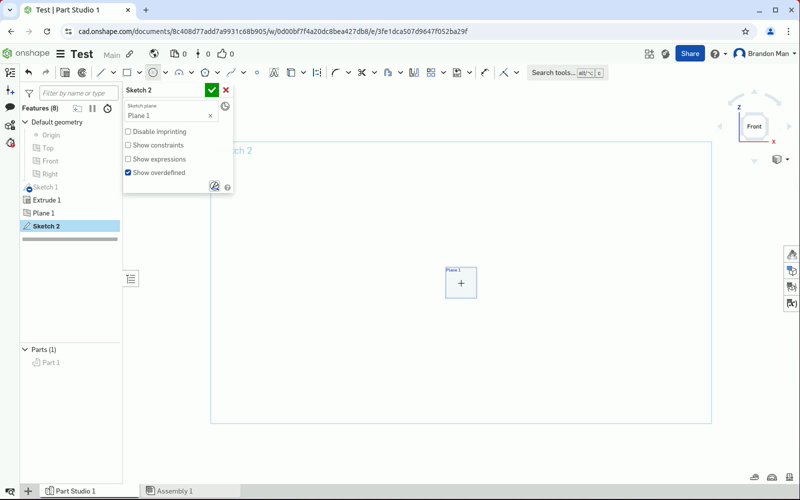
key_up(shift)
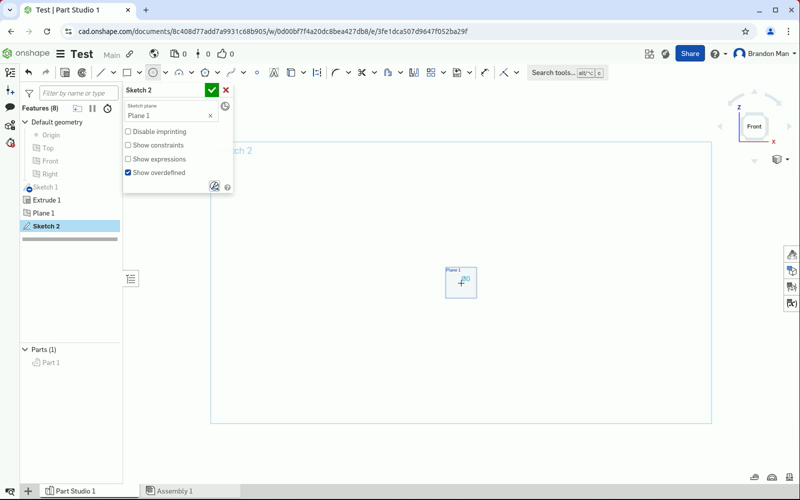
mouse_move(461, 282)
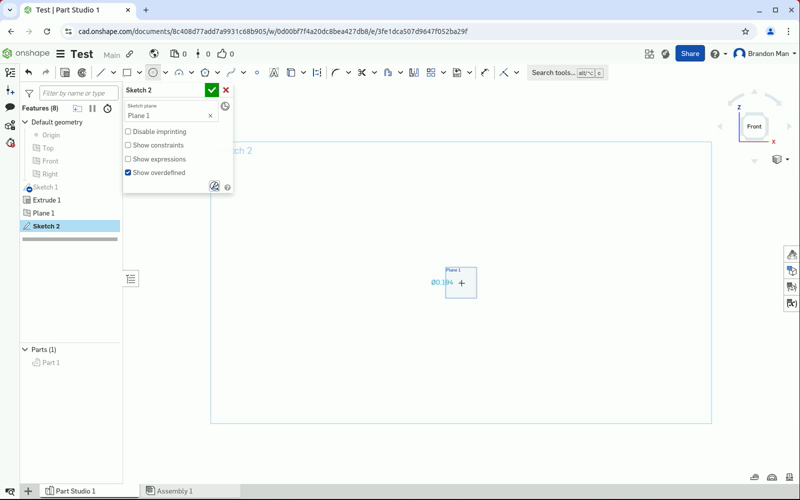
scroll(6)
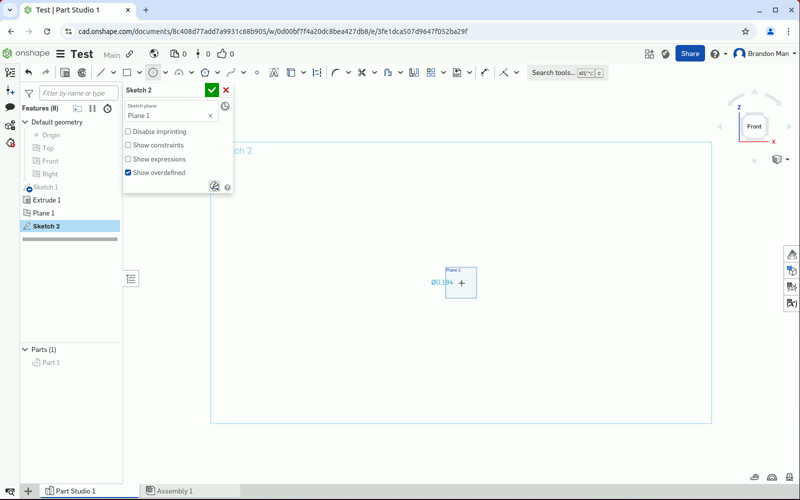
scroll(6)
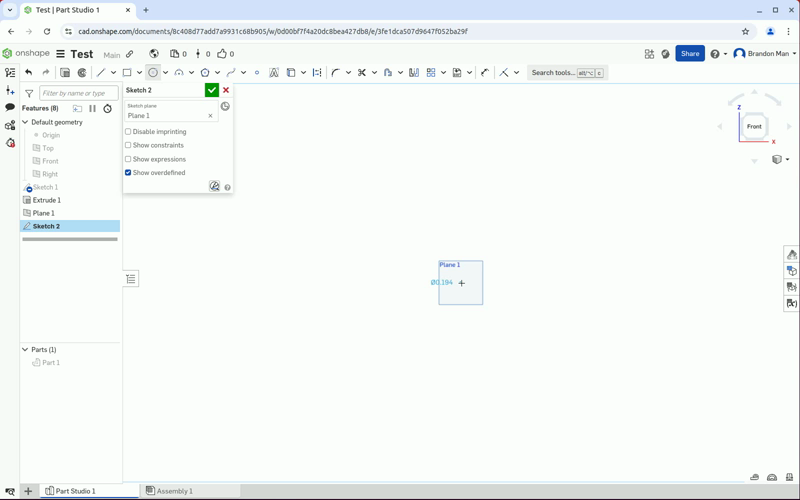
scroll(6)
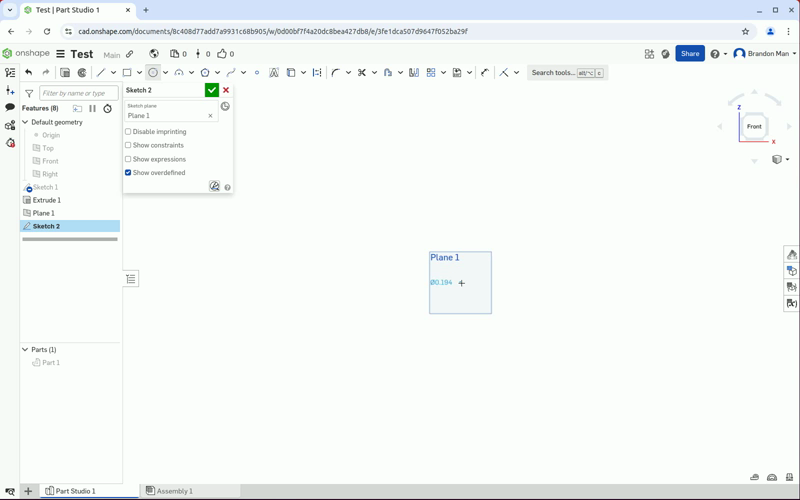
scroll(6)
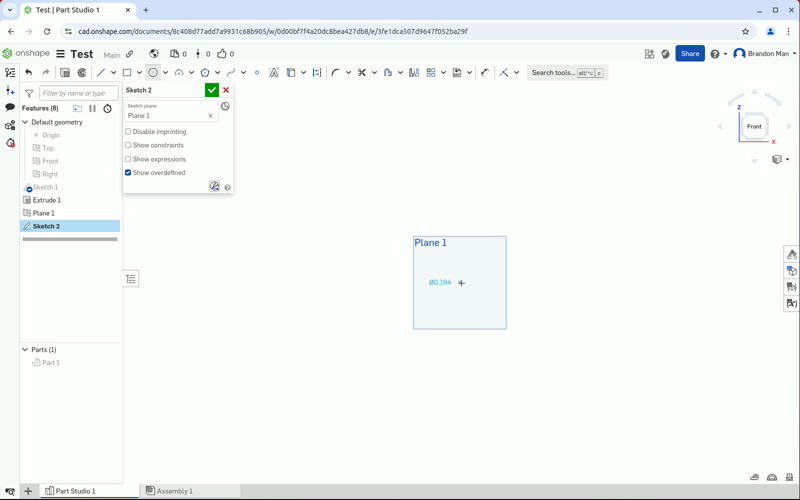
scroll(6)
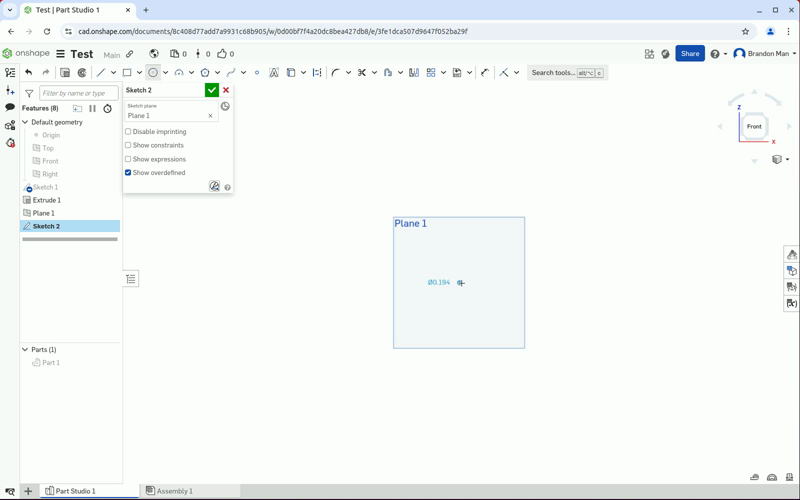
scroll(6)
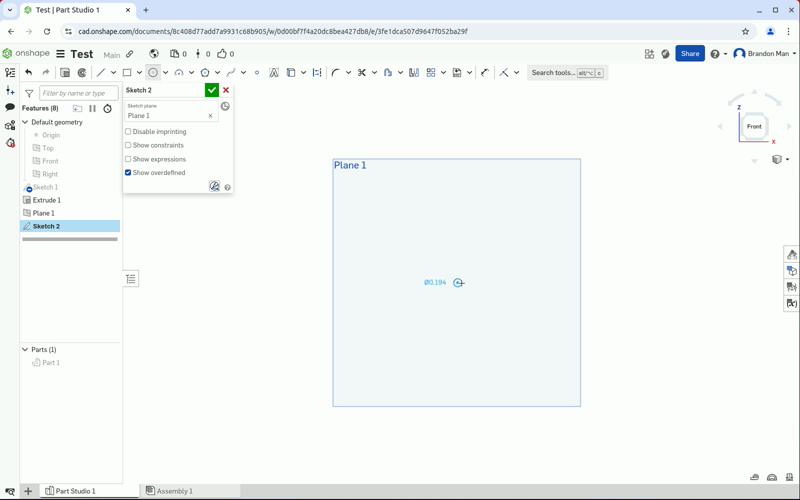
scroll(6)
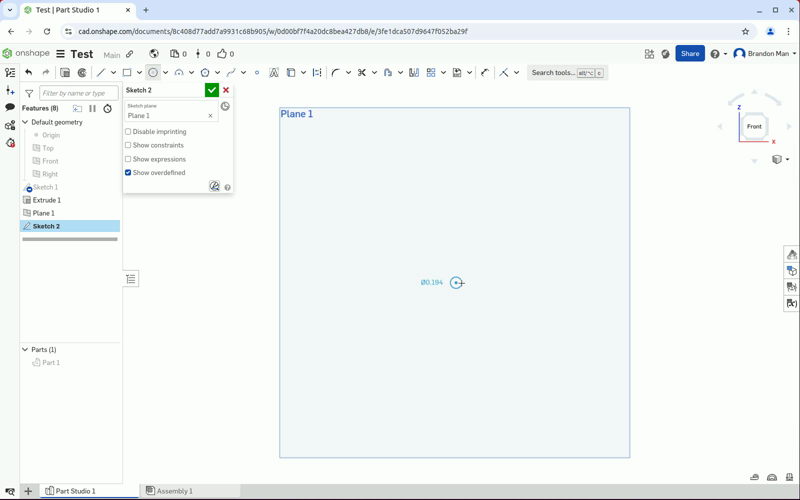
click(461, 282)
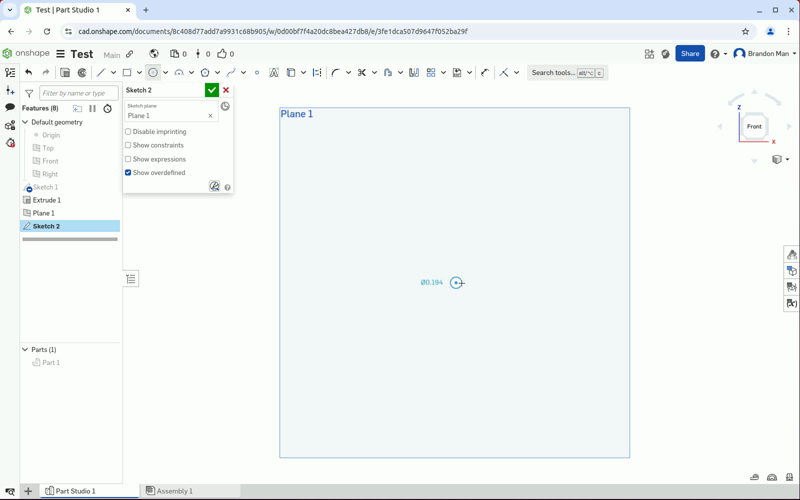
scroll(-6)
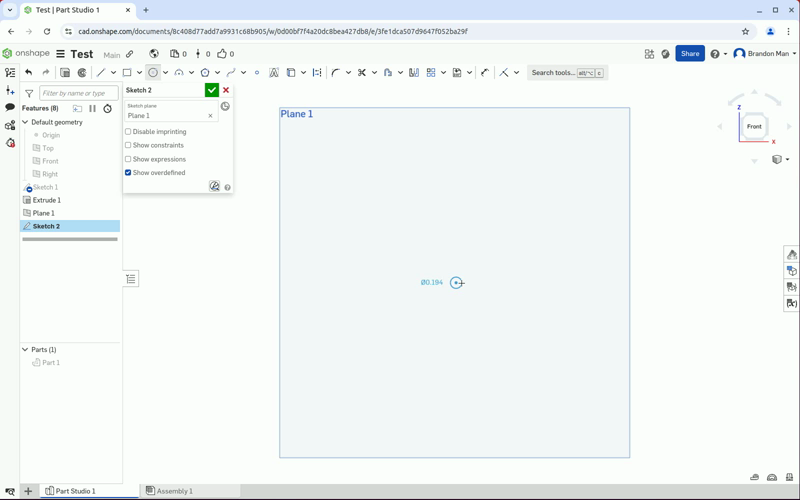
scroll(-6)
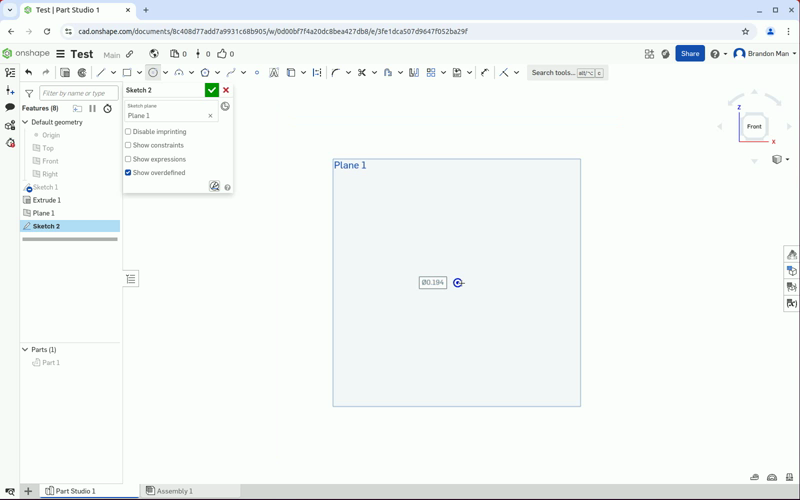
scroll(-6)
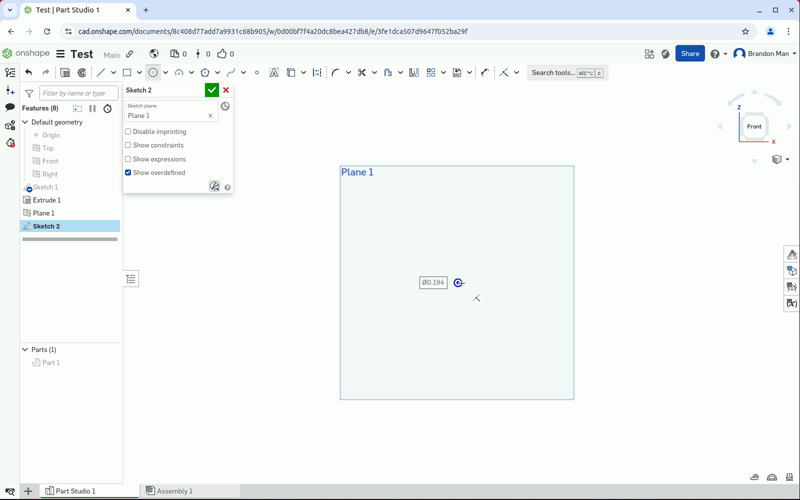
scroll(-6)
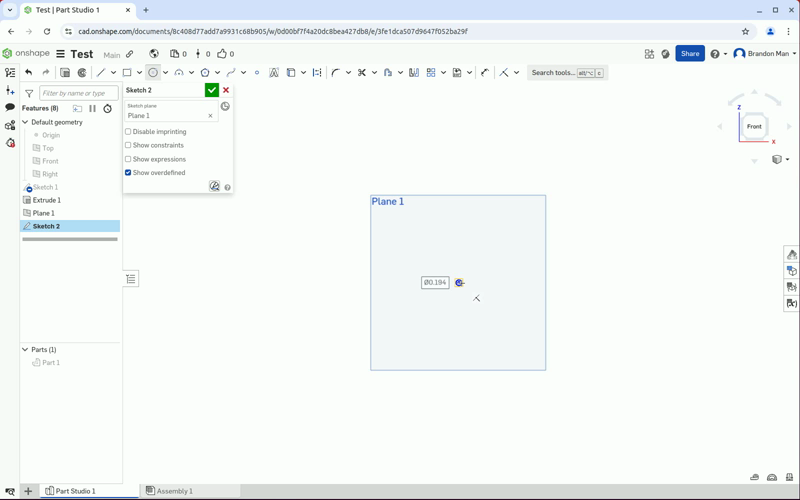
scroll(-6)
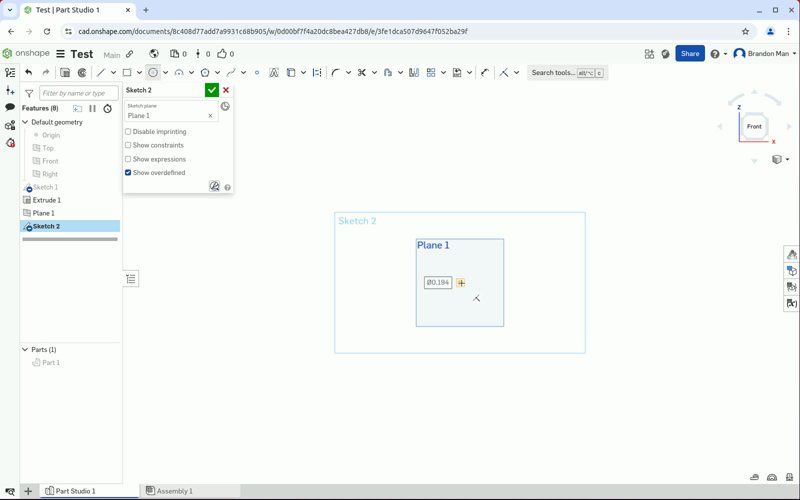
scroll(-6)
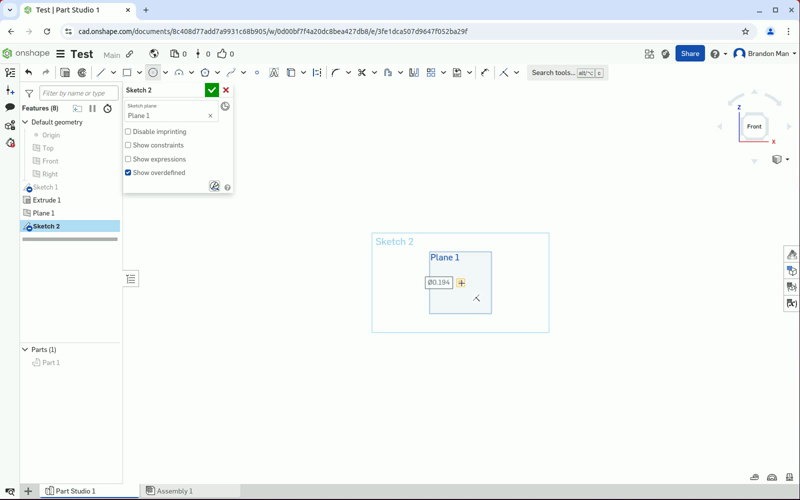
scroll(-6)
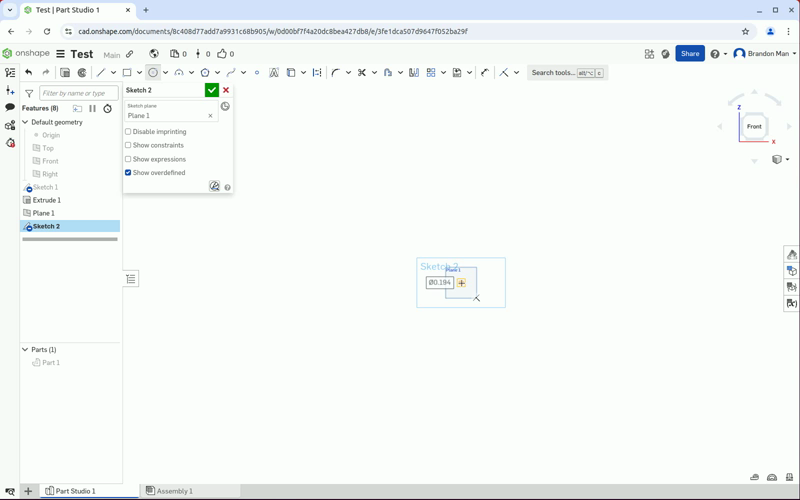
key(esc)
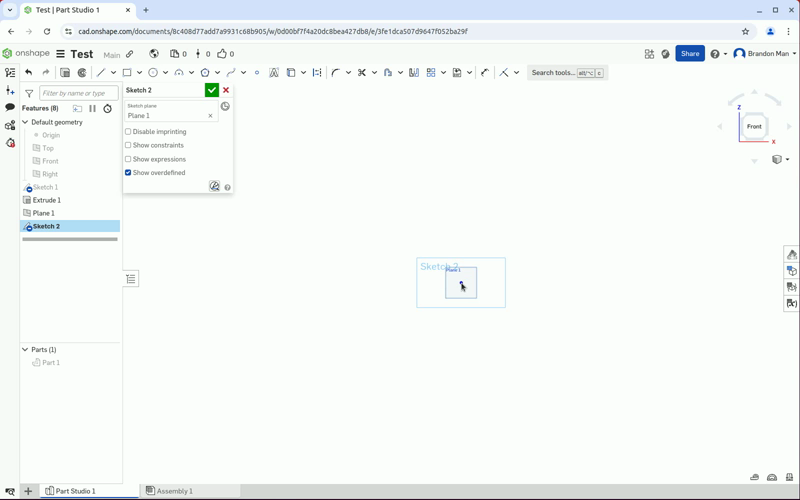
mouse_move(461, 283)
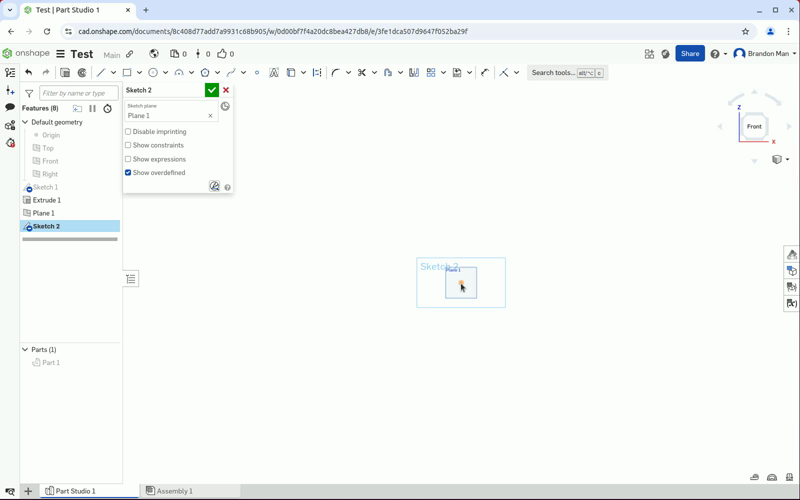
scroll(6)
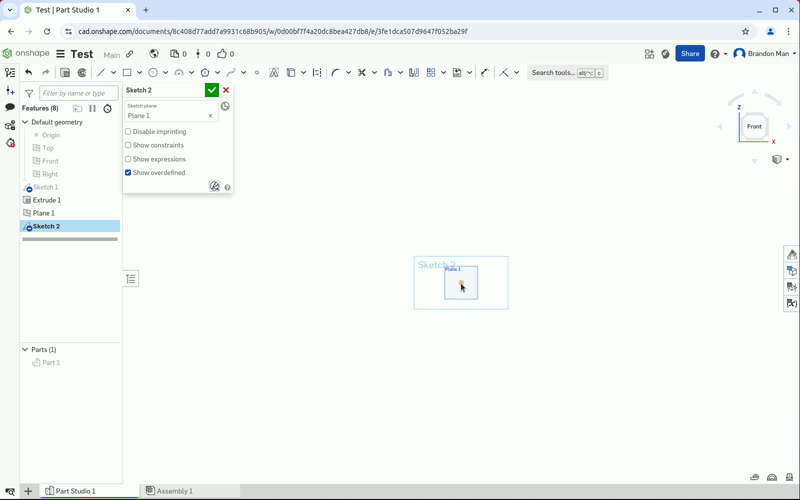
scroll(6)
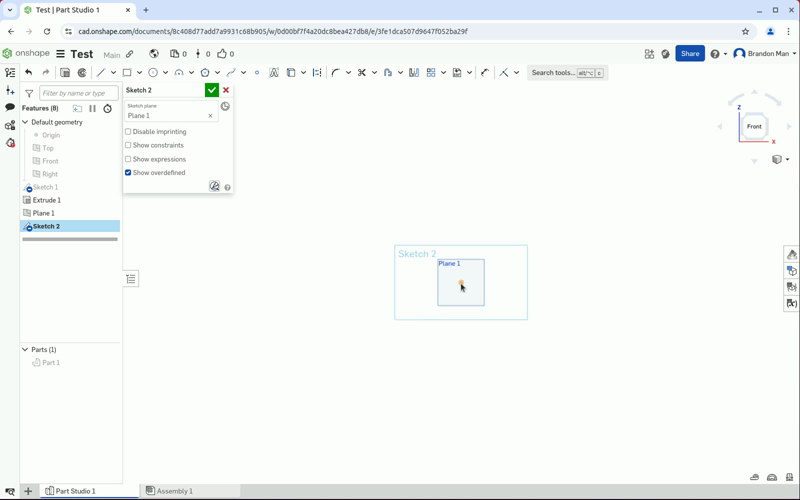
scroll(6)
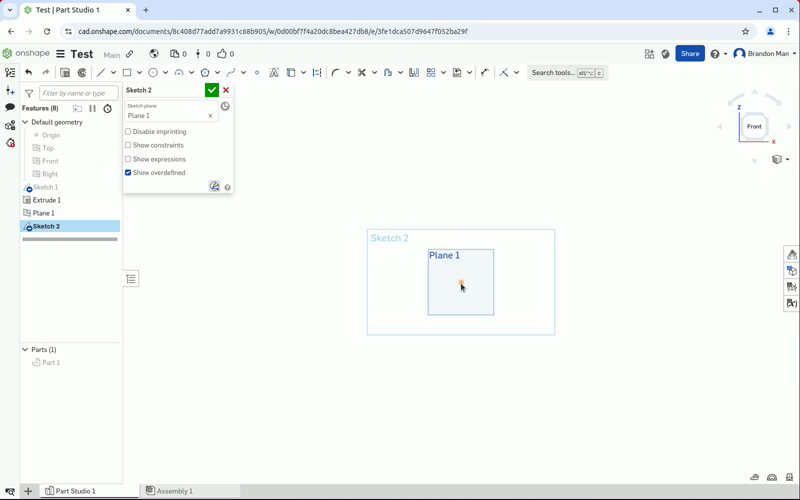
scroll(6)
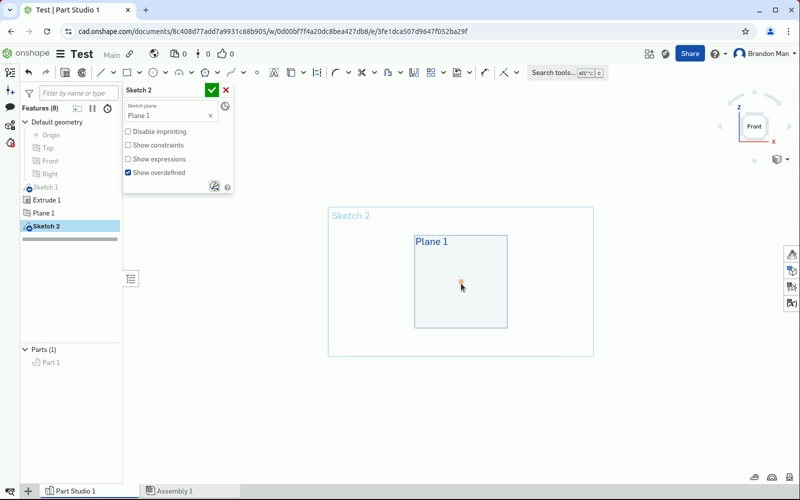
scroll(6)
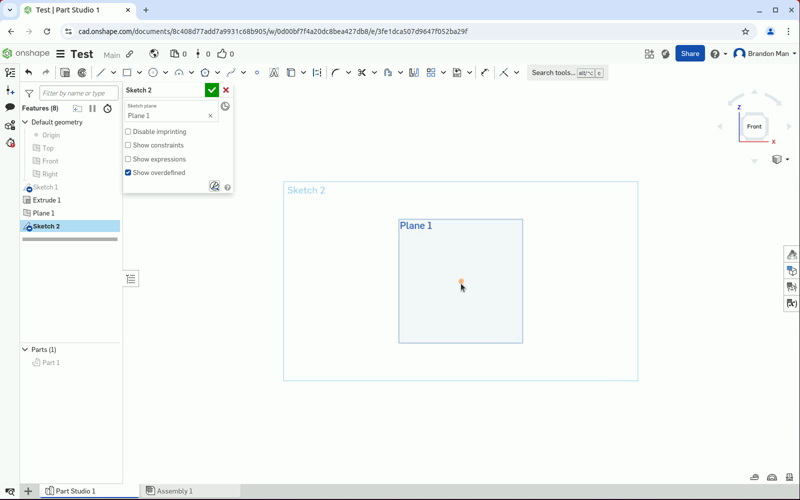
scroll(6)
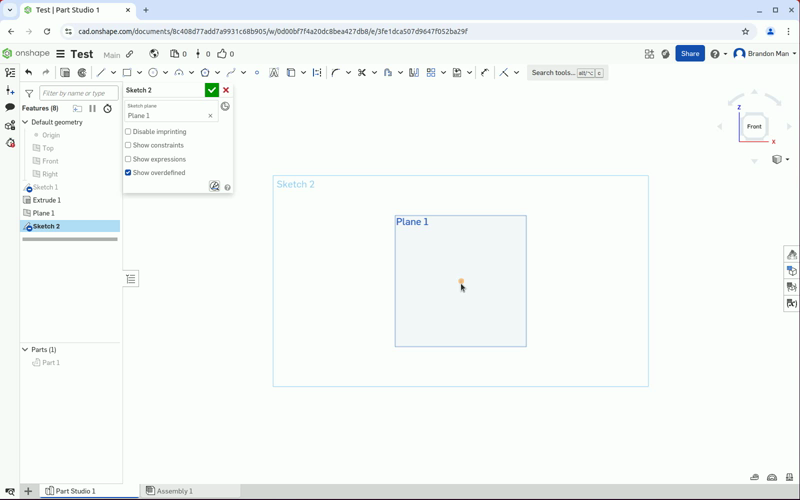
scroll(6)
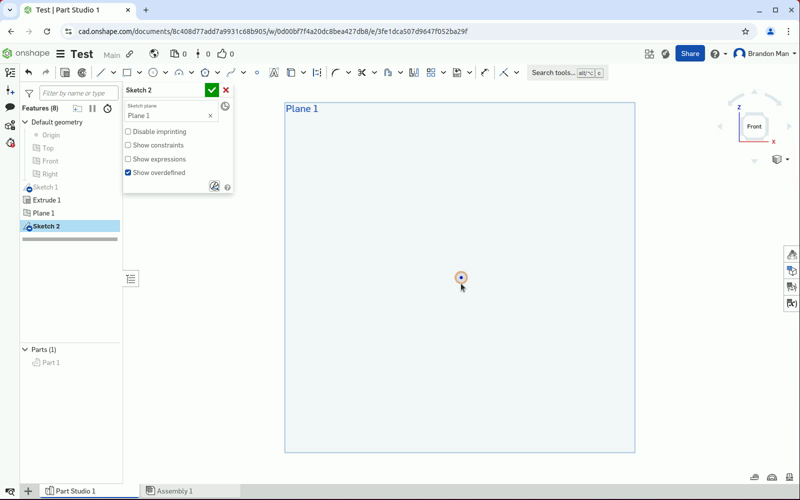
click(461, 283)
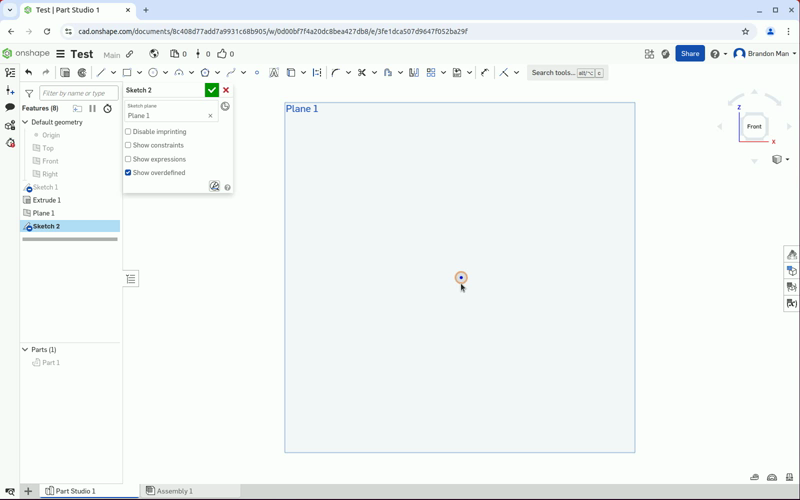
scroll(-6)
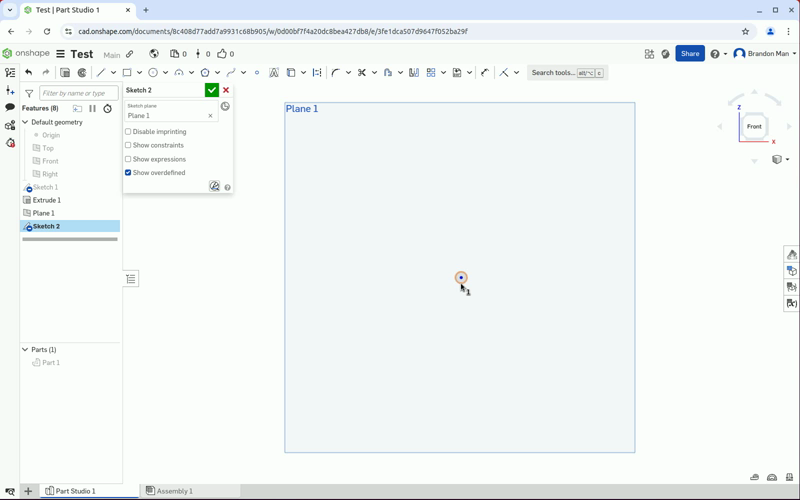
scroll(-6)
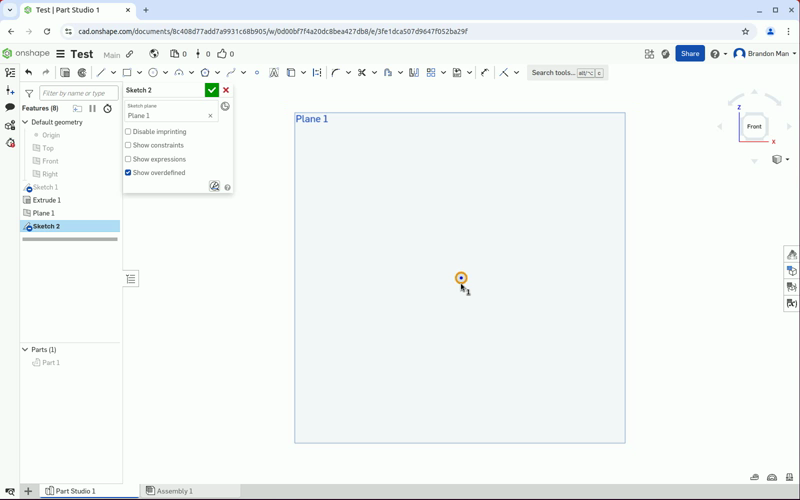
scroll(-6)
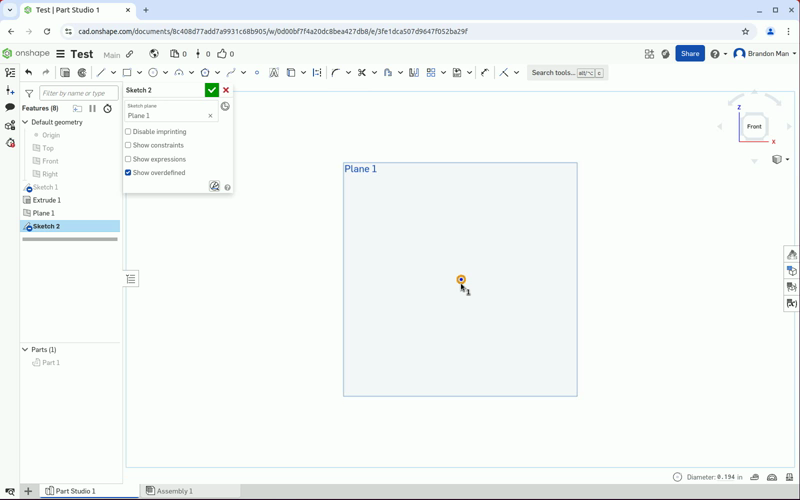
scroll(-6)
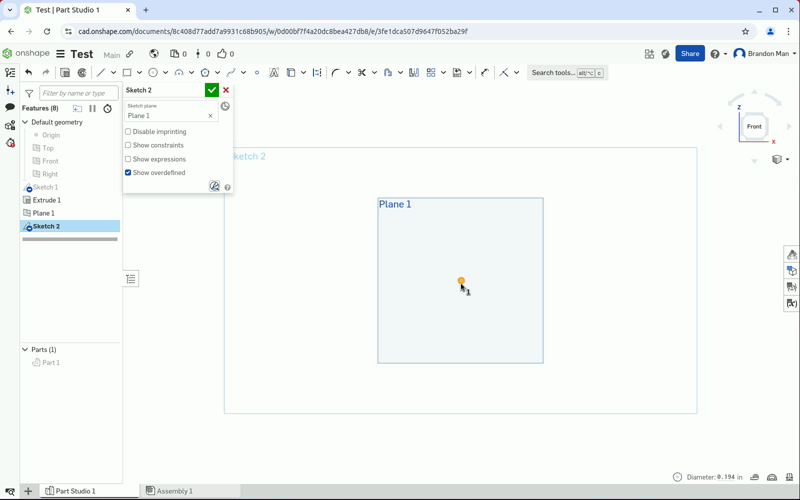
scroll(-6)
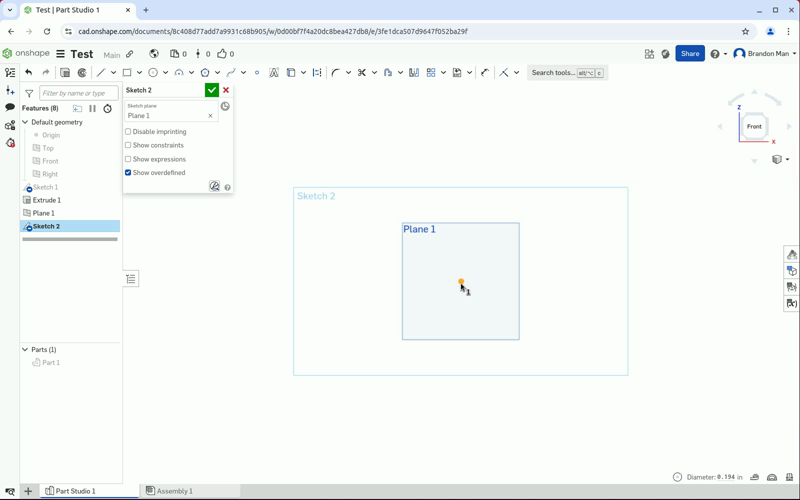
scroll(-6)
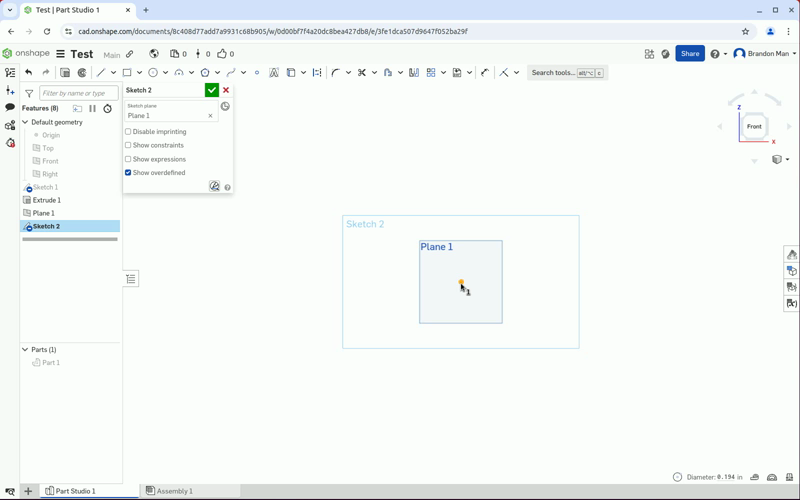
scroll(-6)
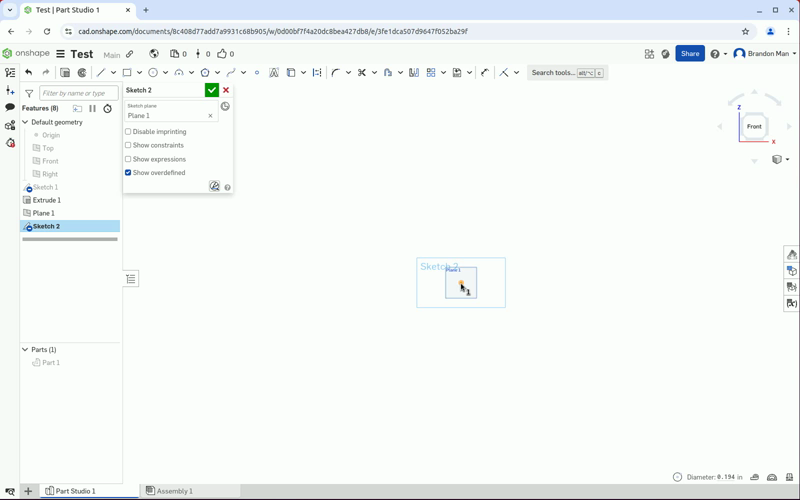
mouse_move(73, 352)
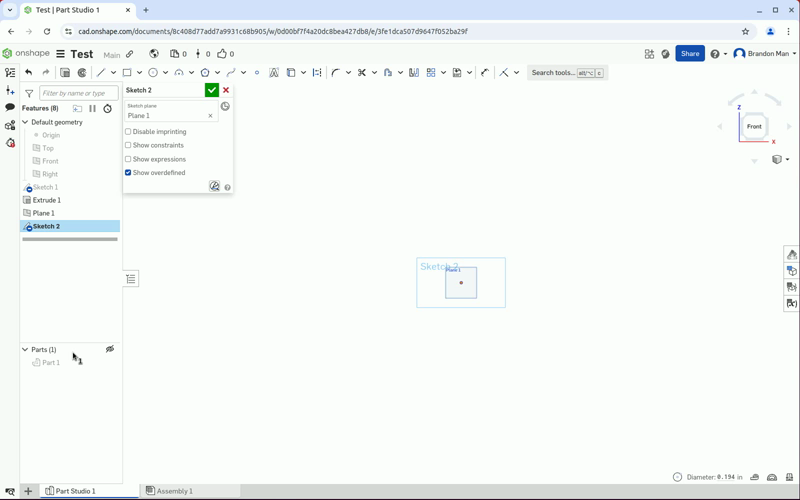
key(shift+y)
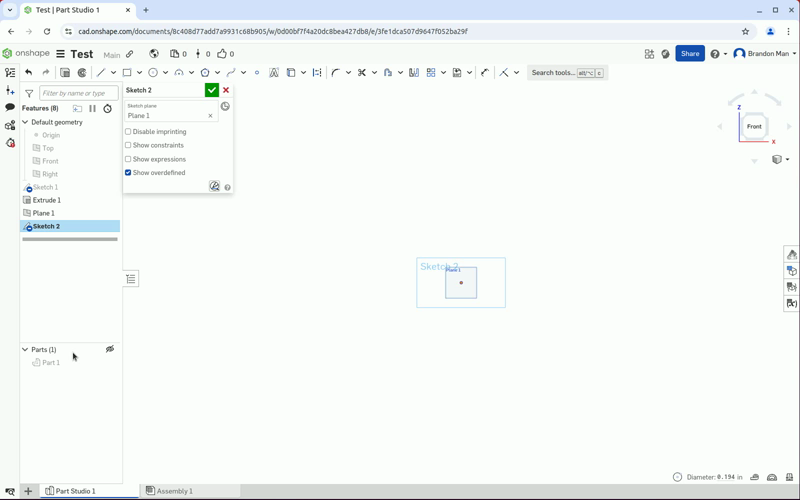
key(shift+e)
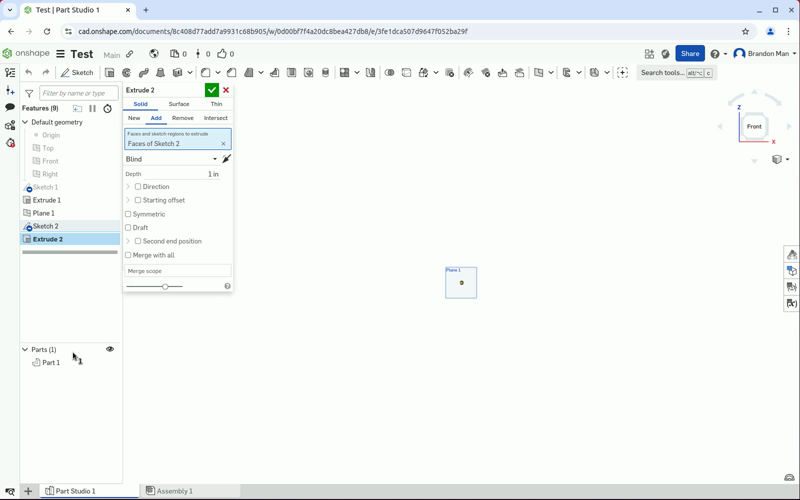
mouse_move(143, 106)
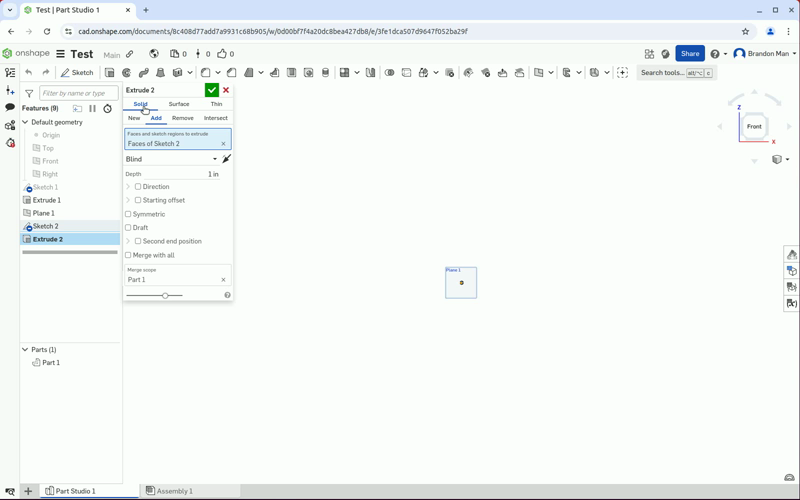
click(143, 106)
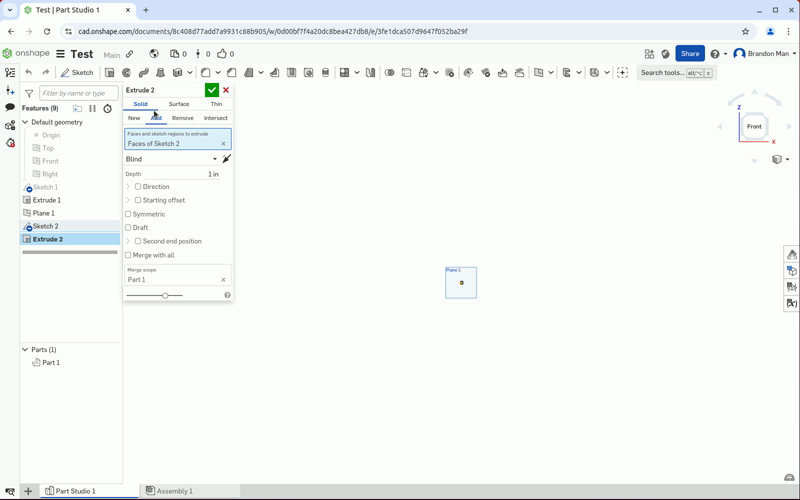
mouse_move(186, 120)
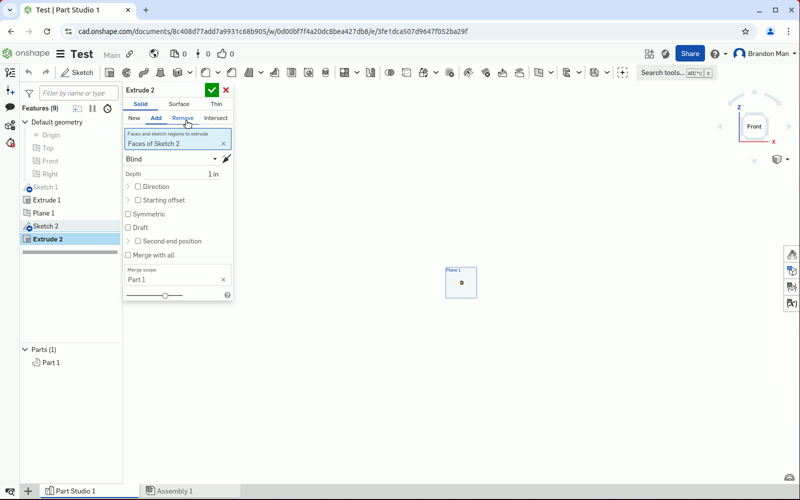
click(186, 120)
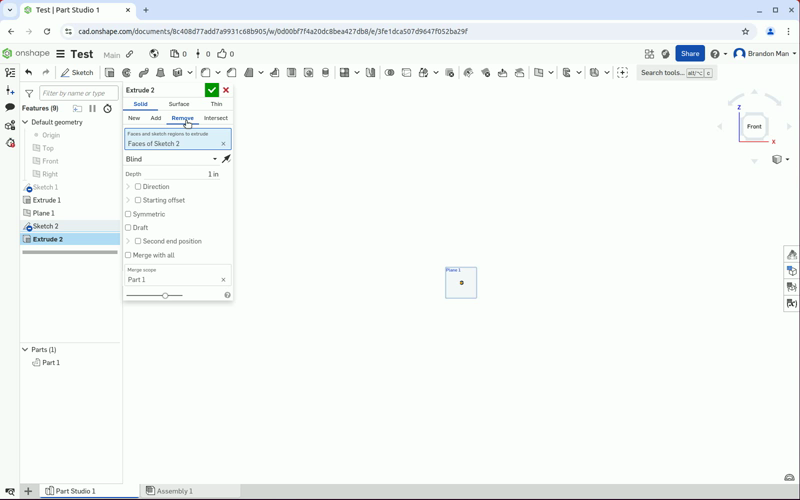
key(tab, 4)
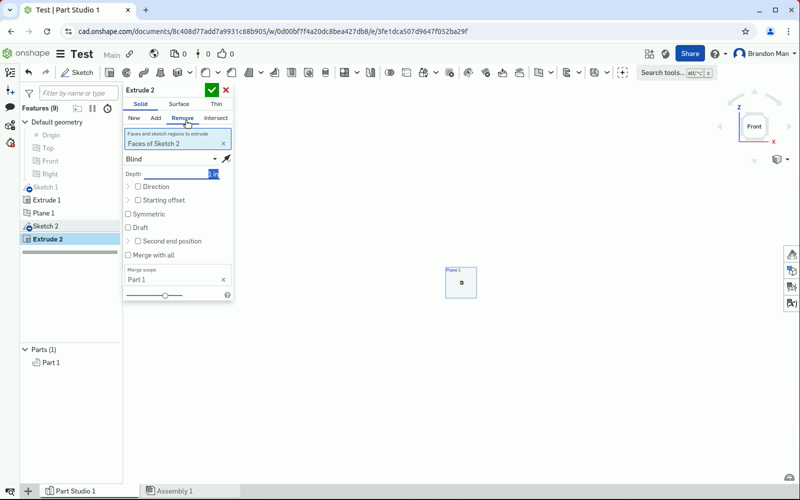
text(22.868)
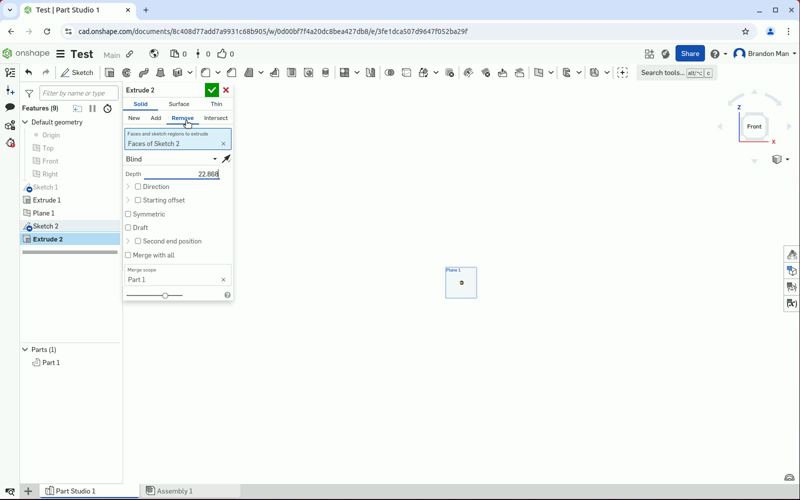
key(tab, 6)
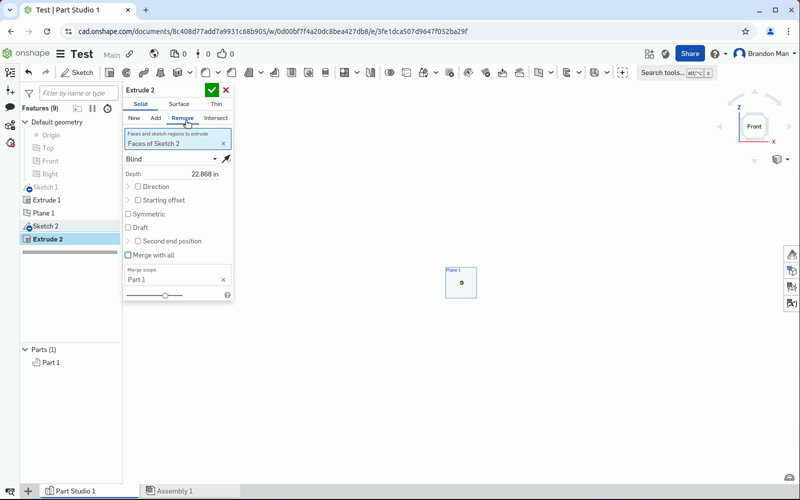
key(space)
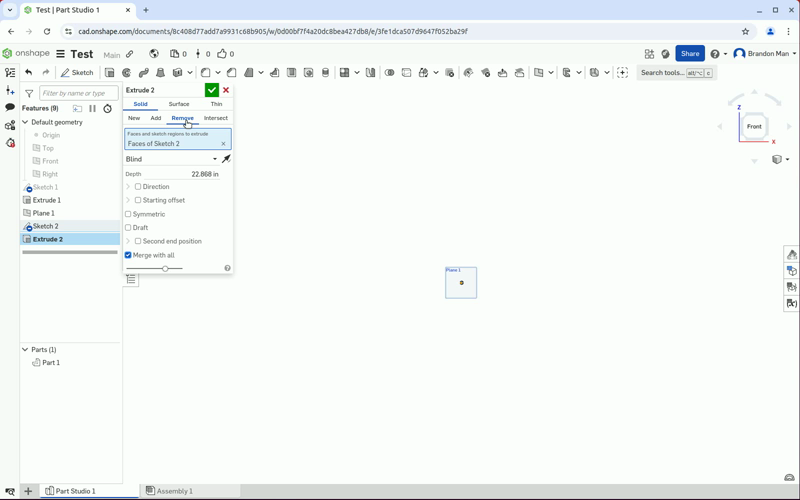
key(enter)
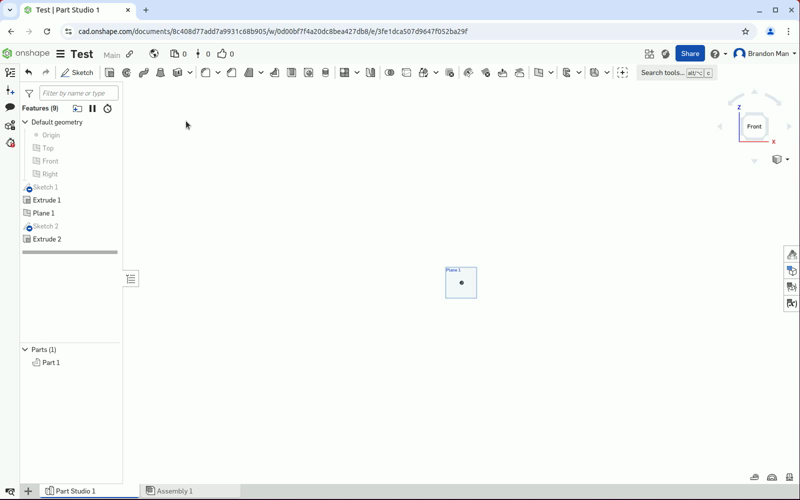
key(shift+h)
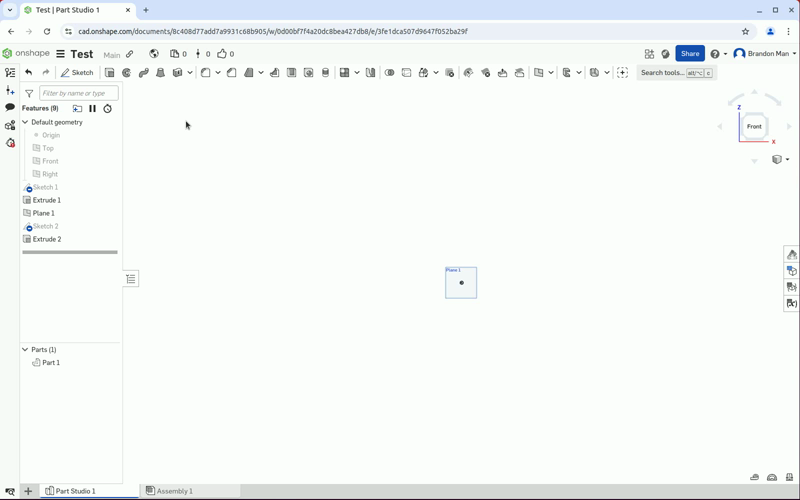
key(shift+h)
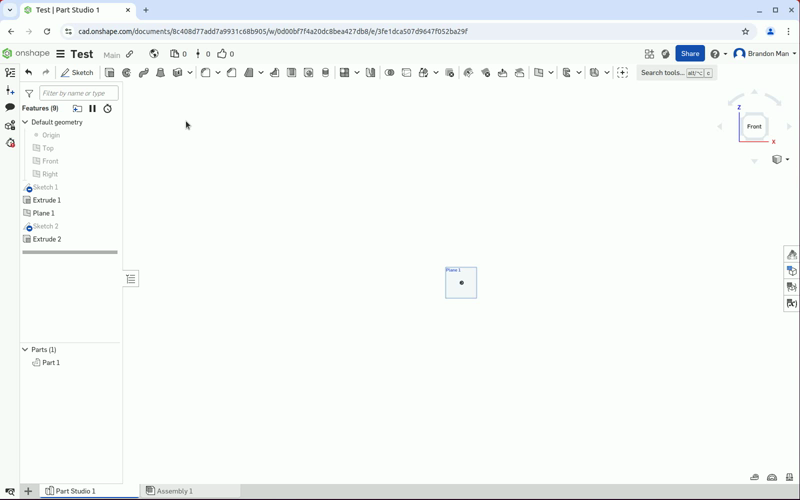
mouse_move(73, 189)
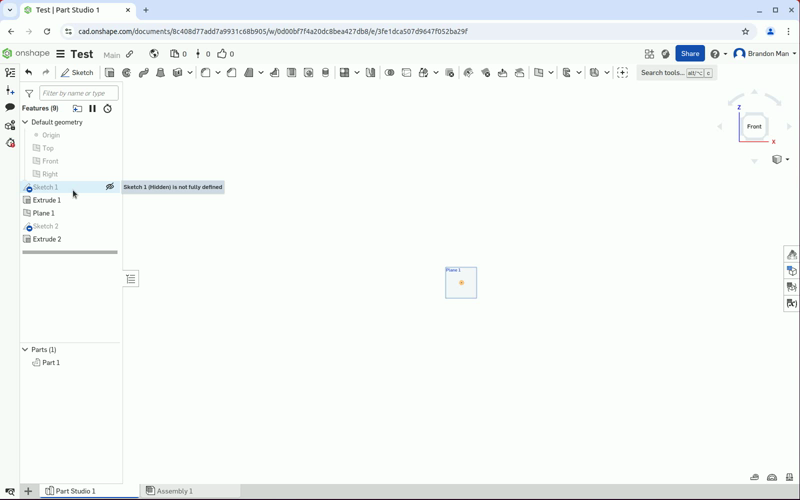
click(73, 189)
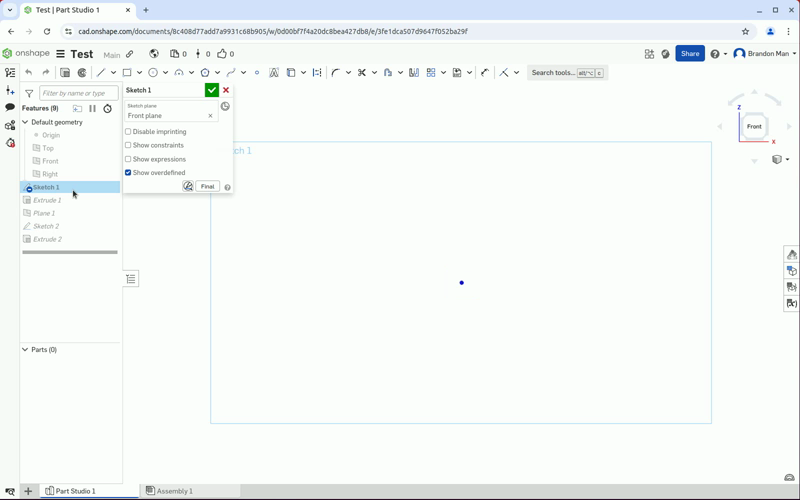
mouse_move(229, 92)
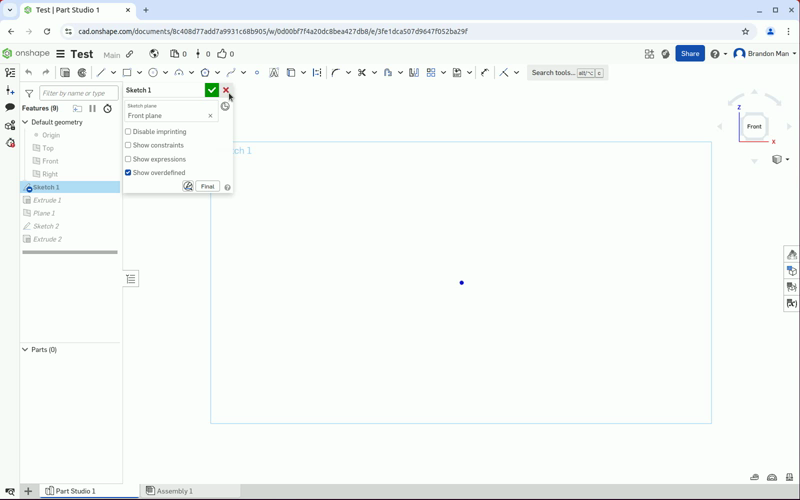
click(229, 92)
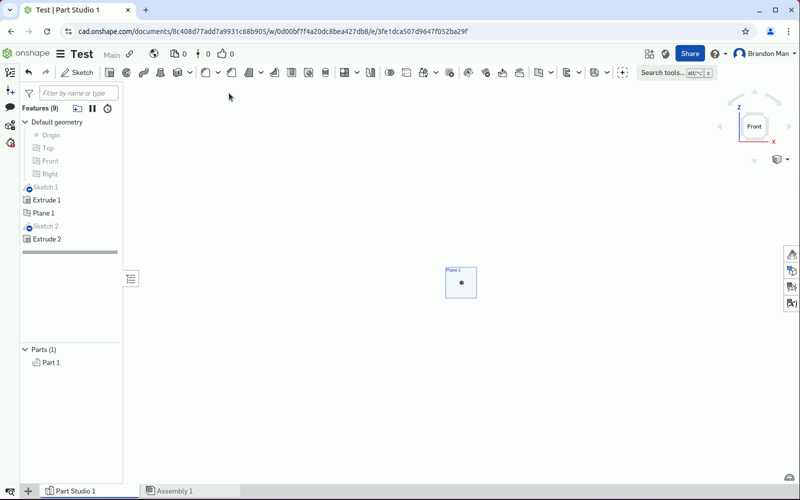
mouse_move(73, 352)
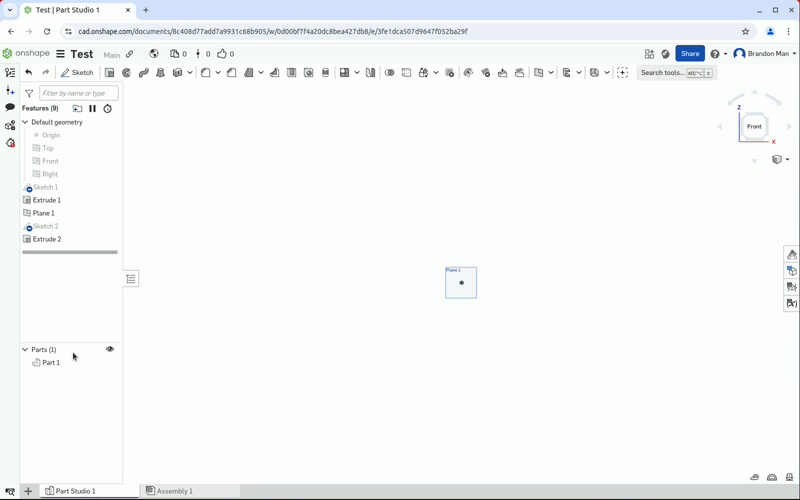
key(y)
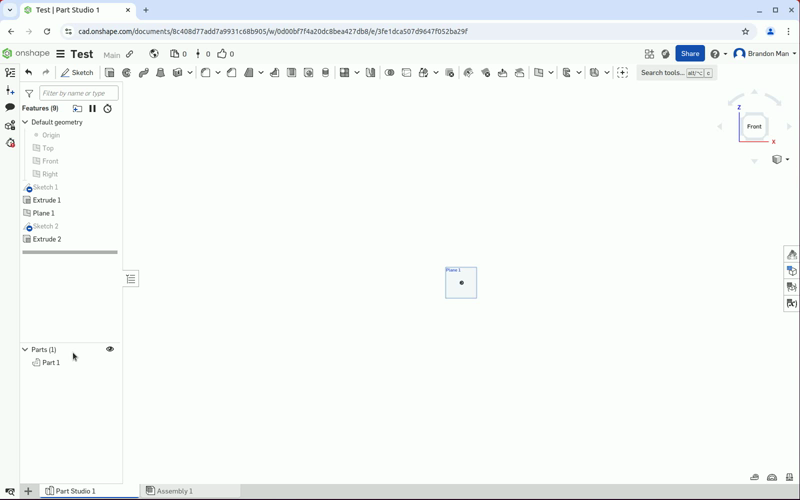
key(shift+p)
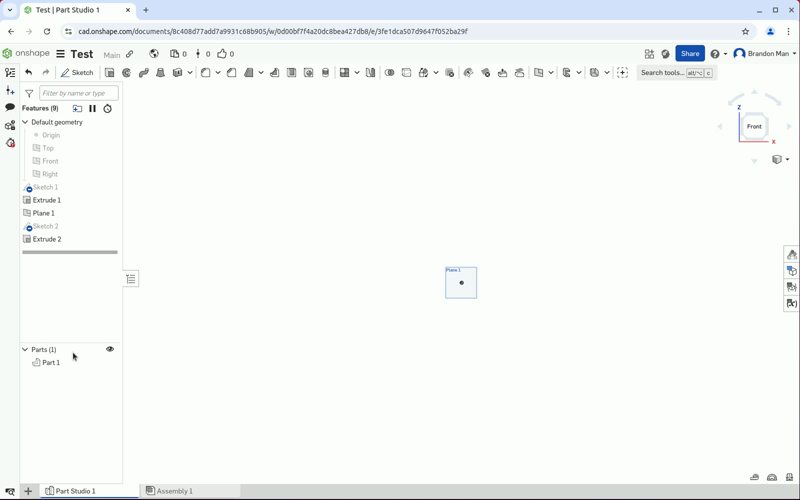
key(space)
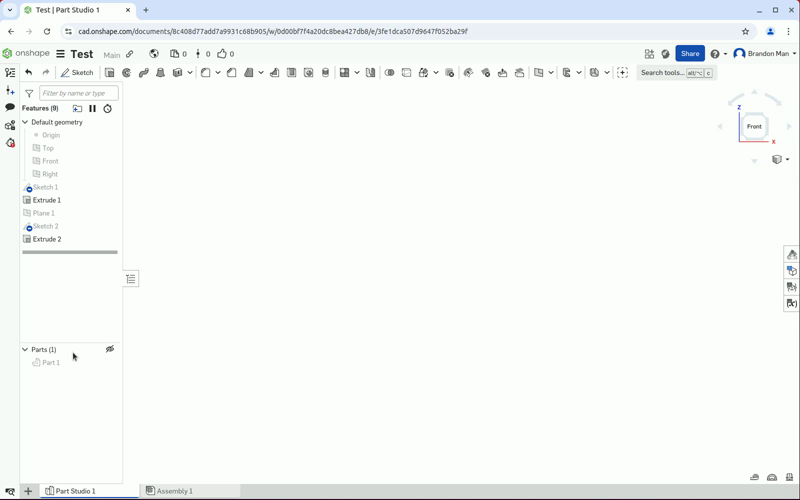
key_down(shift)
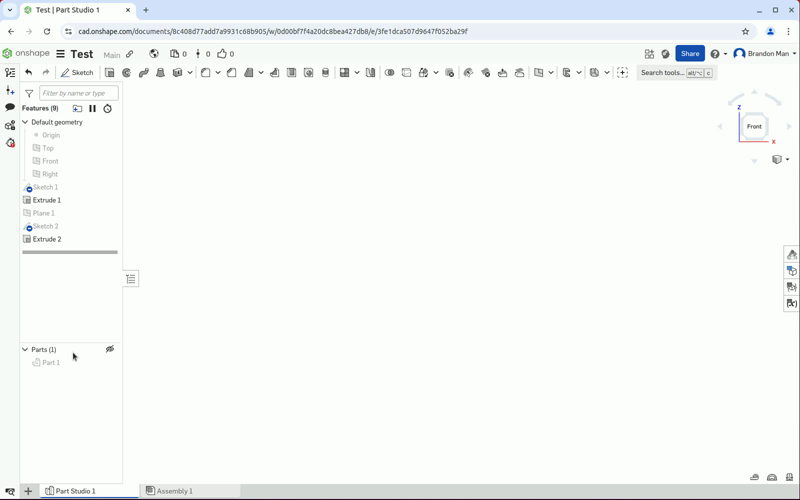
key(down)
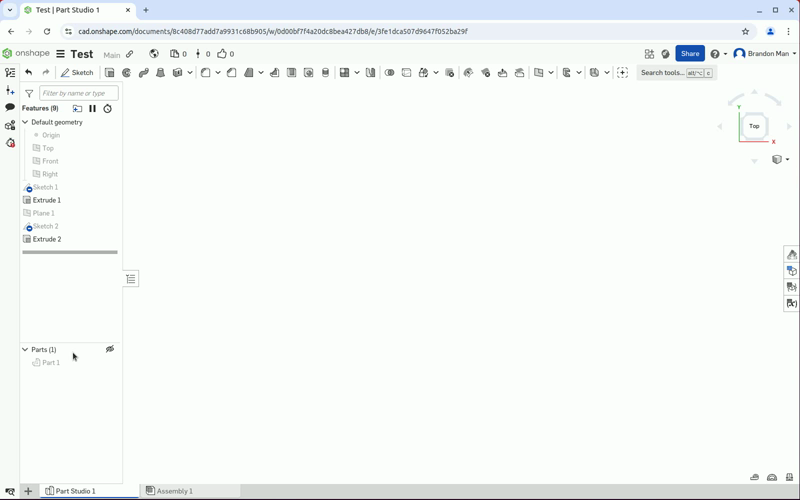
key_up(shift)
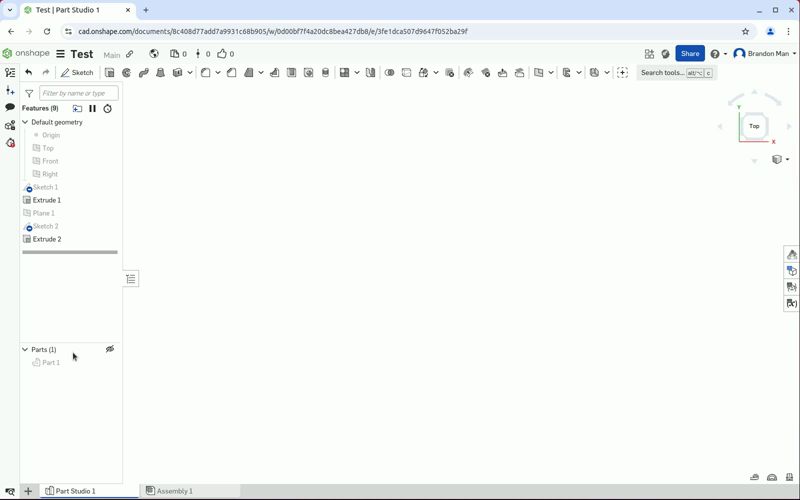
mouse_move(73, 352)
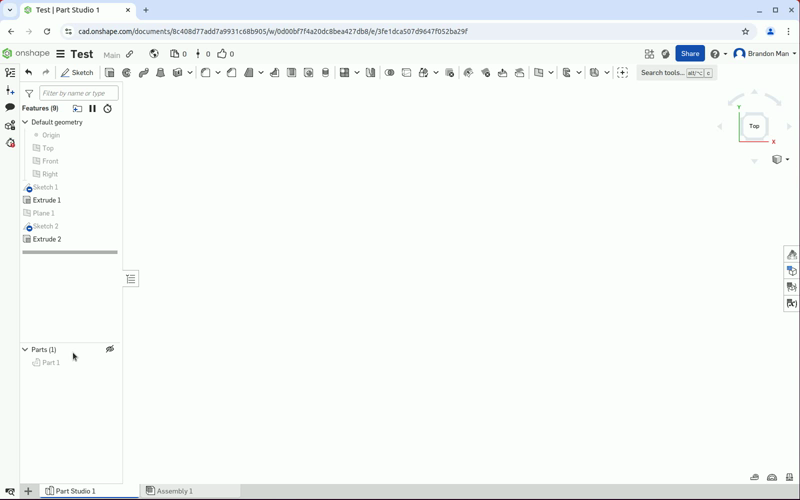
key(shift+y)
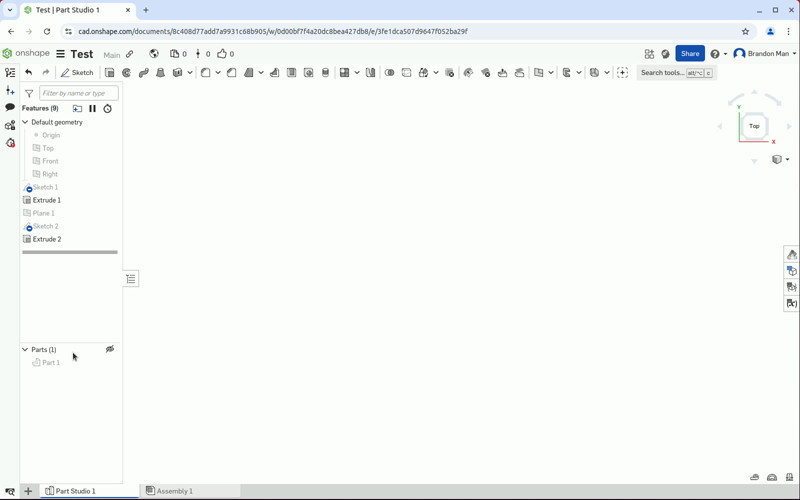
key(shift+s)
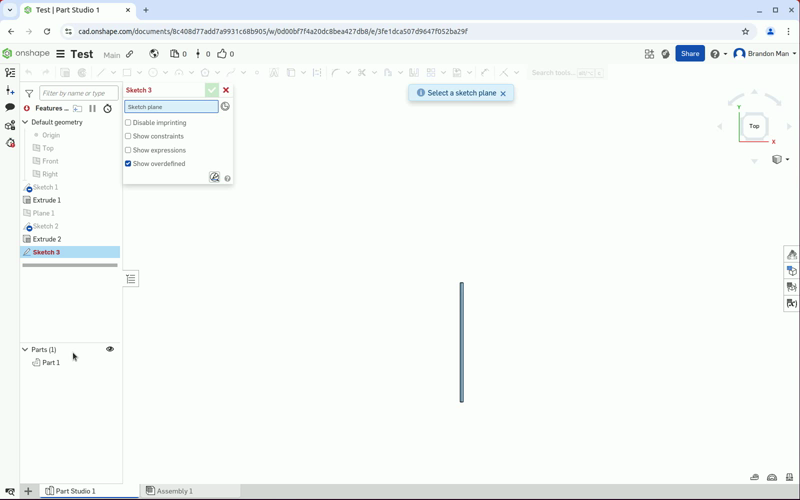
mouse_move(73, 150)
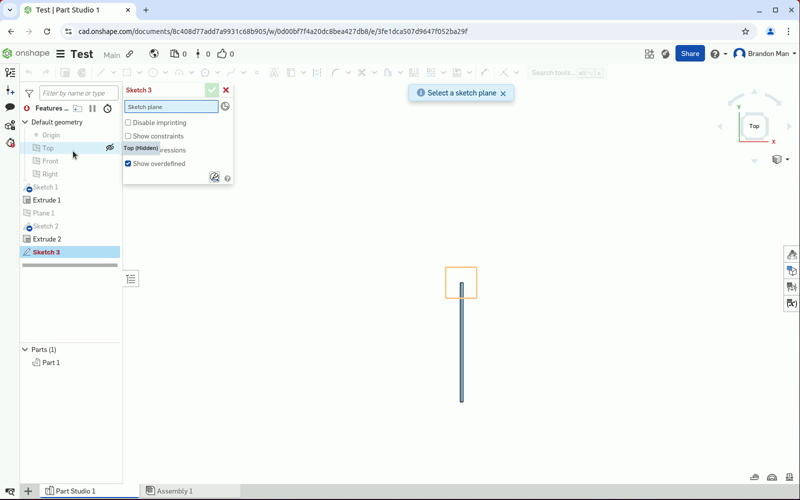
click(73, 150)
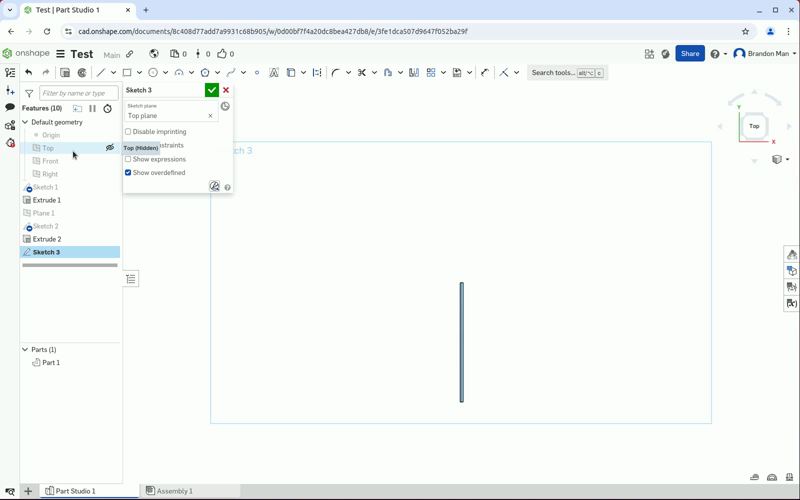
mouse_move(73, 352)
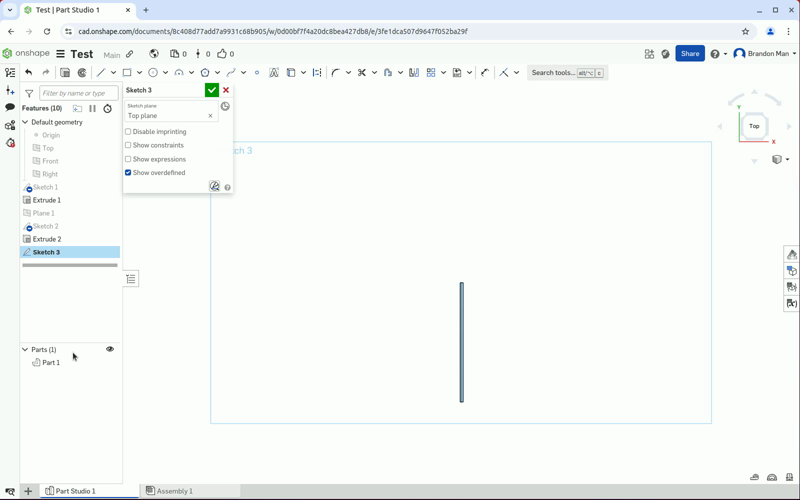
key(y)
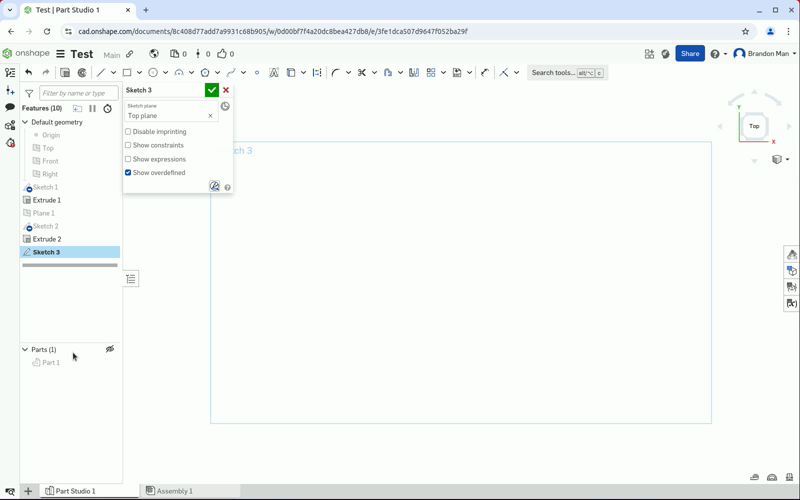
key(c)
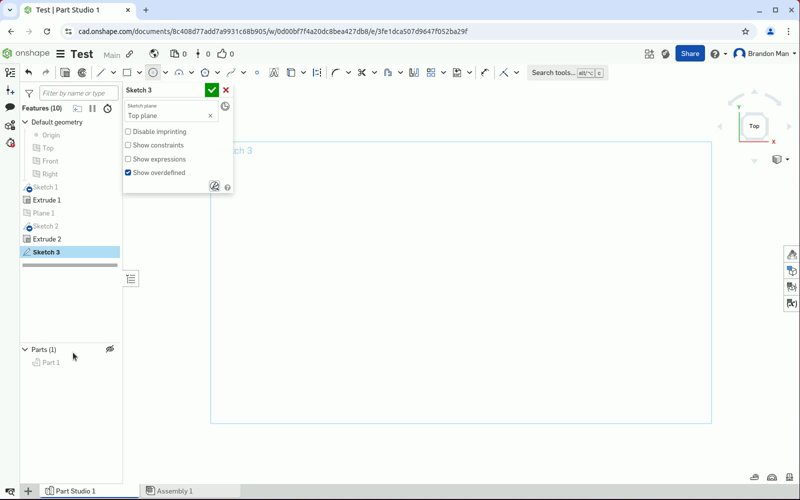
key_down(shift)
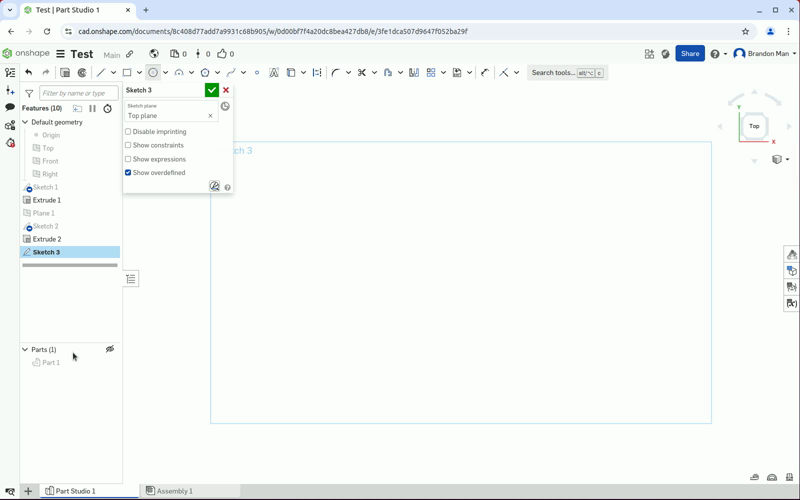
mouse_move(461, 282)
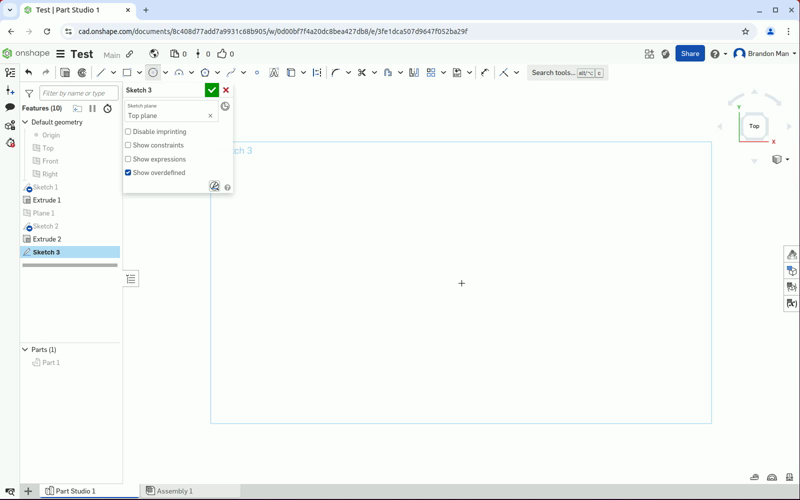
click(461, 282)
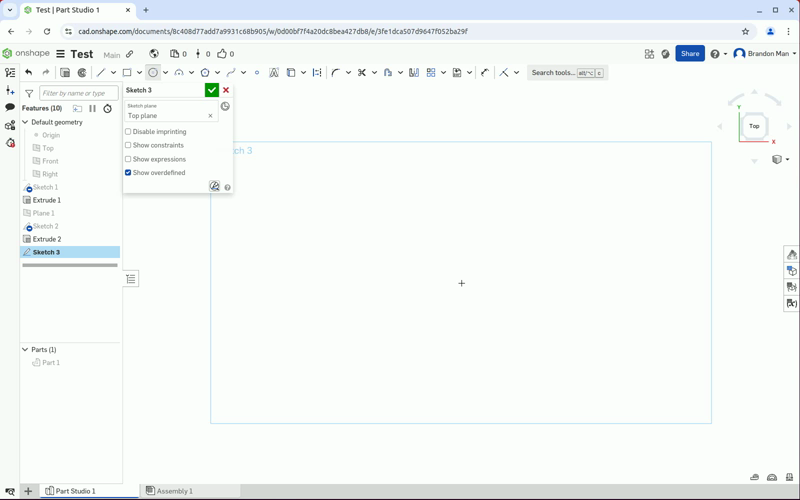
key_up(shift)
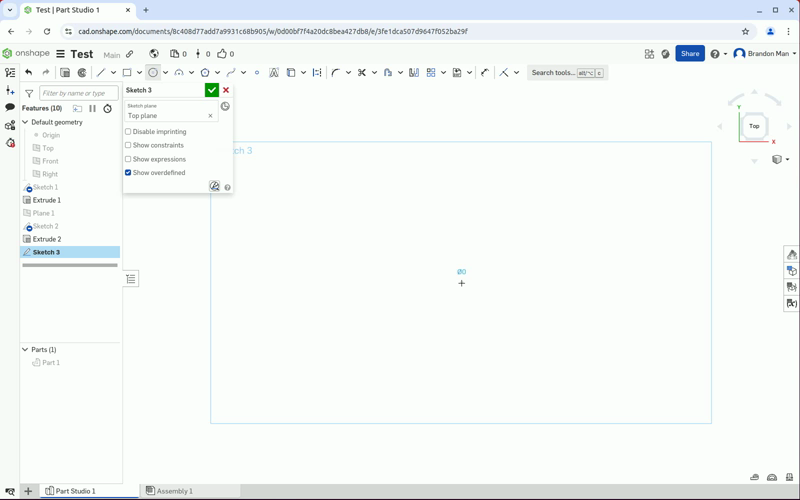
mouse_move(463, 282)
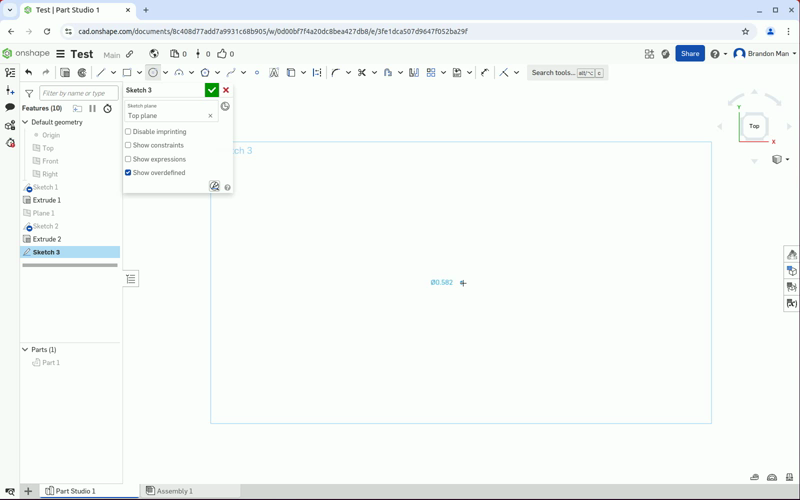
scroll(6)
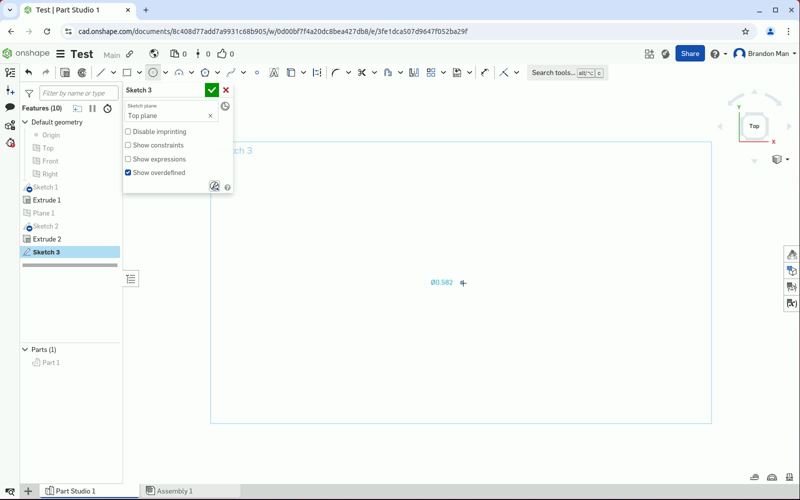
scroll(6)
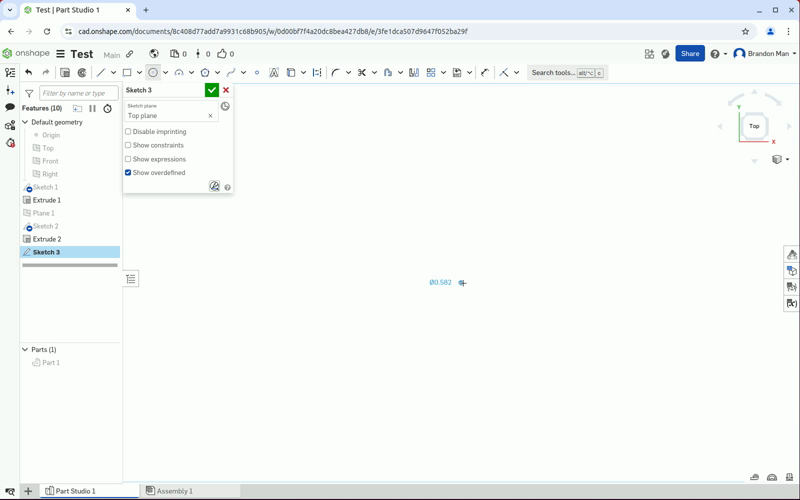
scroll(6)
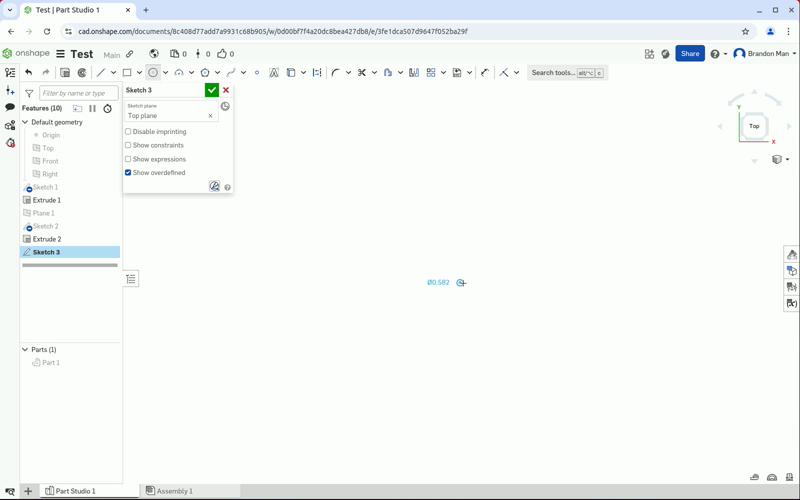
scroll(6)
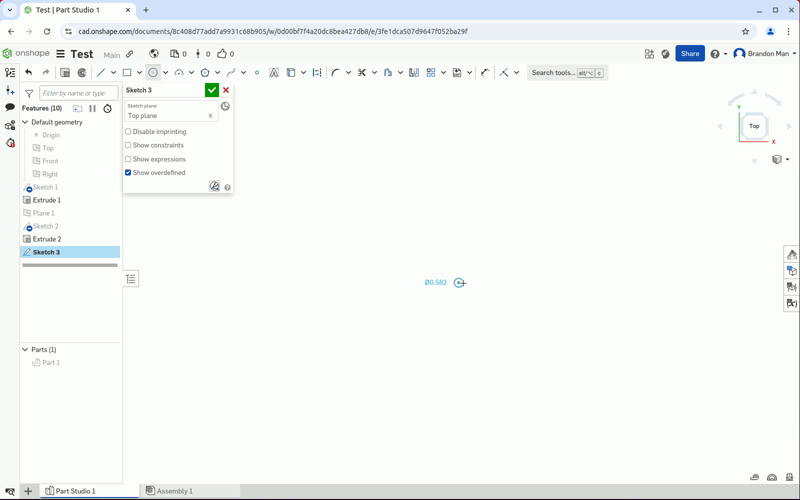
scroll(6)
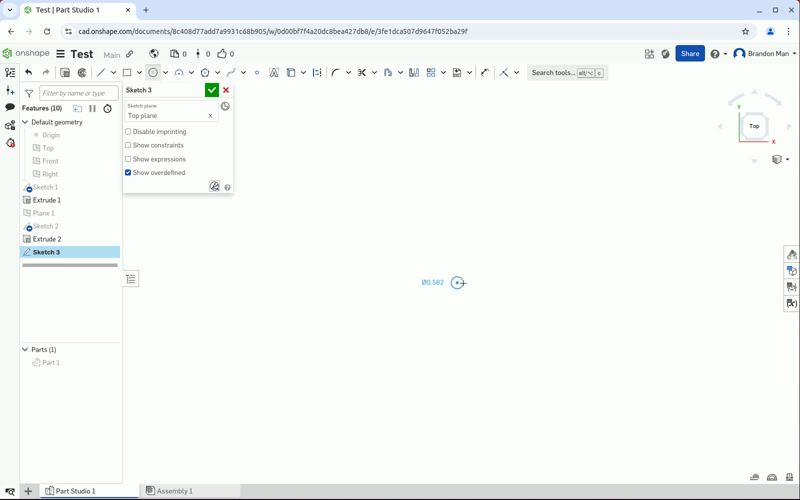
scroll(6)
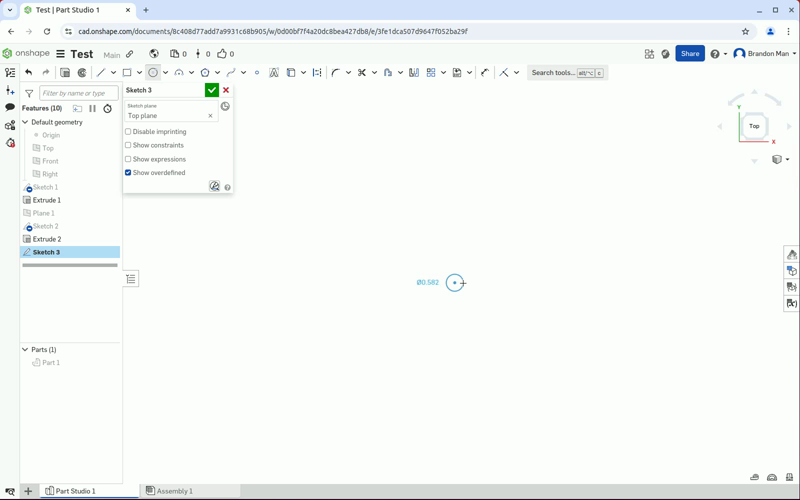
scroll(6)
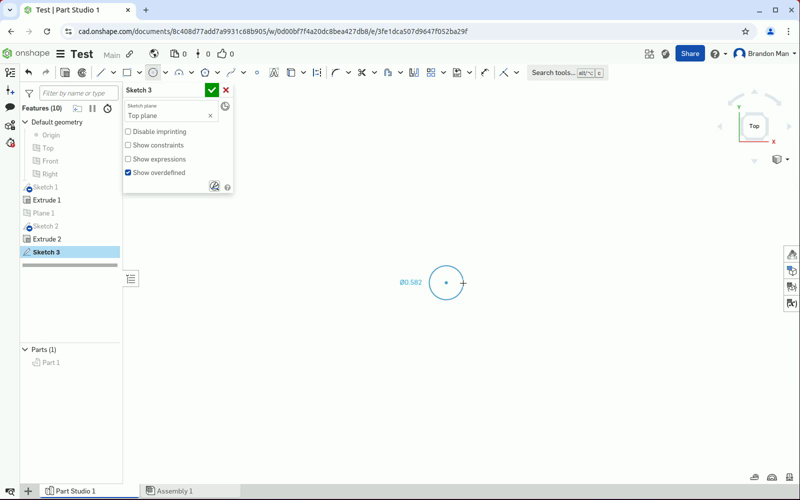
click(463, 282)
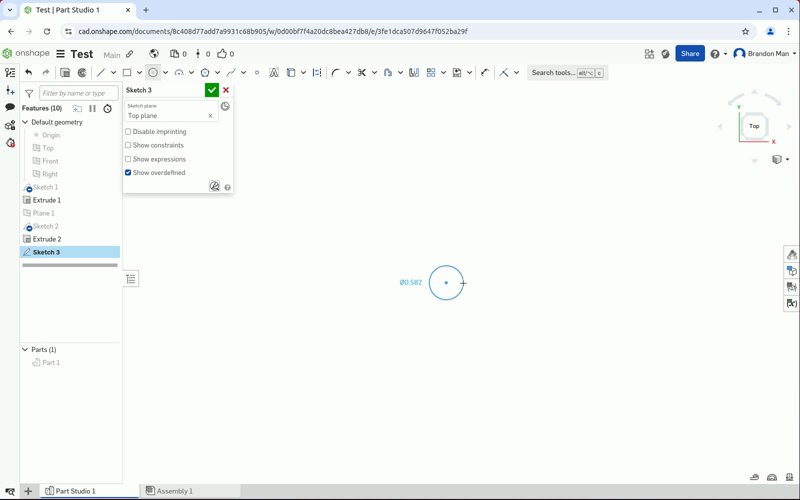
scroll(-6)
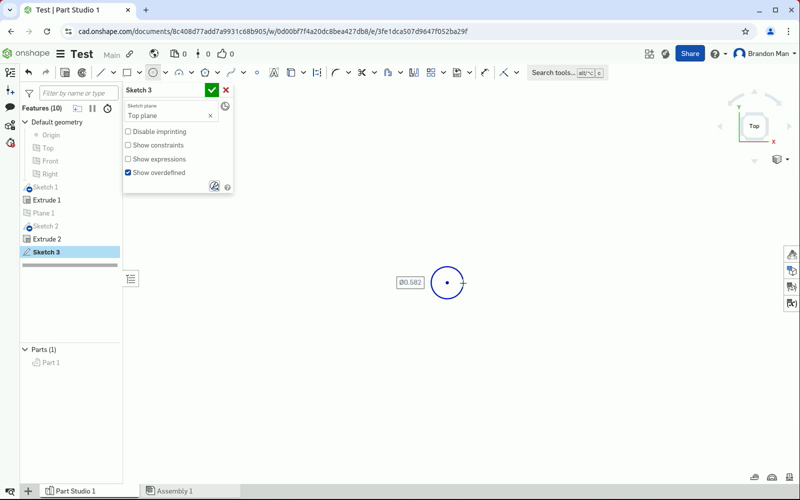
scroll(-6)
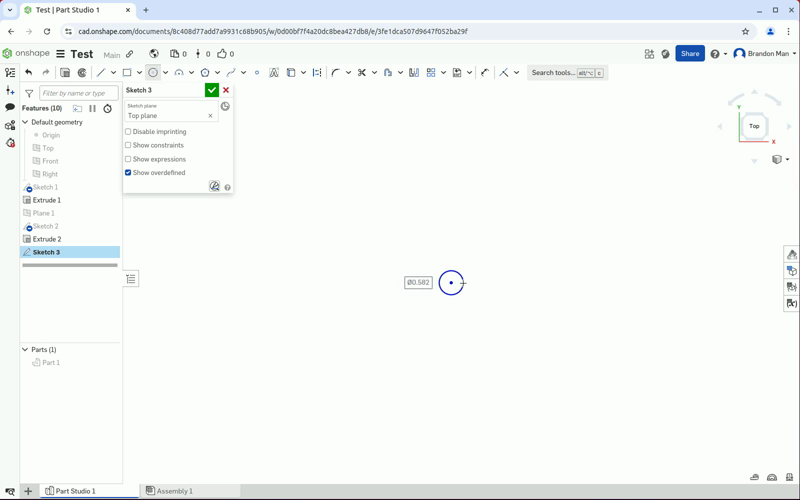
scroll(-6)
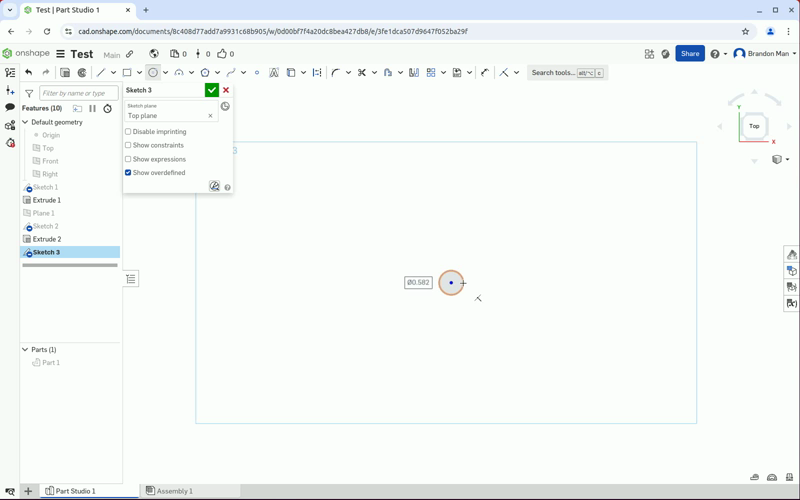
scroll(-6)
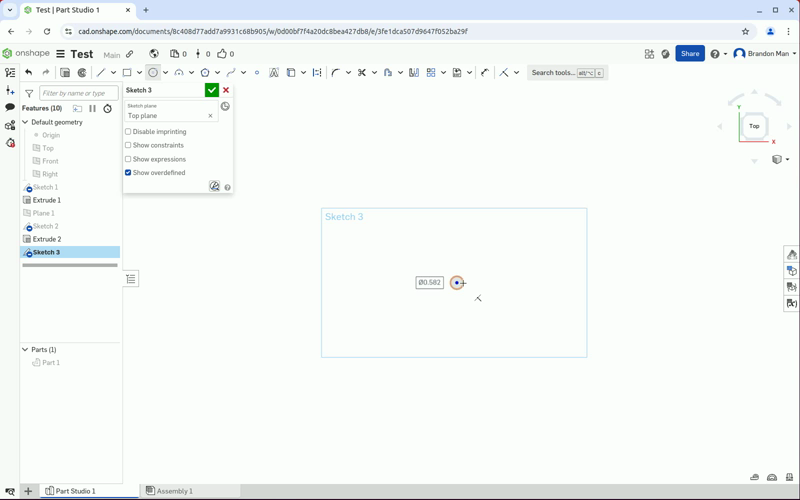
scroll(-6)
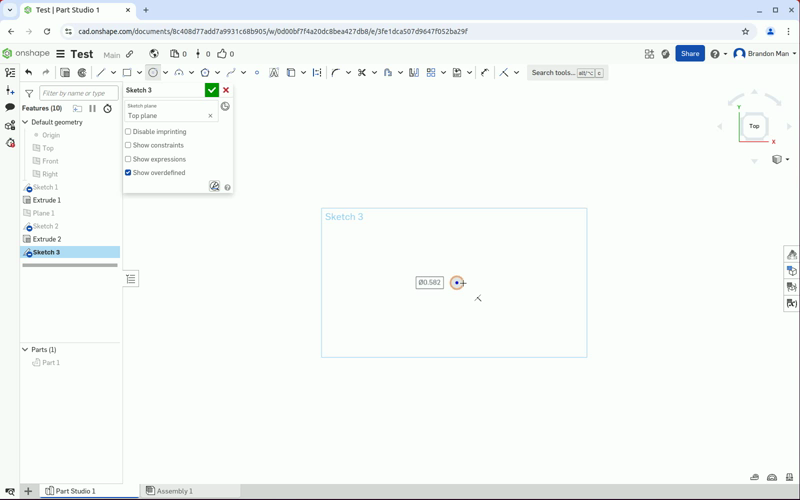
scroll(-6)
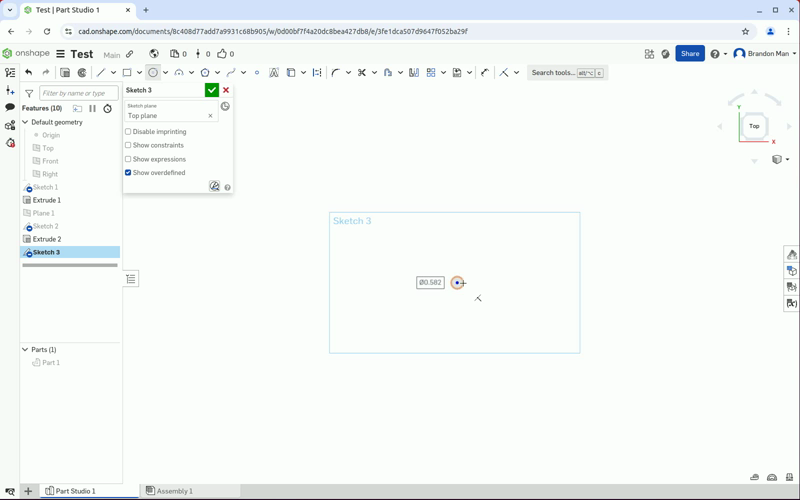
scroll(-6)
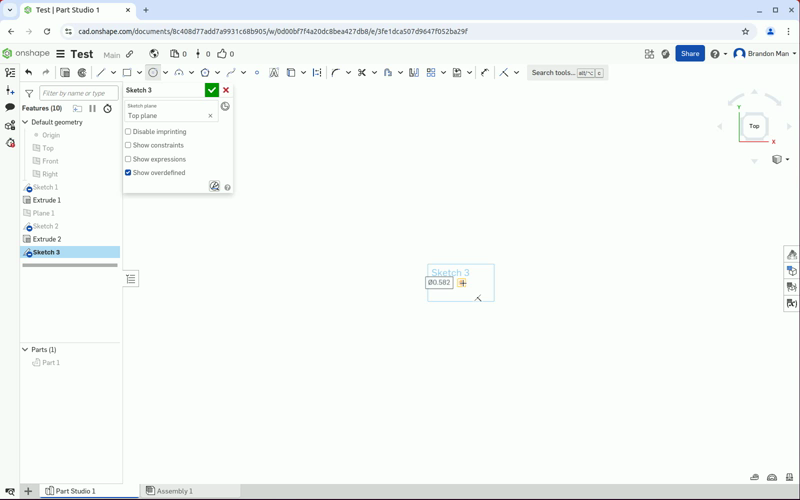
key(esc)
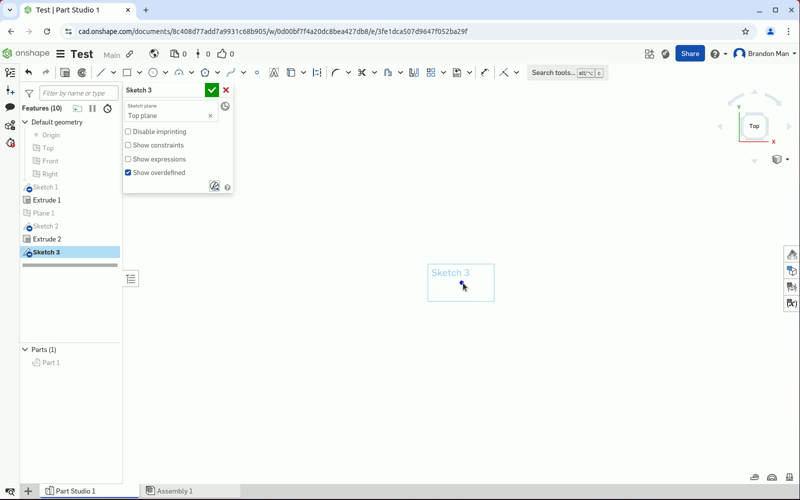
mouse_move(461, 282)
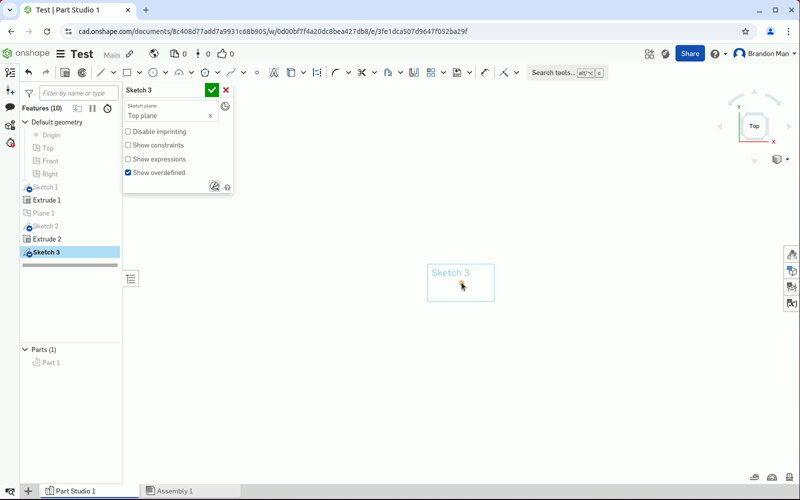
scroll(6)
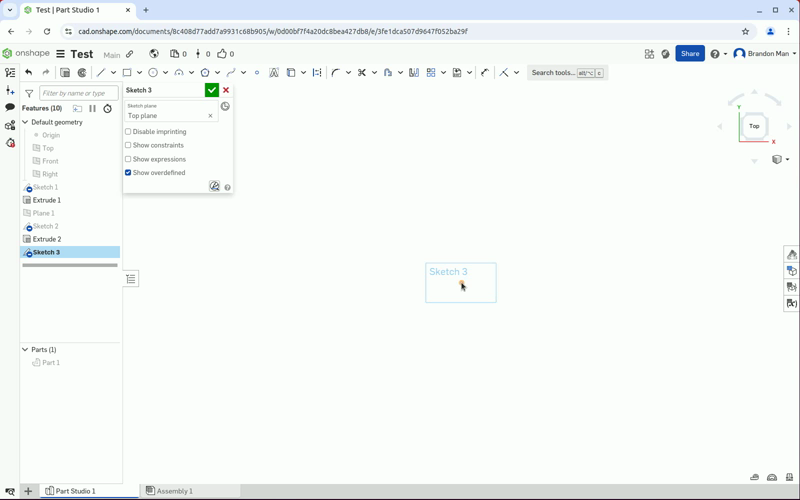
scroll(6)
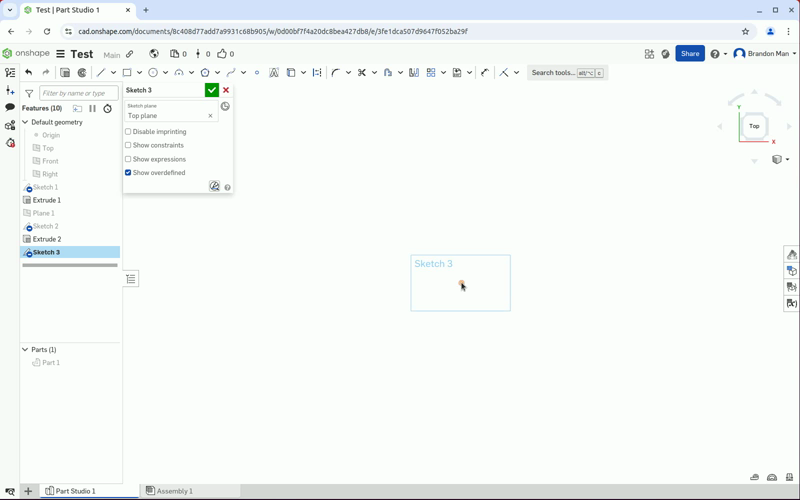
scroll(6)
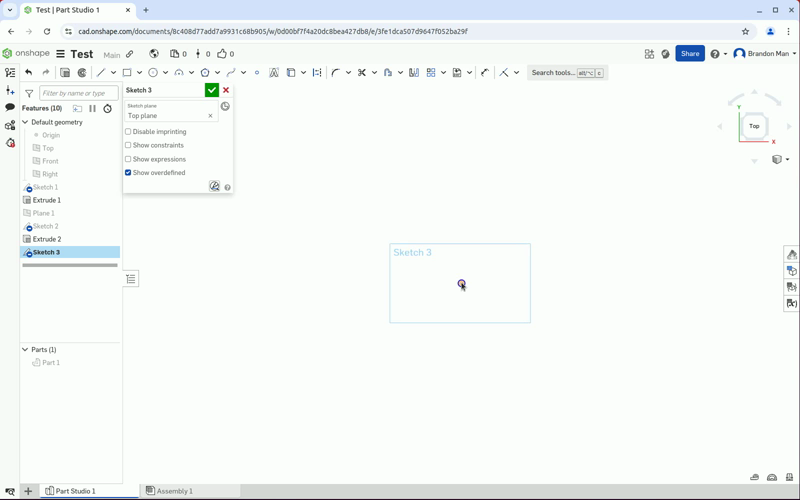
scroll(6)
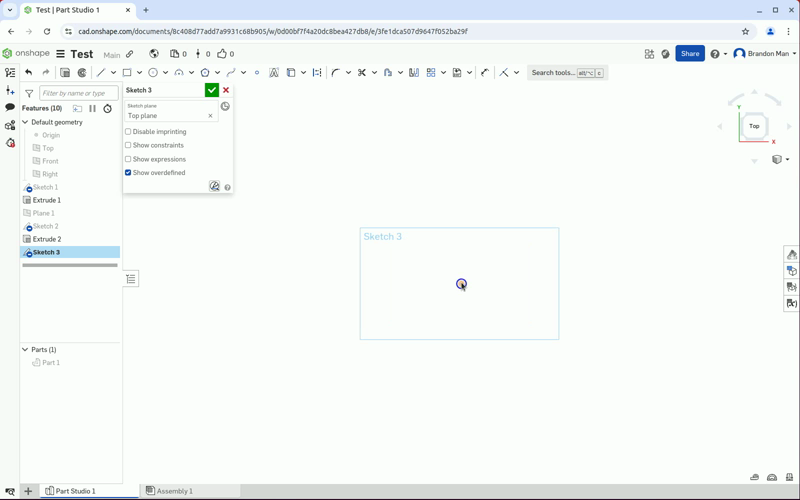
scroll(6)
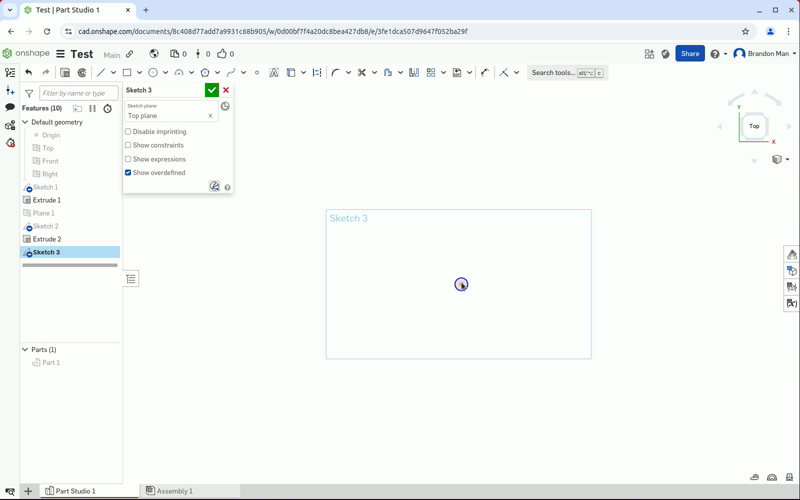
scroll(6)
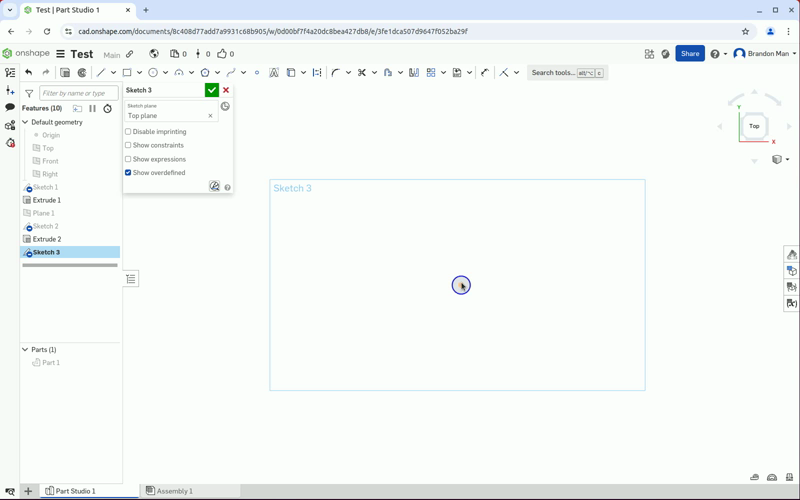
scroll(6)
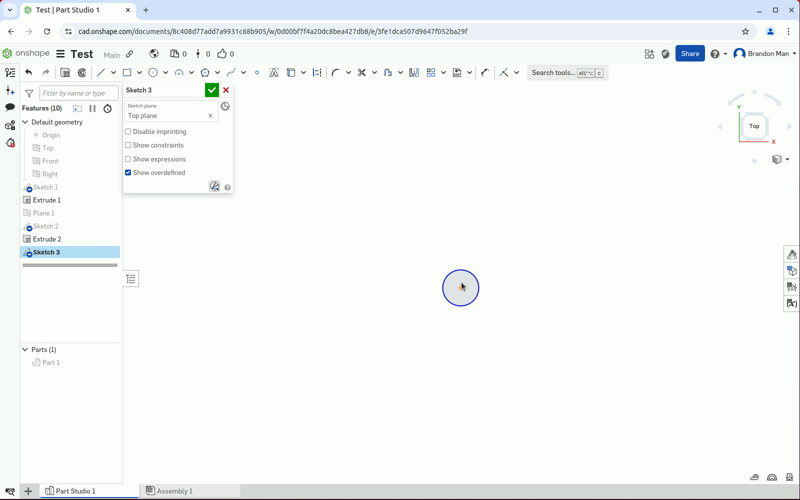
click(461, 282)
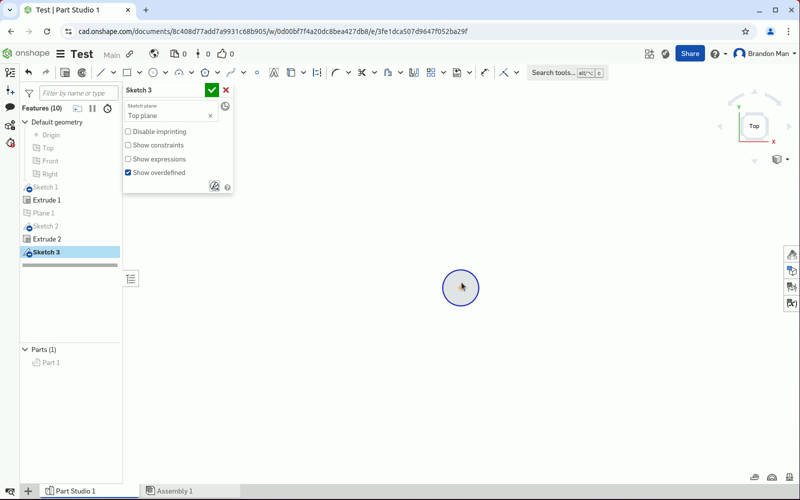
scroll(-6)
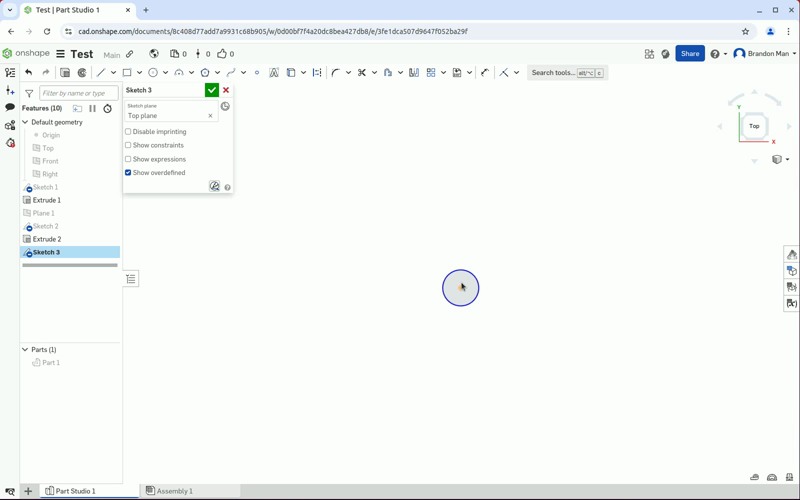
scroll(-6)
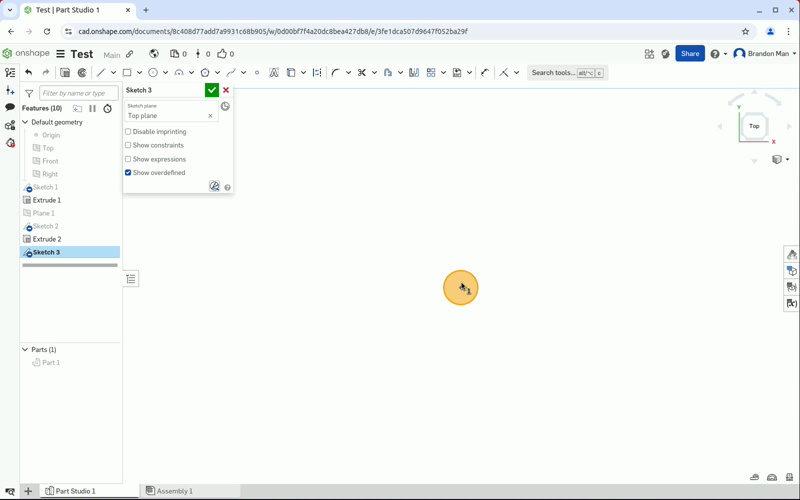
scroll(-6)
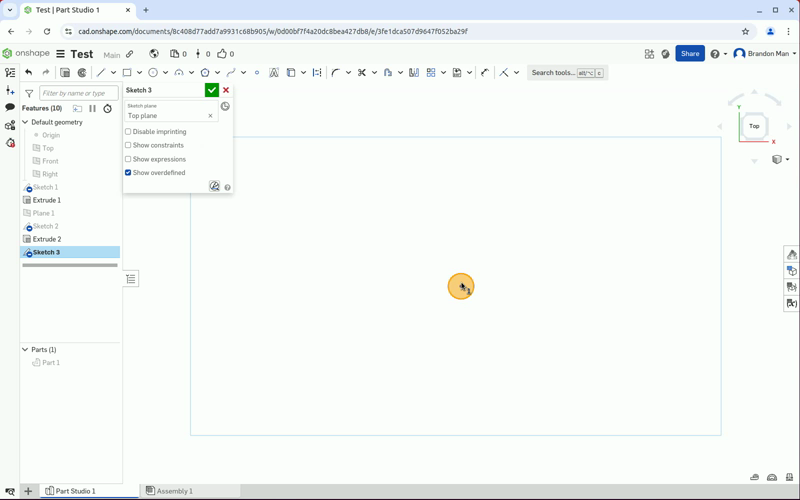
scroll(-6)
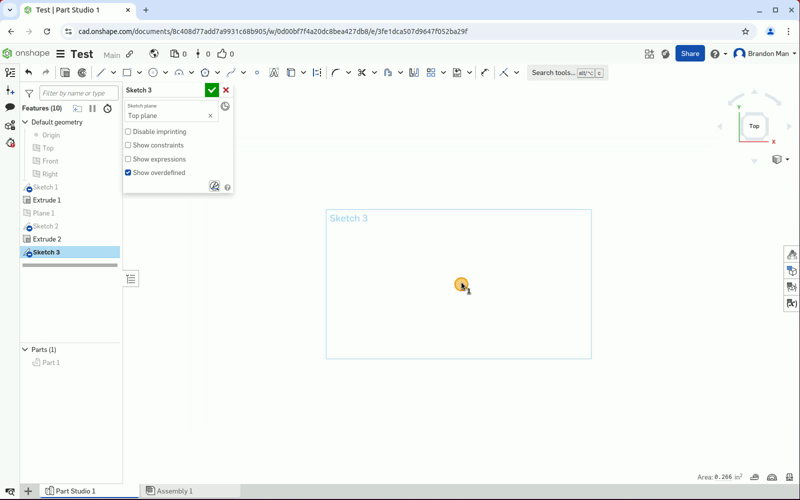
scroll(-6)
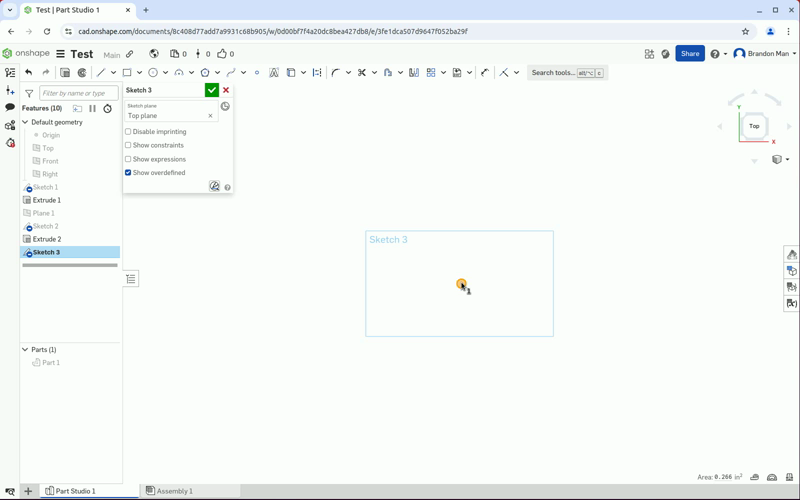
scroll(-6)
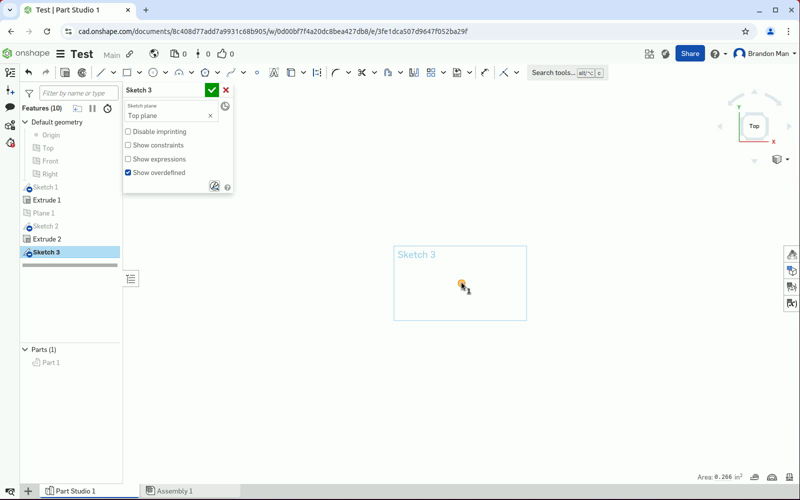
scroll(-6)
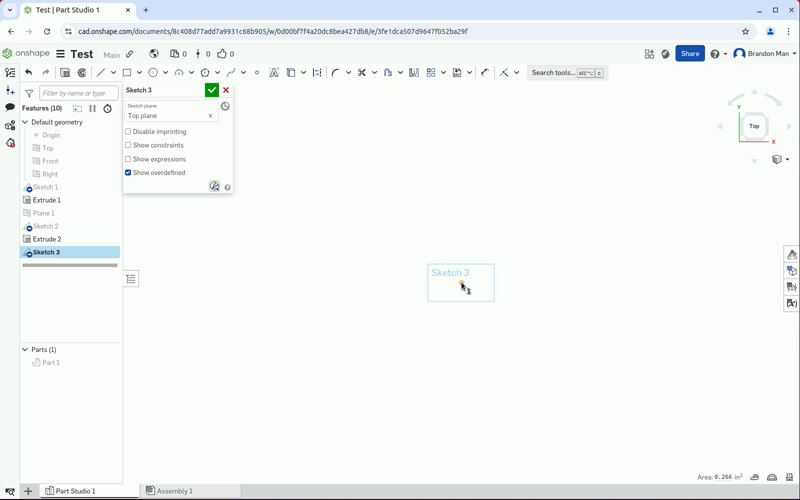
mouse_move(73, 352)
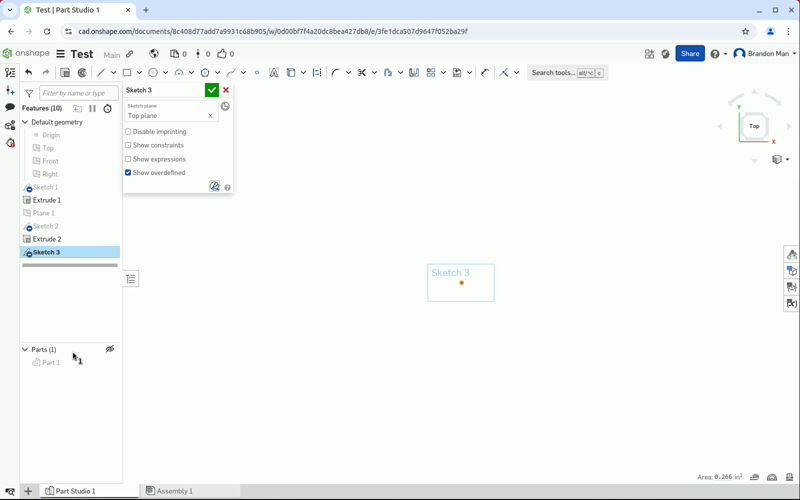
key(shift+y)
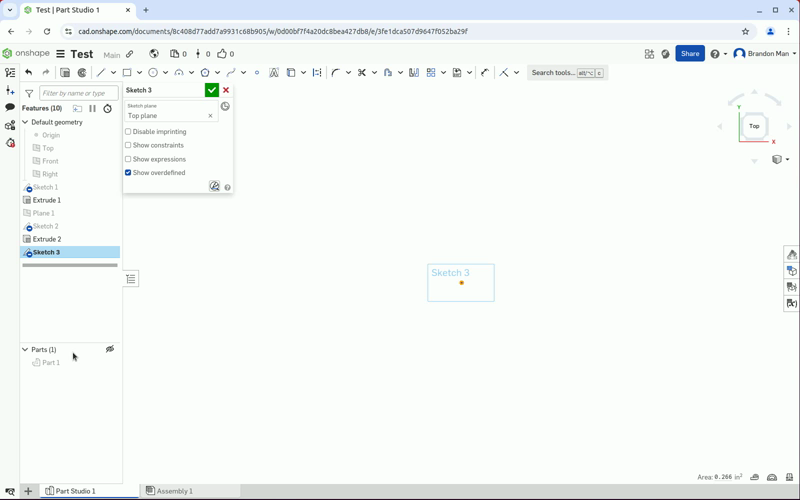
key(shift+e)
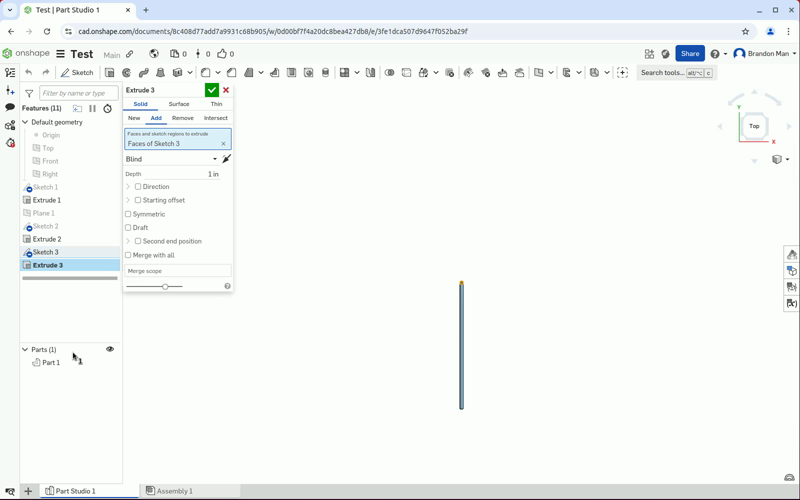
mouse_move(143, 106)
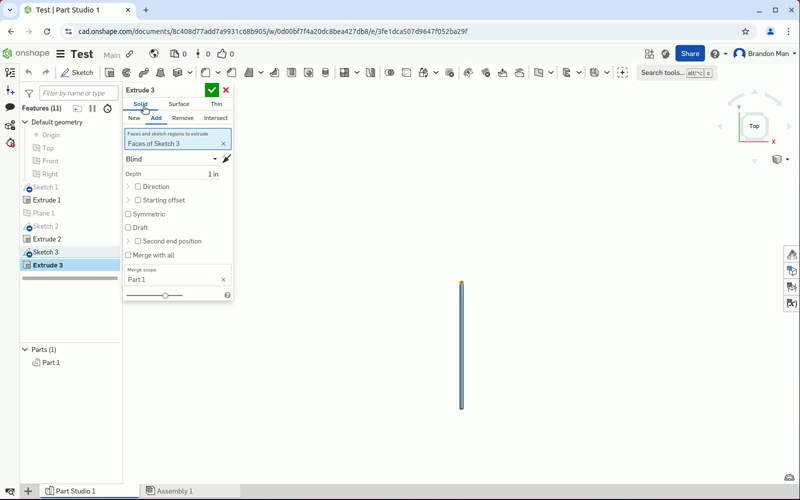
click(143, 106)
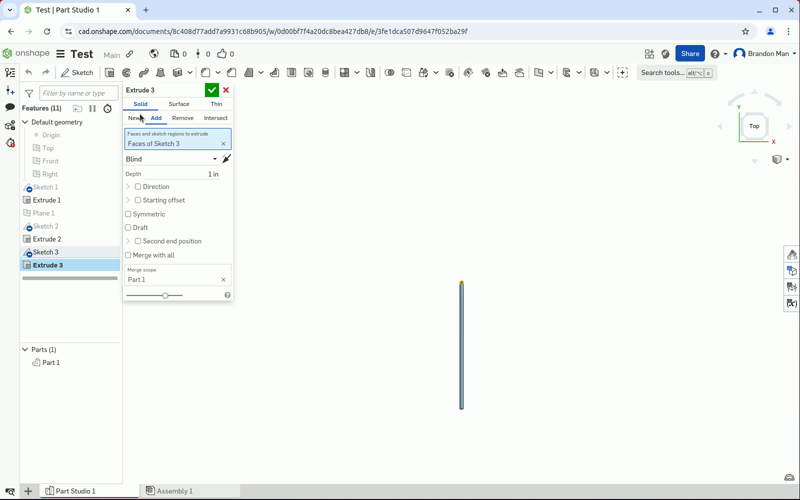
mouse_move(137, 120)
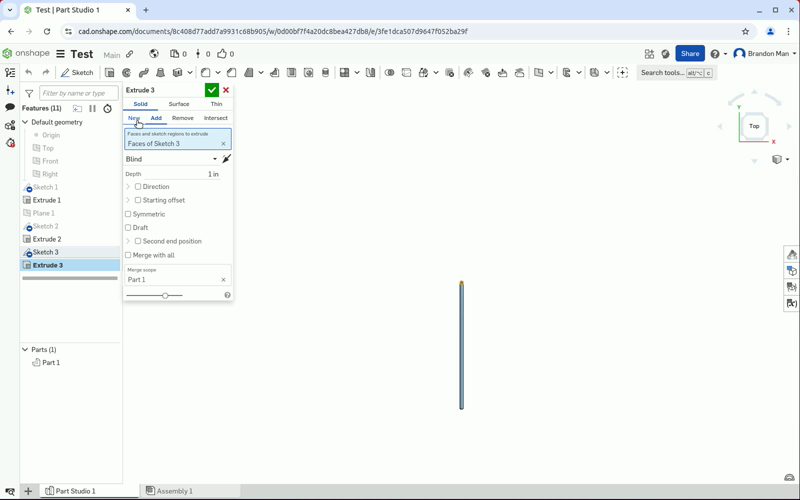
click(137, 120)
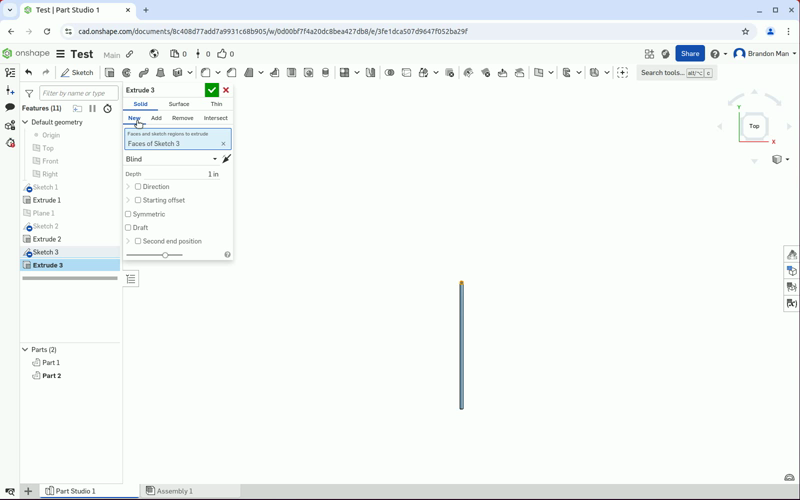
key(tab, 4)
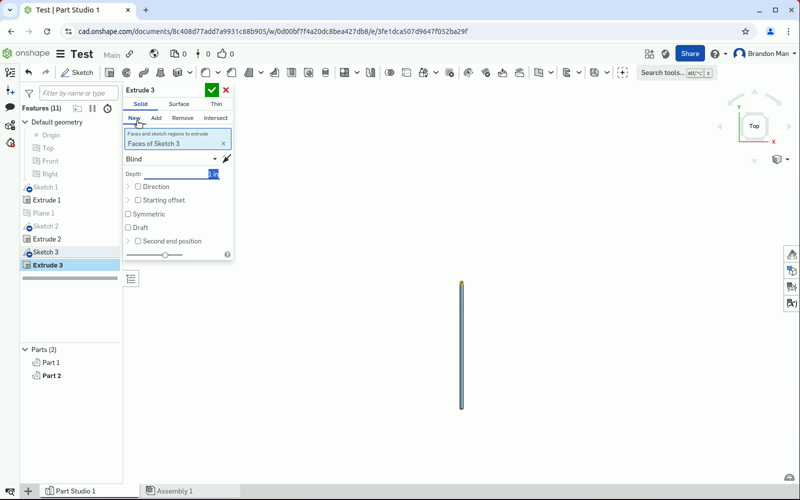
text(-0.241)
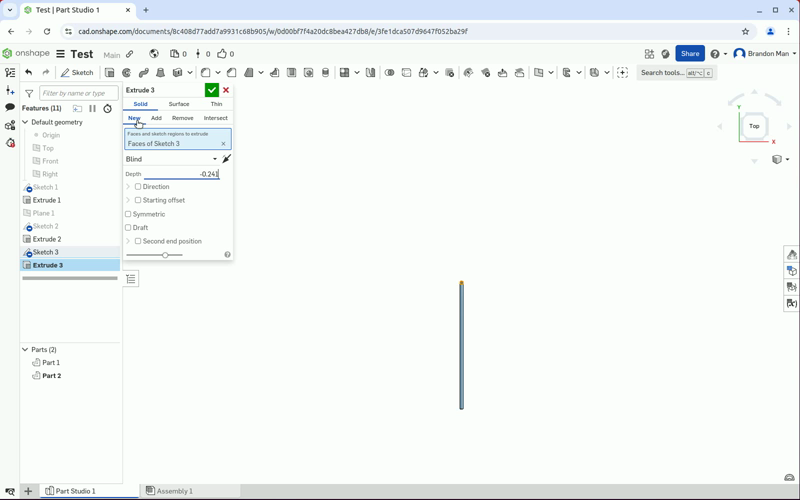
key(enter)
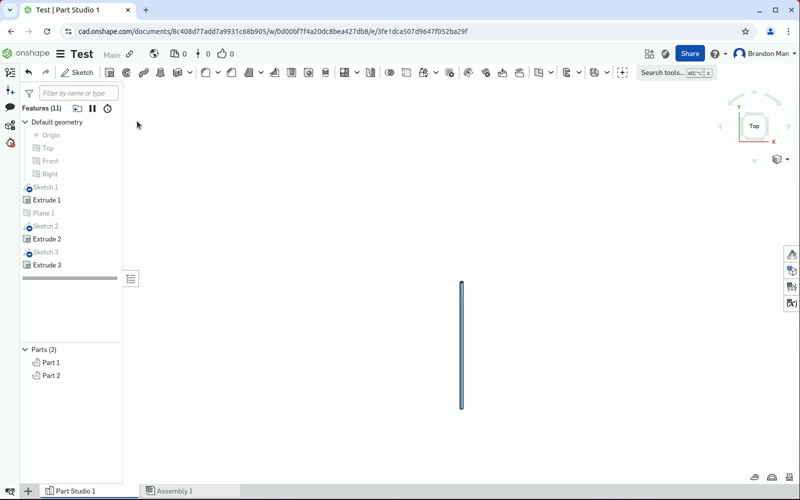
key(shift+h)
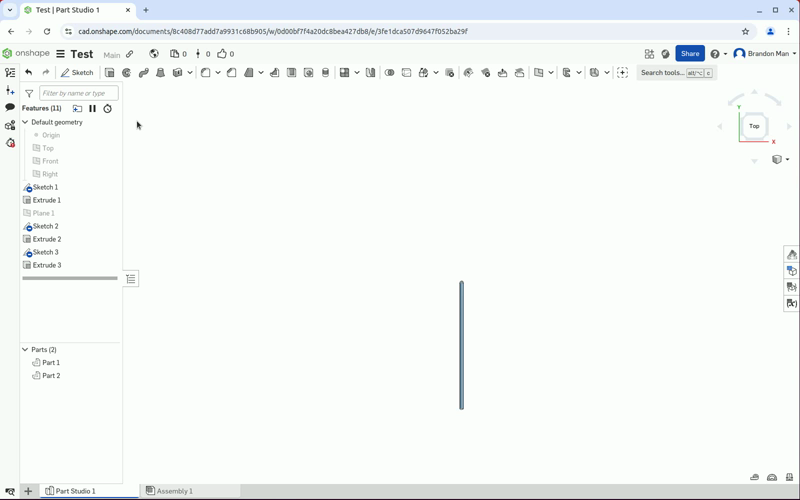
key(shift+h)
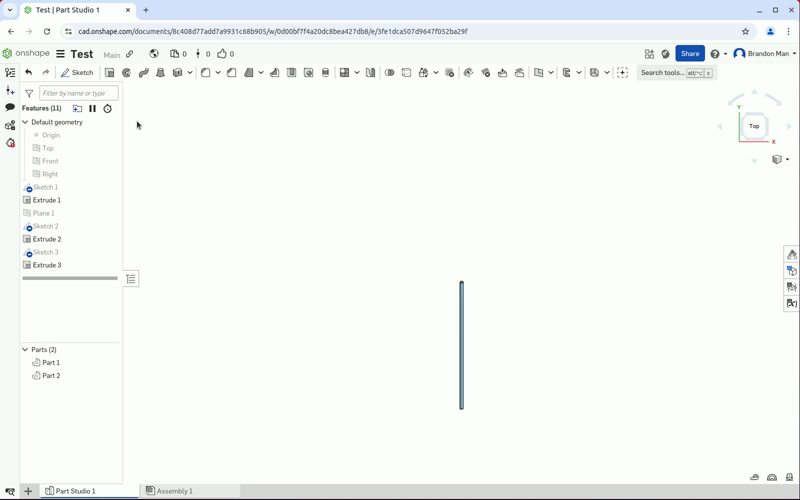
mouse_move(73, 189)
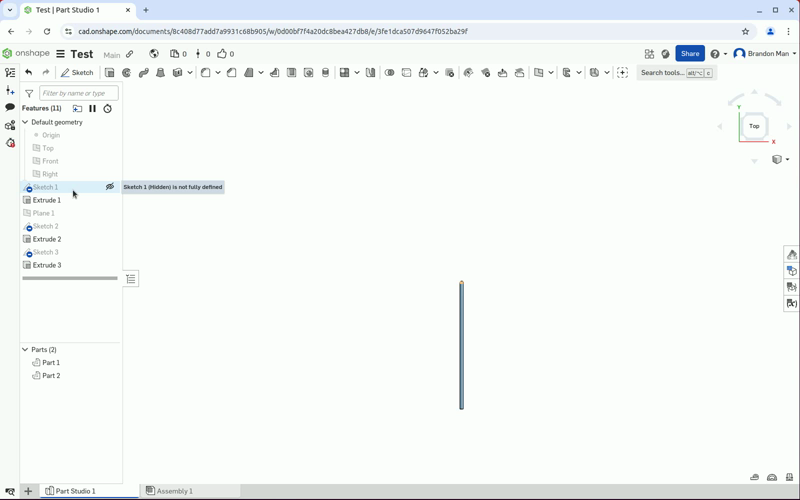
click(73, 189)
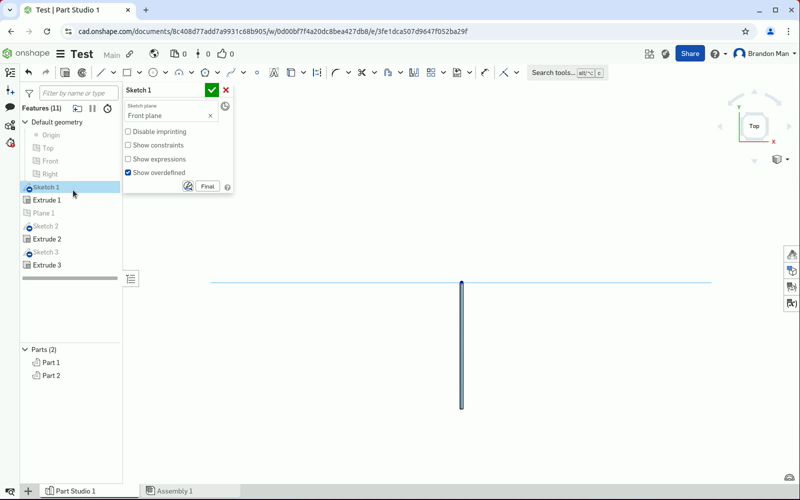
mouse_move(229, 92)
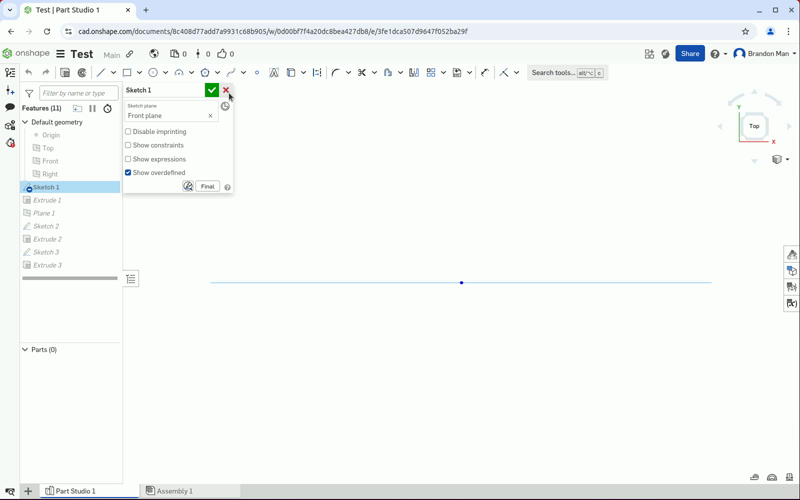
click(229, 92)
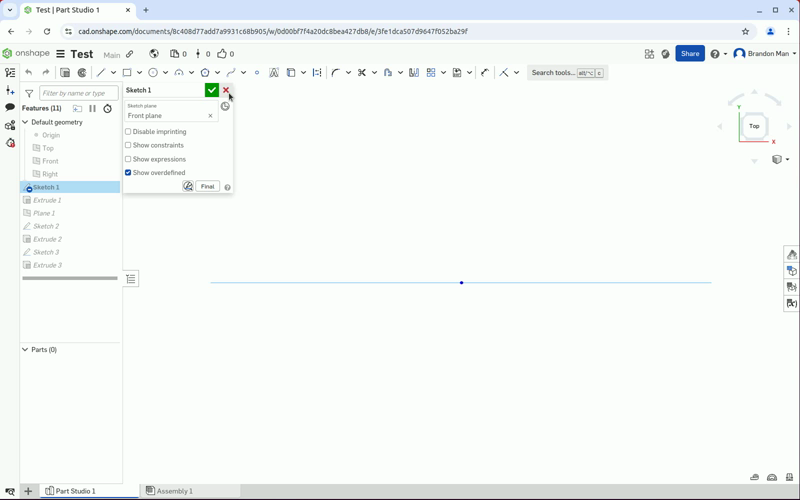
key(shift+s)
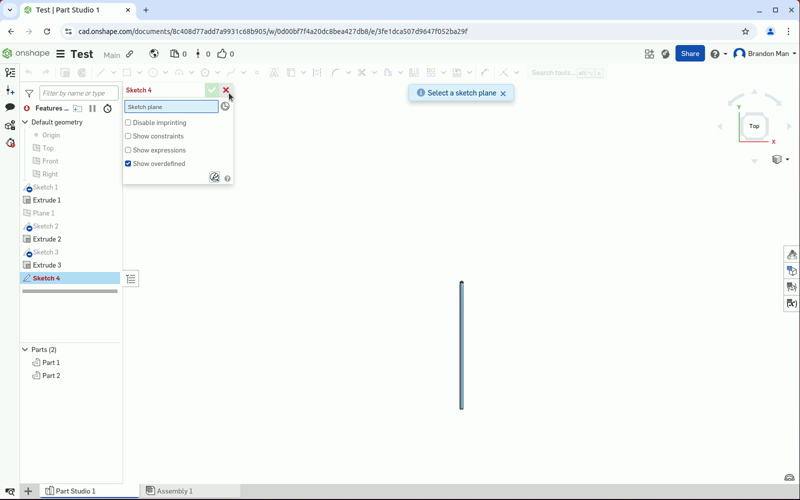
mouse_move(73, 150)
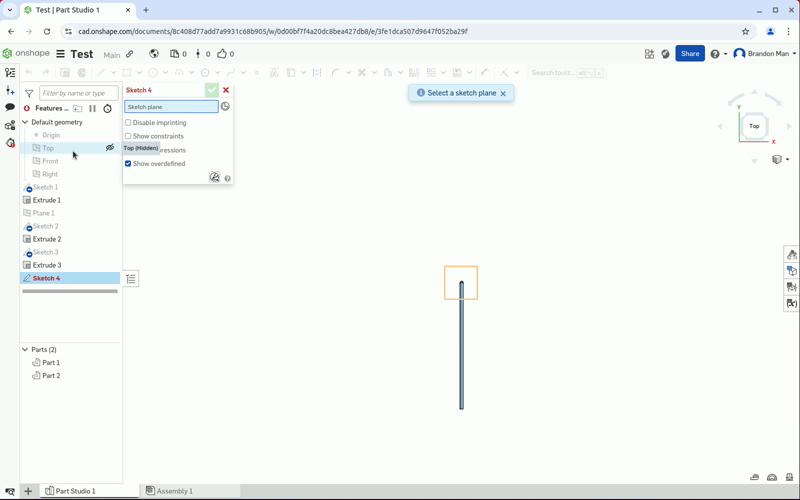
click(73, 150)
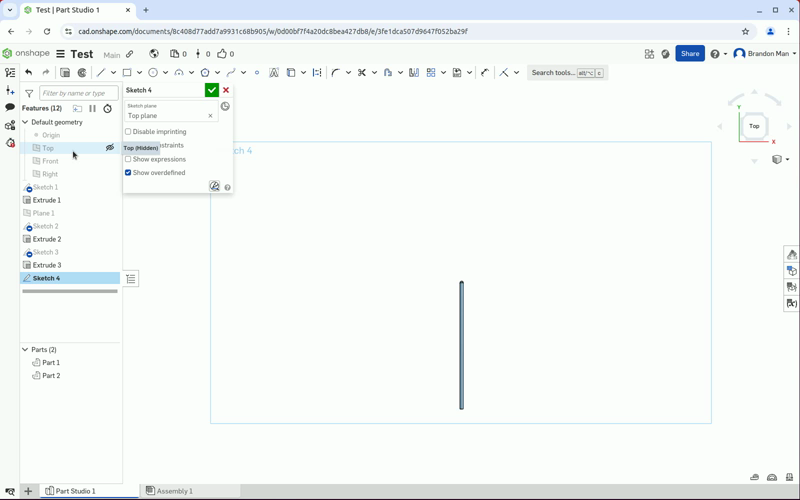
mouse_move(73, 352)
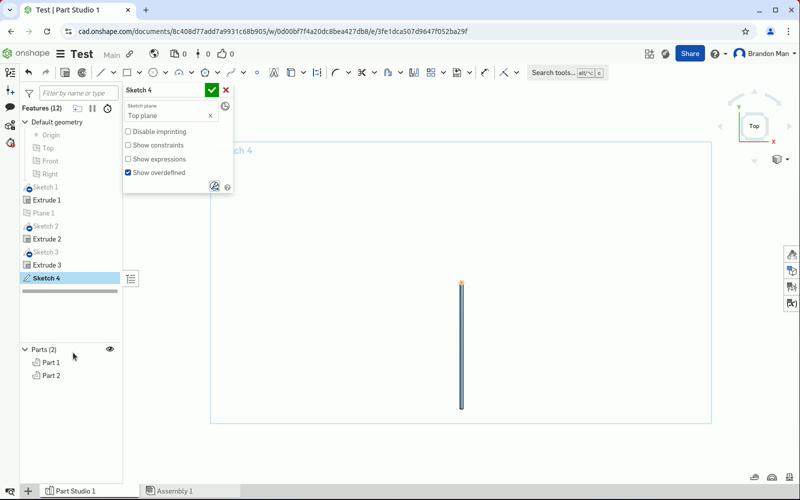
key(y)
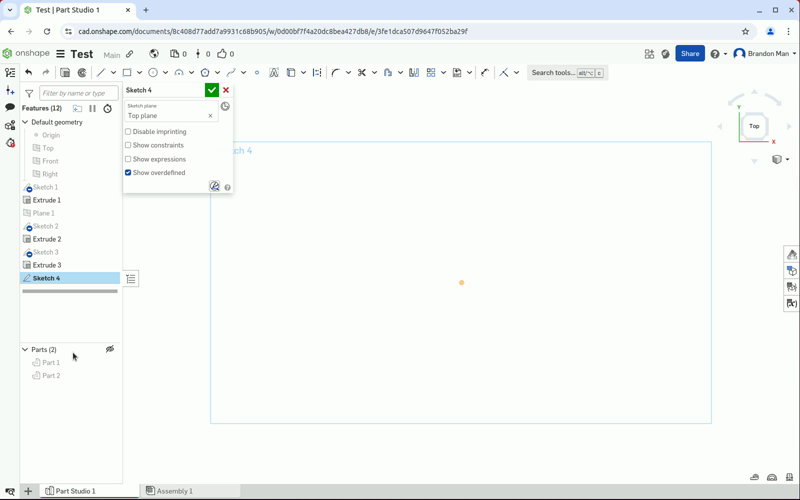
key(c)
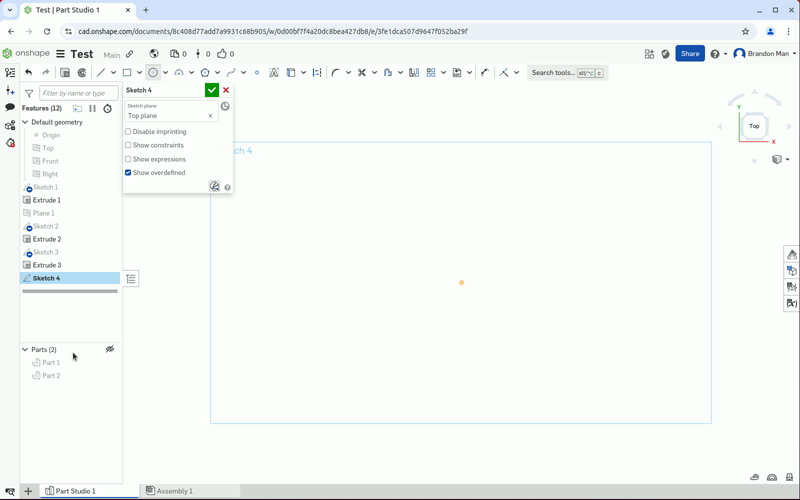
key_down(shift)
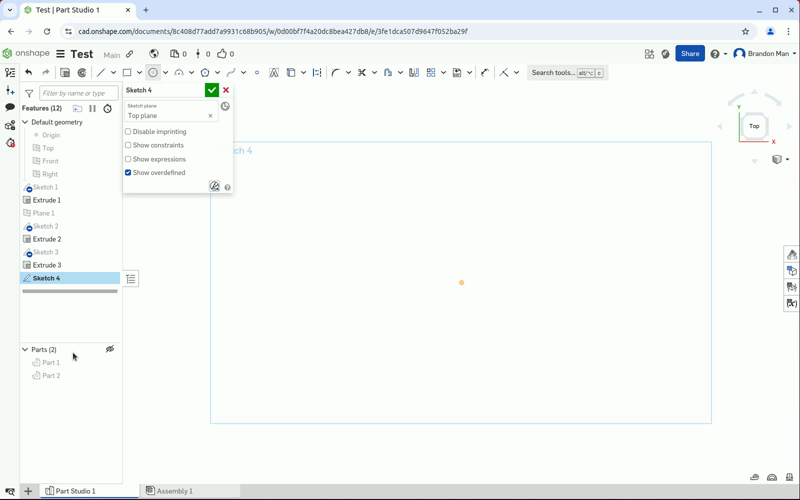
mouse_move(461, 282)
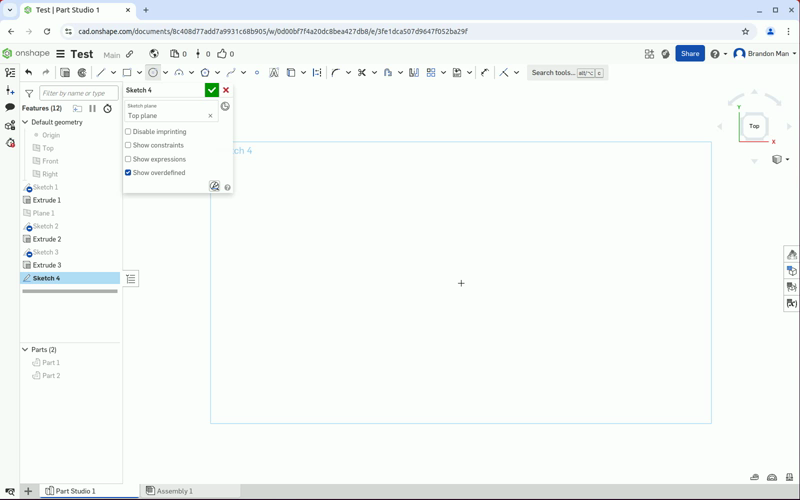
click(461, 282)
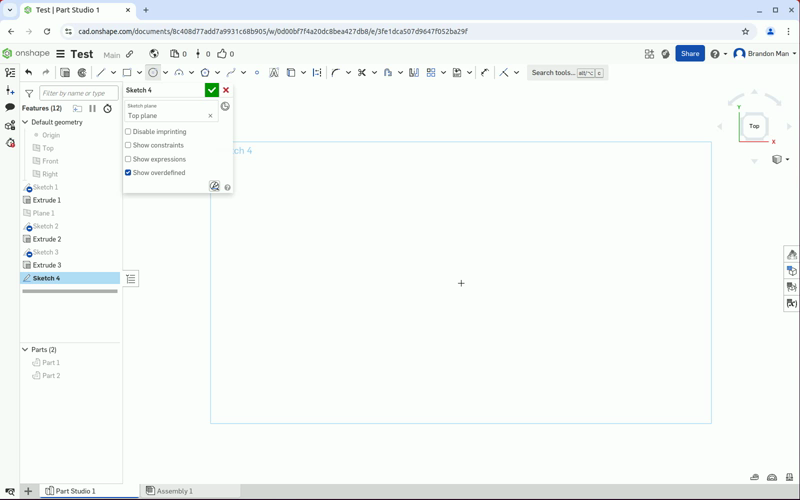
key_up(shift)
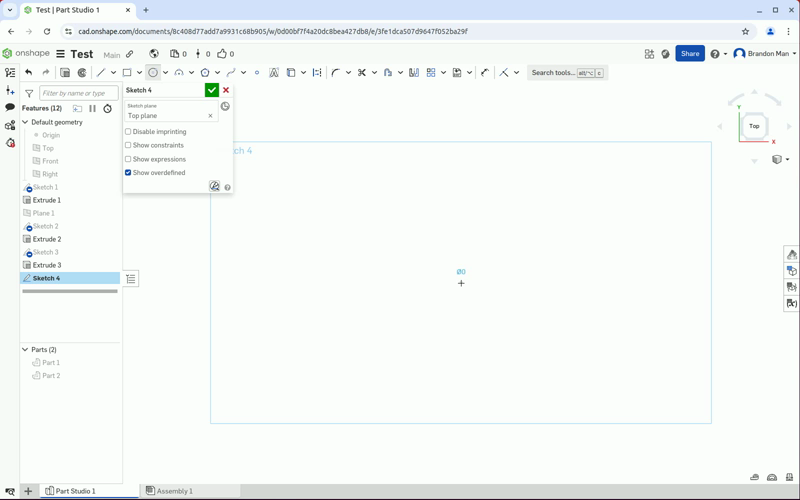
mouse_move(461, 282)
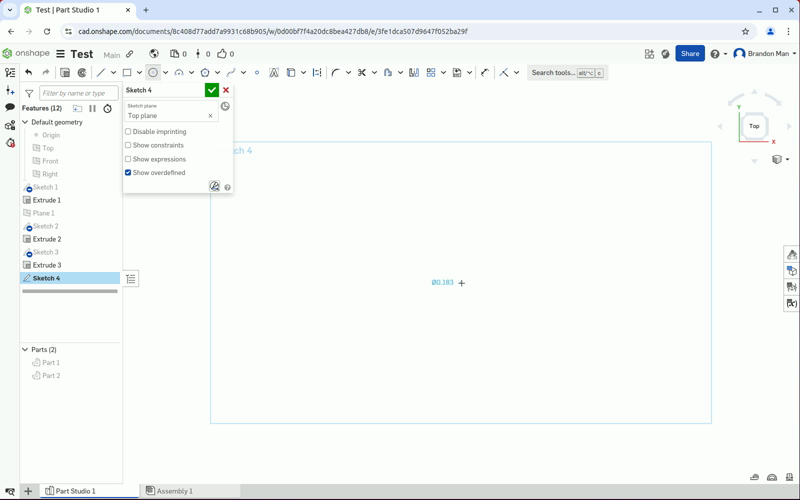
scroll(6)
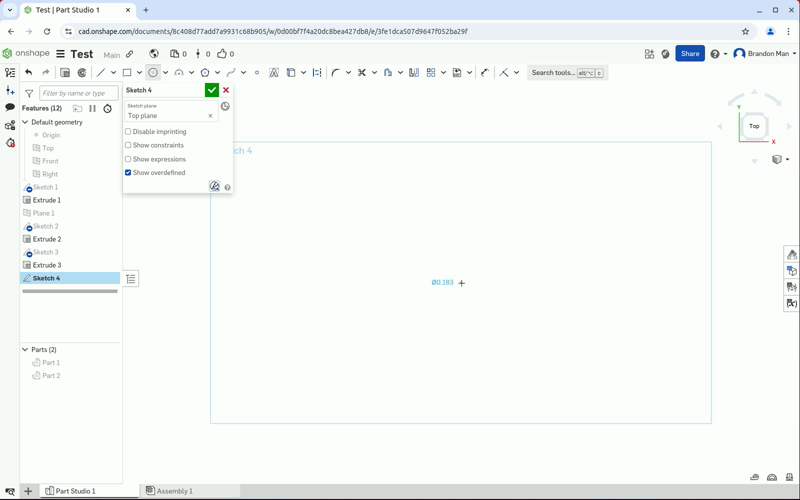
scroll(6)
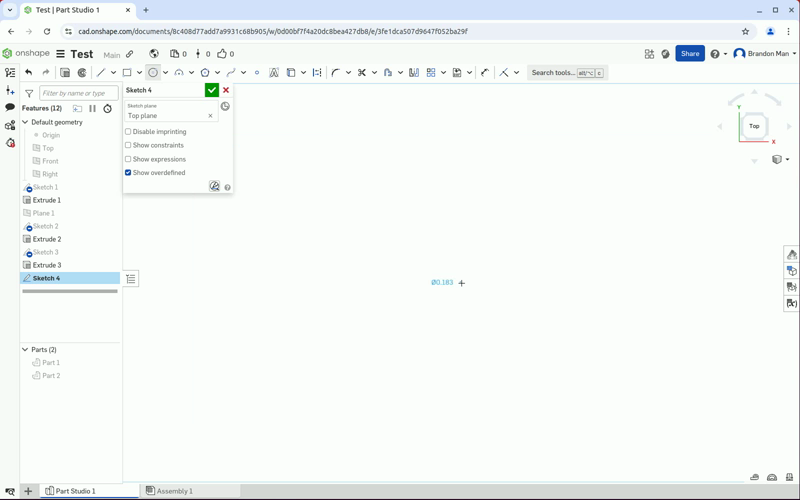
scroll(6)
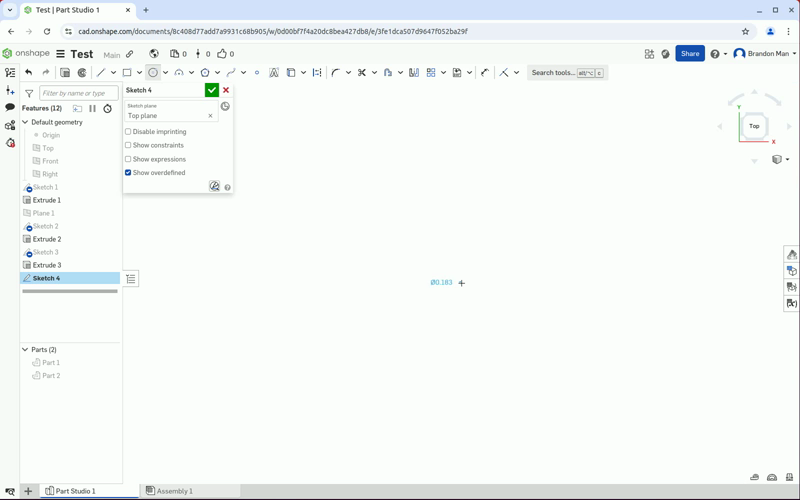
scroll(6)
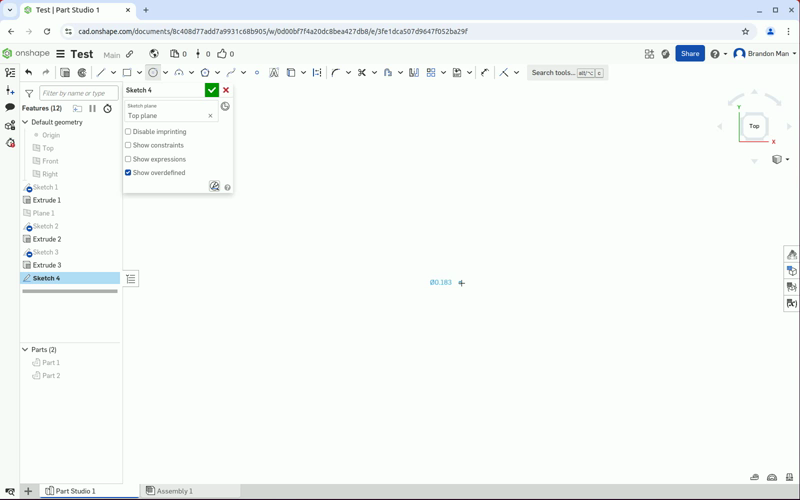
scroll(6)
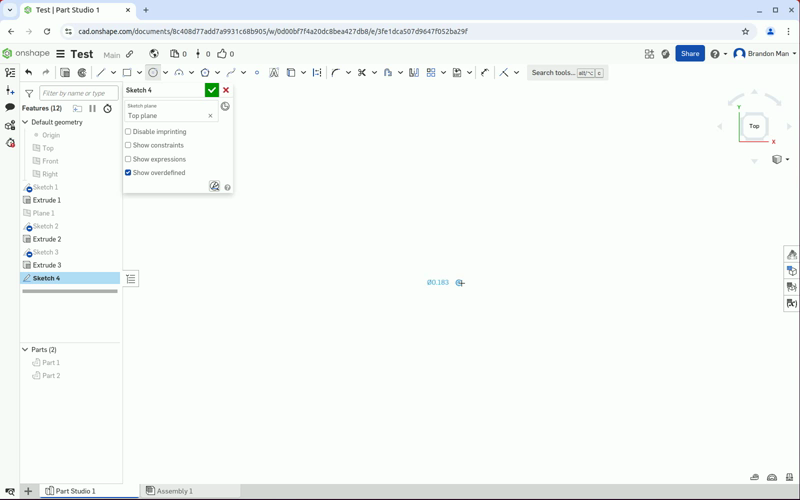
scroll(6)
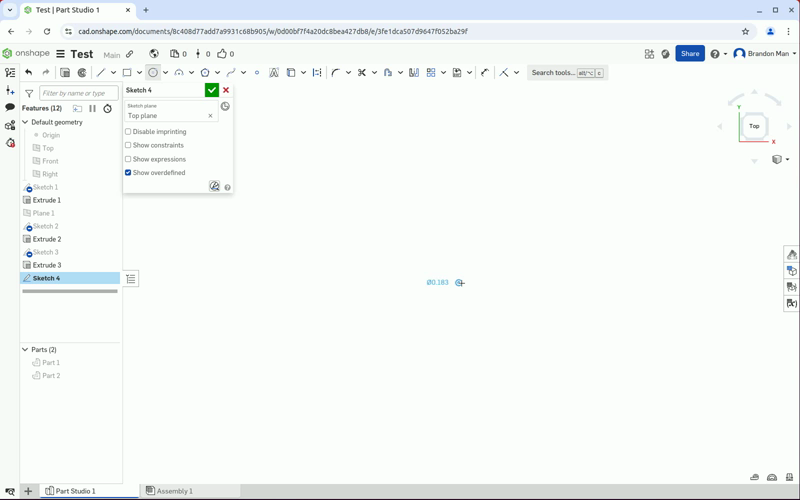
scroll(6)
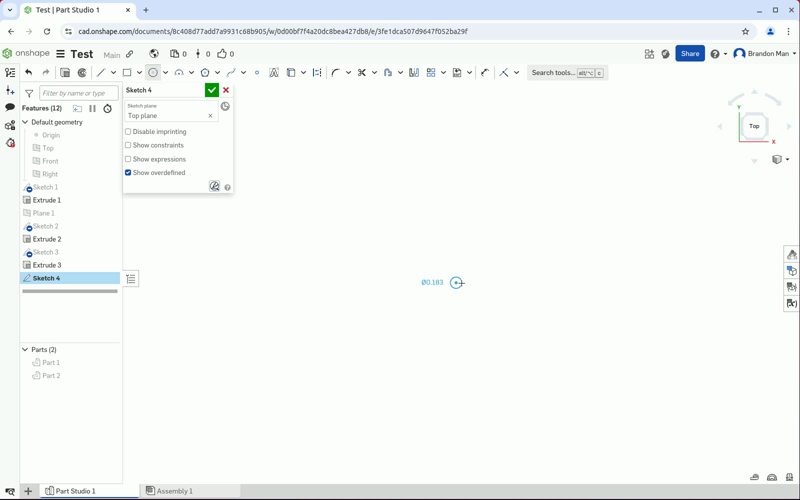
click(461, 282)
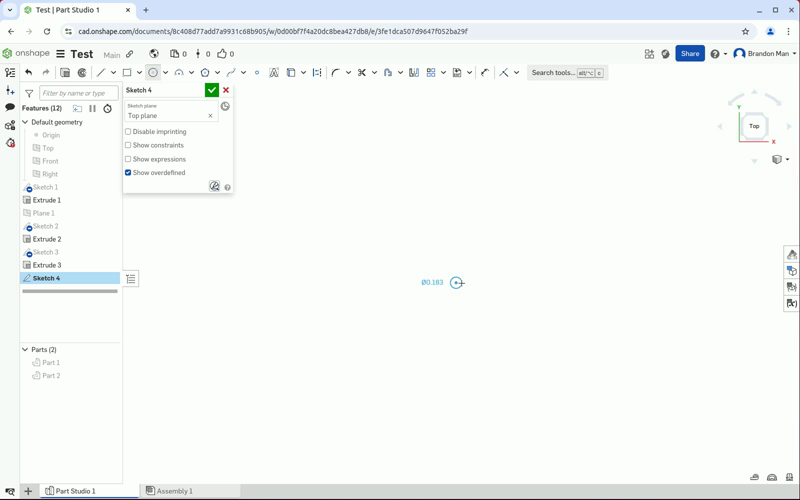
scroll(-6)
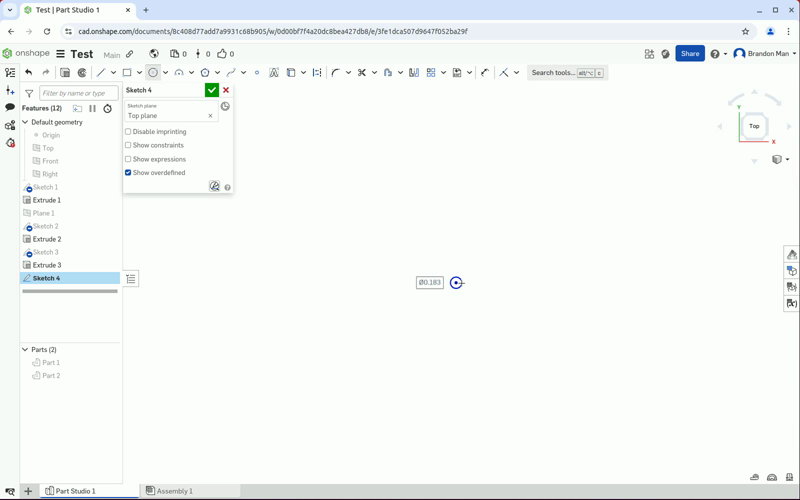
scroll(-6)
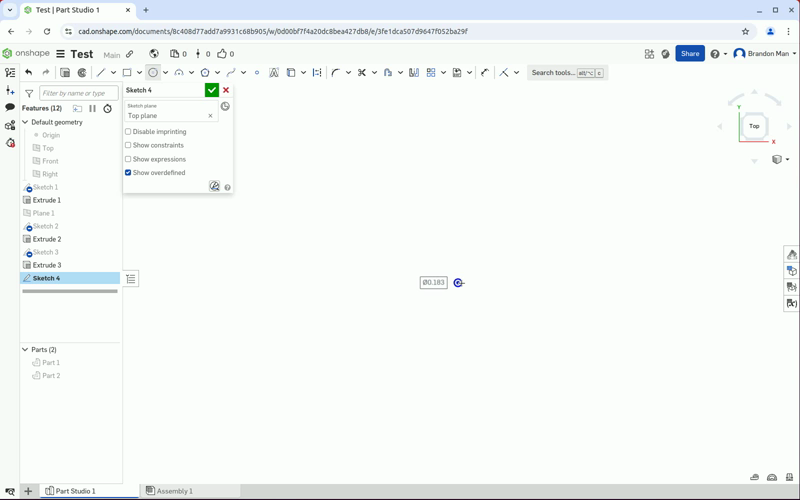
scroll(-6)
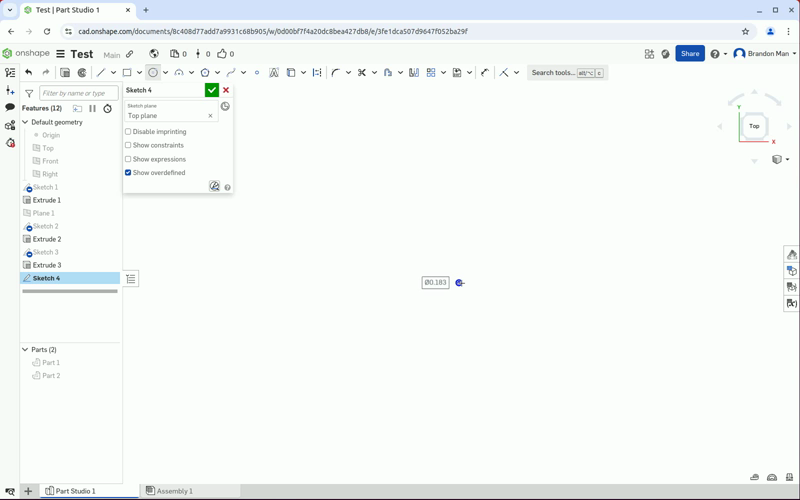
scroll(-6)
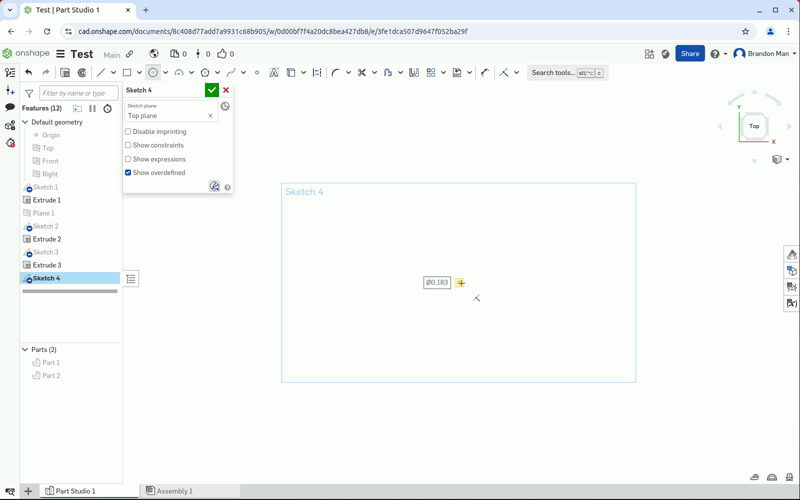
scroll(-6)
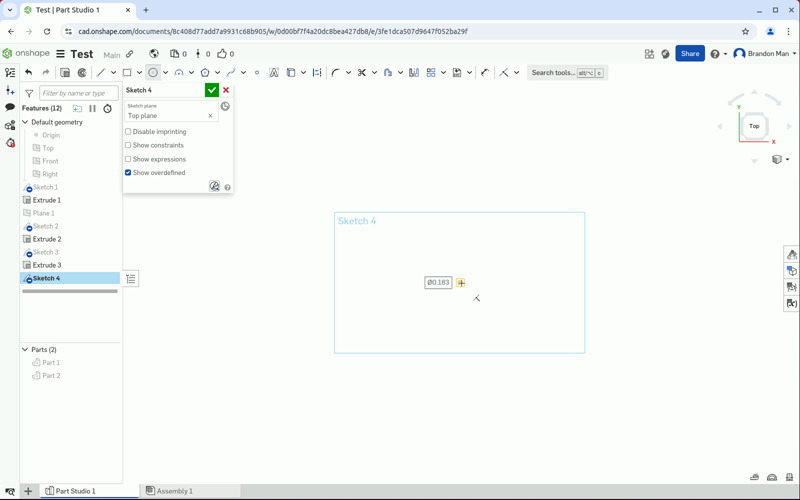
scroll(-6)
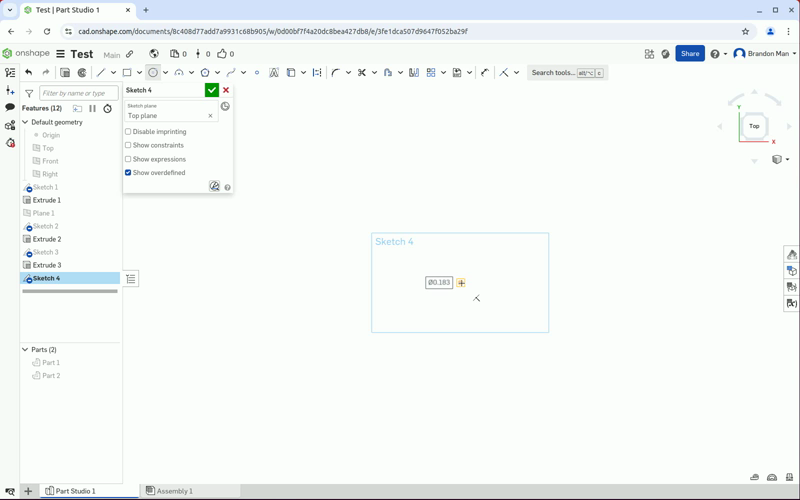
scroll(-6)
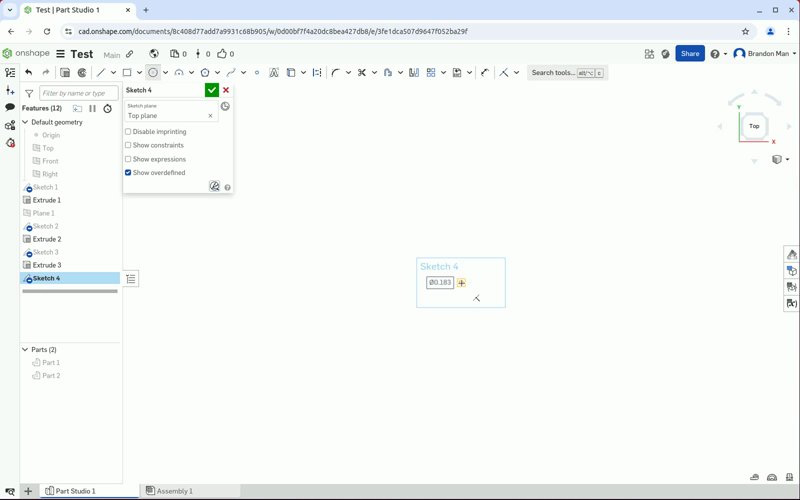
key(esc)
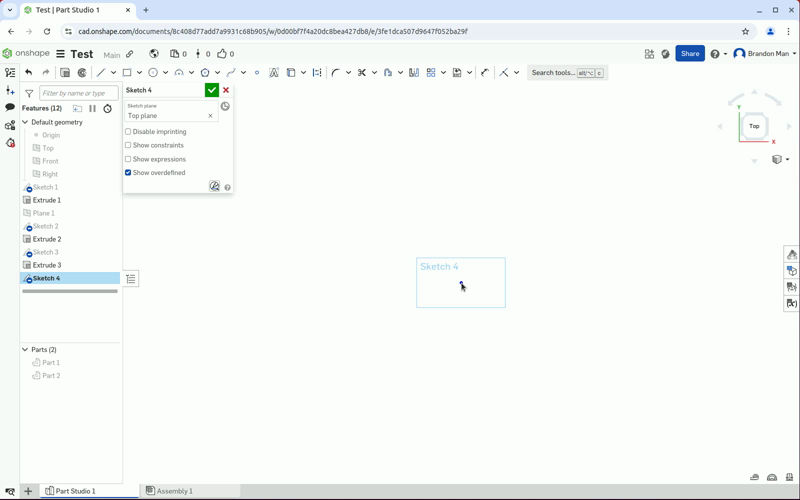
mouse_move(461, 282)
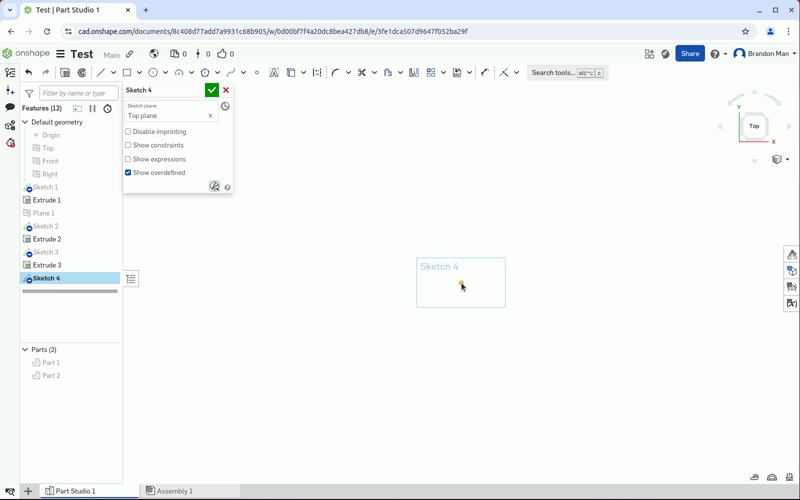
scroll(6)
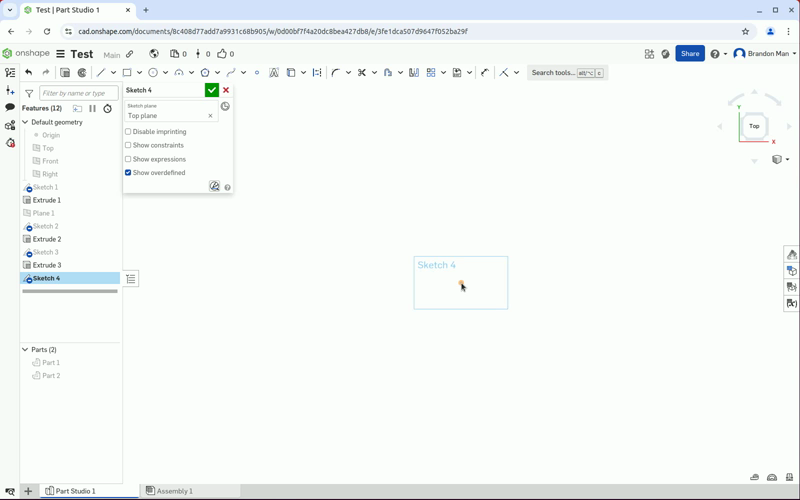
scroll(6)
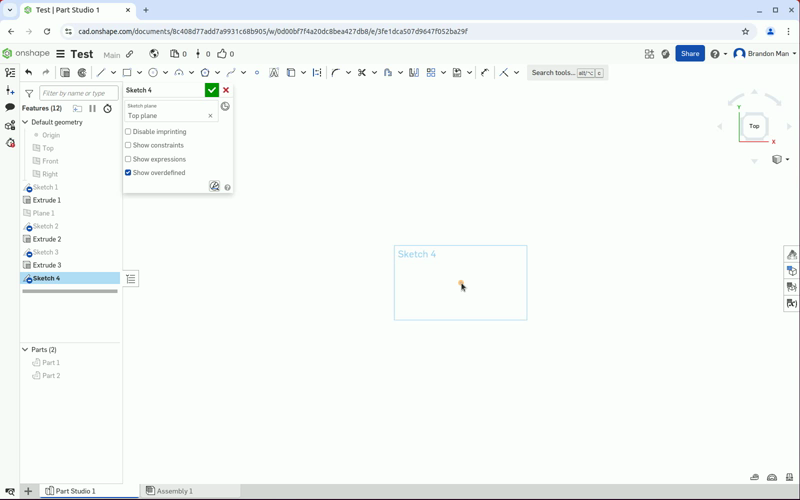
scroll(6)
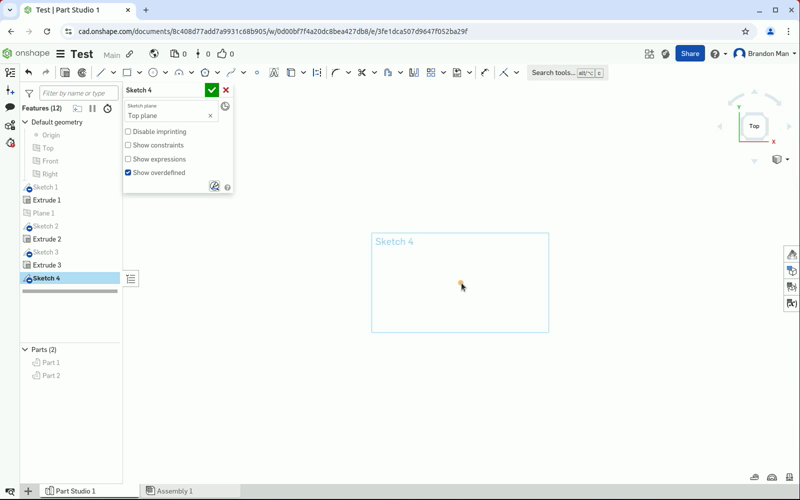
scroll(6)
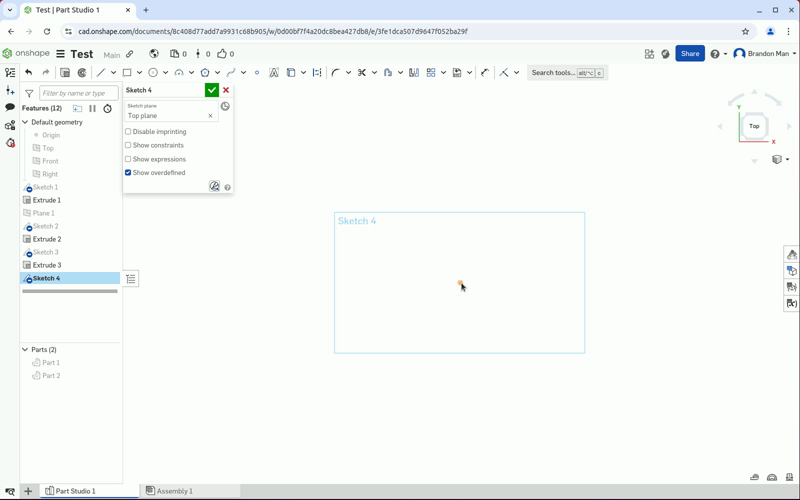
scroll(6)
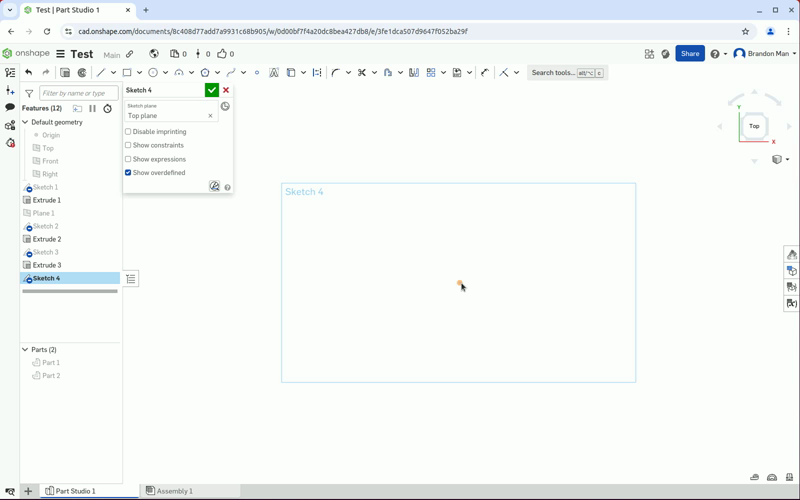
scroll(6)
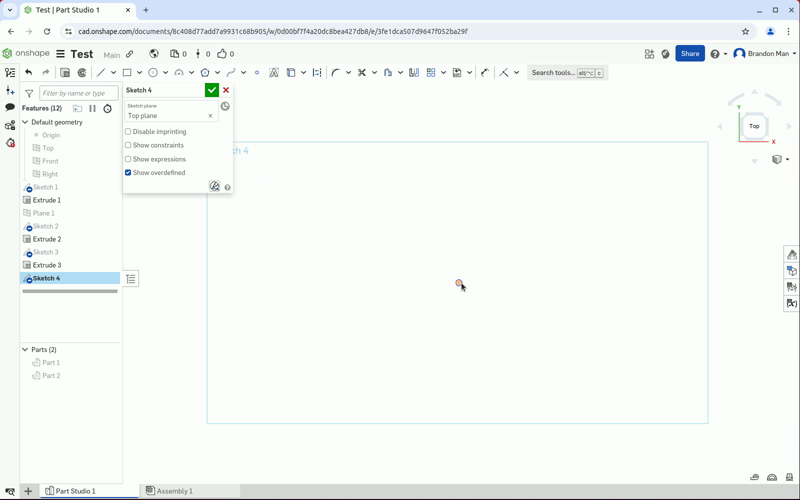
scroll(6)
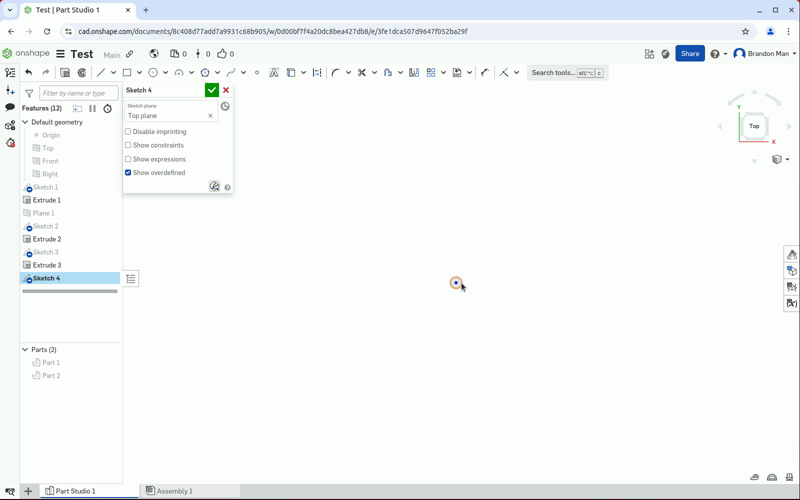
click(461, 282)
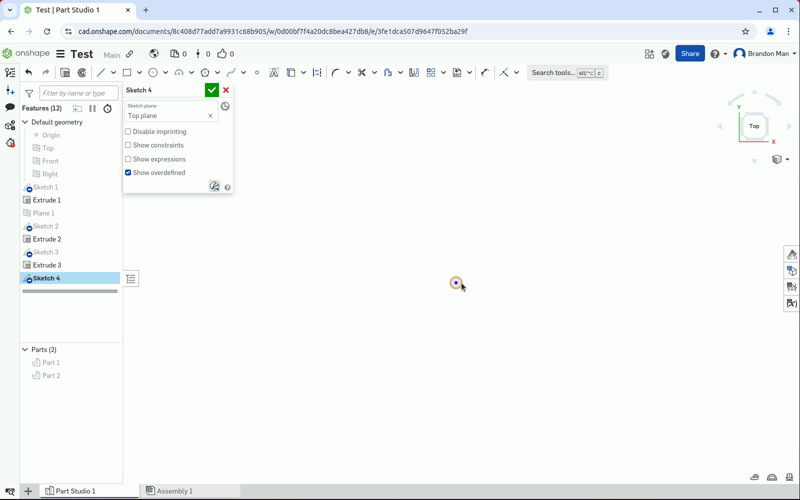
scroll(-6)
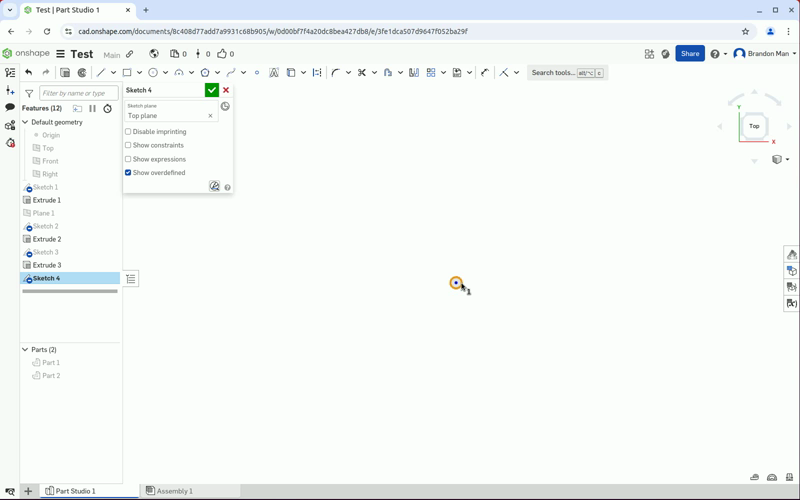
scroll(-6)
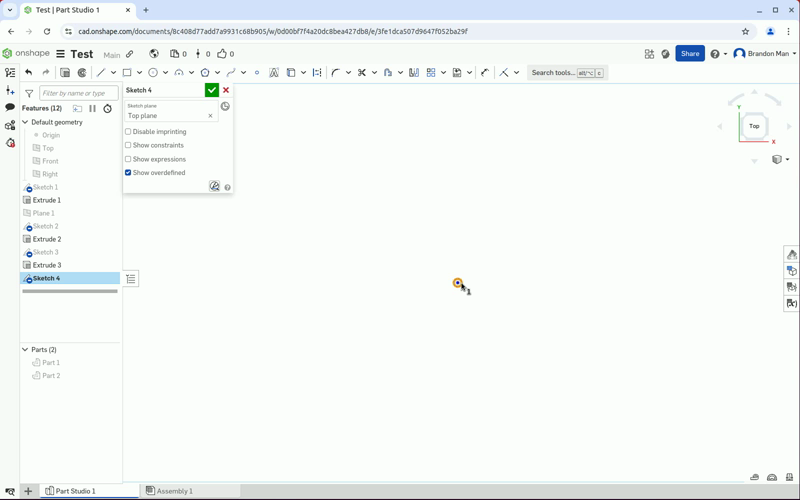
scroll(-6)
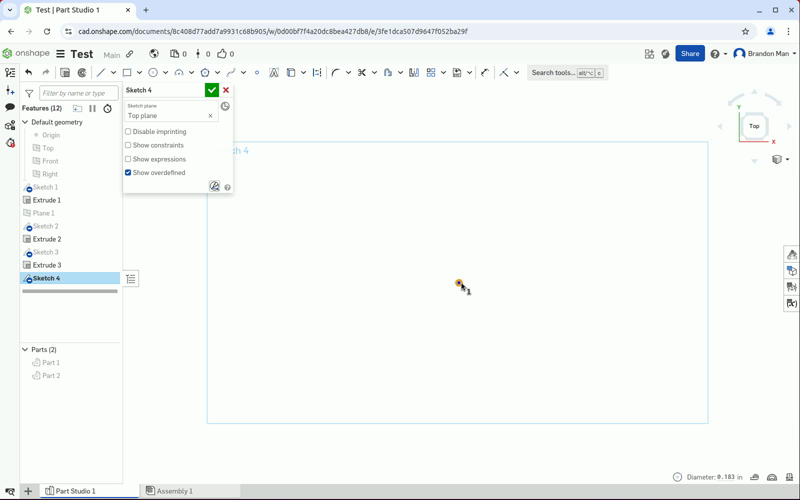
scroll(-6)
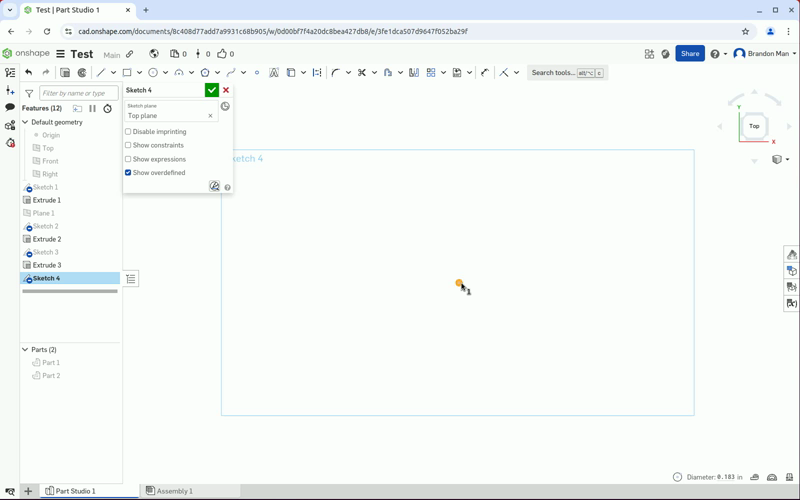
scroll(-6)
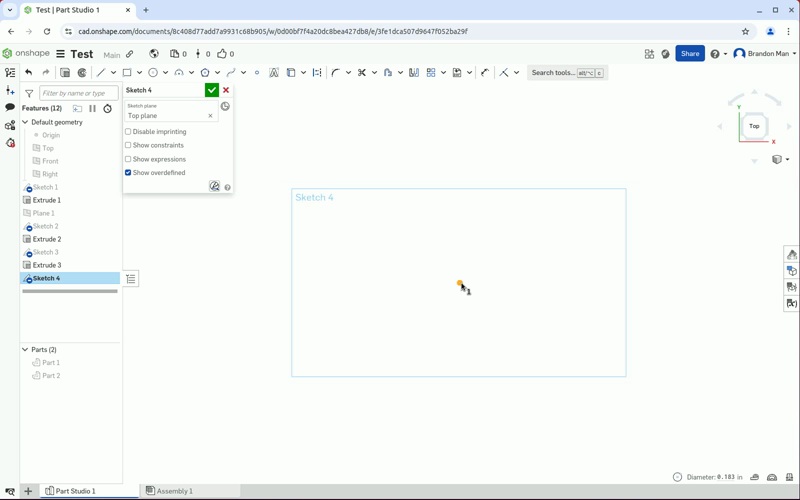
scroll(-6)
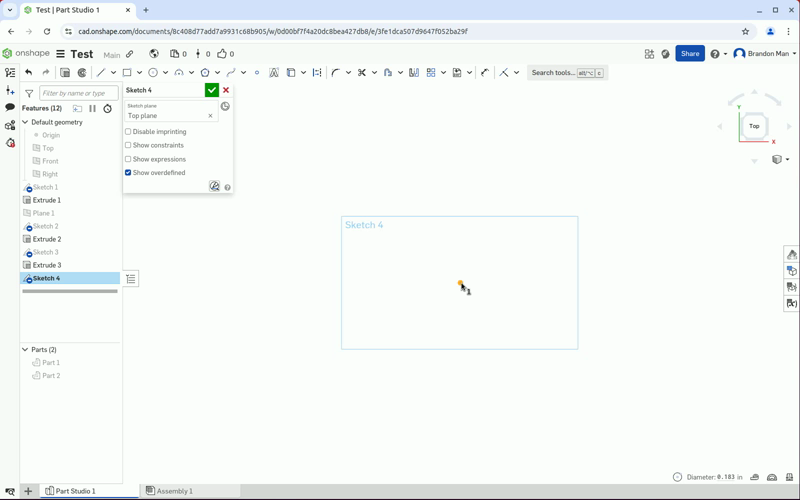
scroll(-6)
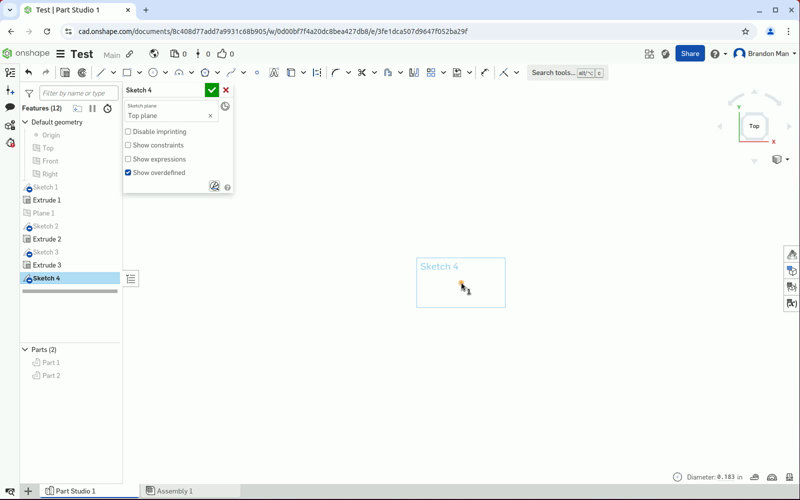
mouse_move(73, 352)
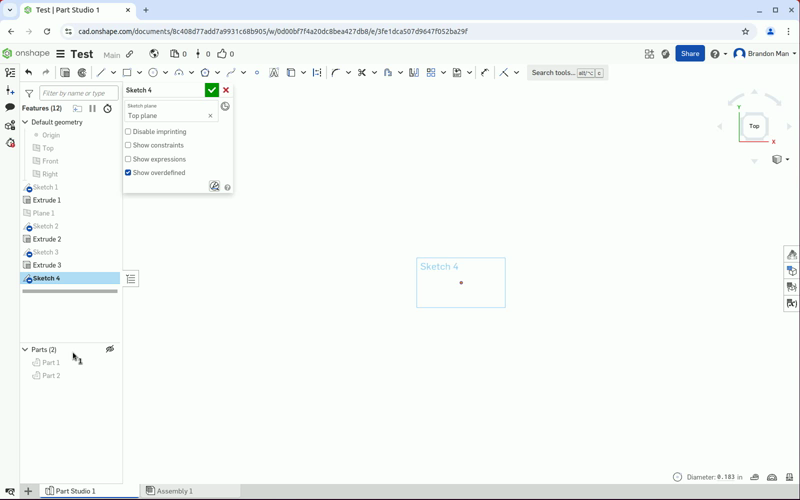
key(shift+y)
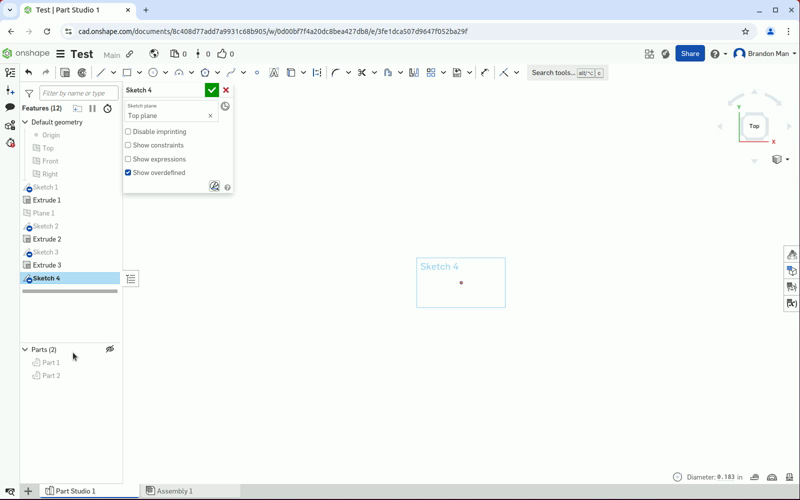
key(shift+e)
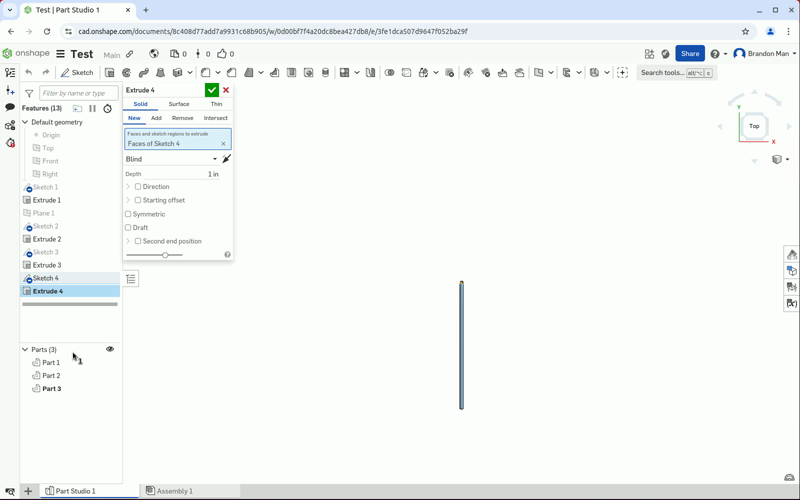
mouse_move(143, 106)
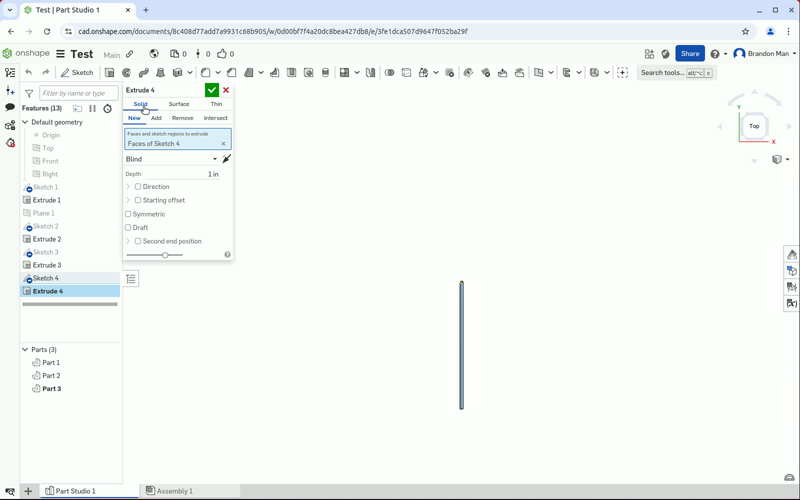
click(143, 106)
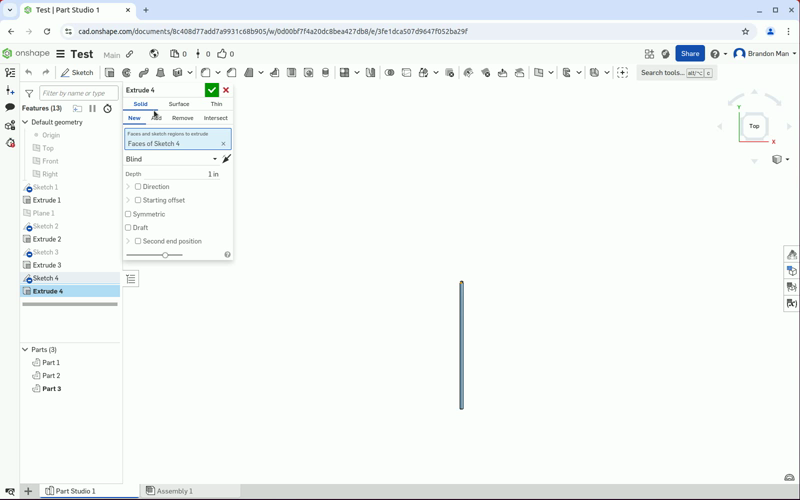
mouse_move(186, 120)
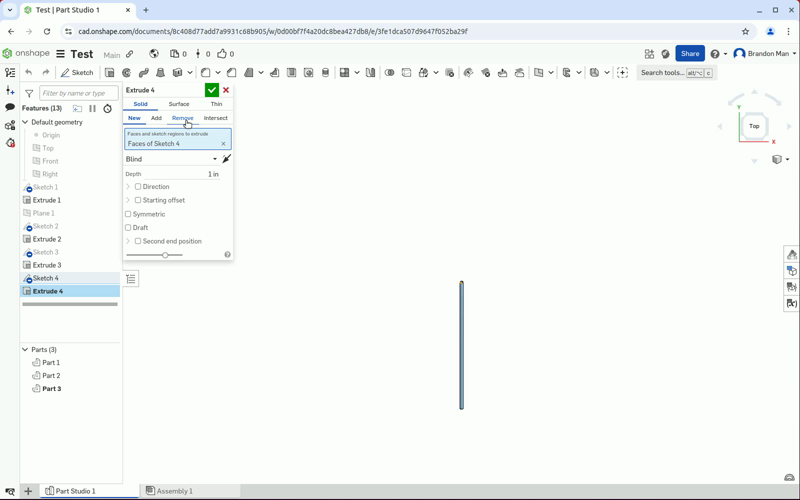
click(186, 120)
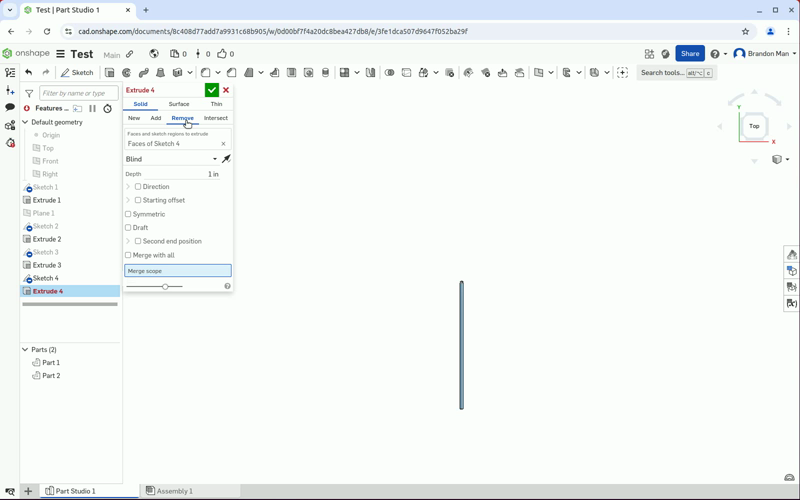
key(tab, 4)
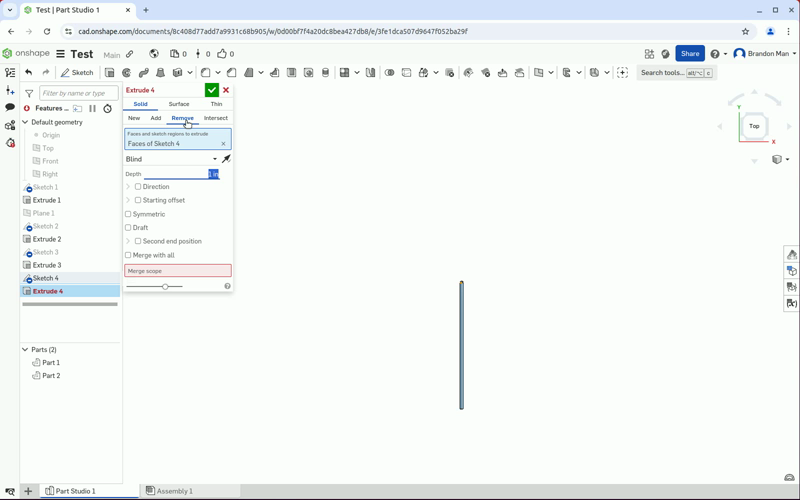
text(0.241)
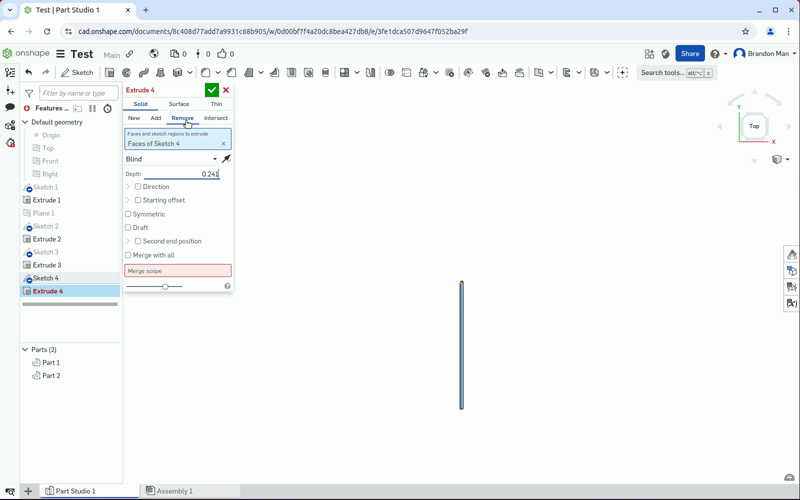
key(tab, 6)
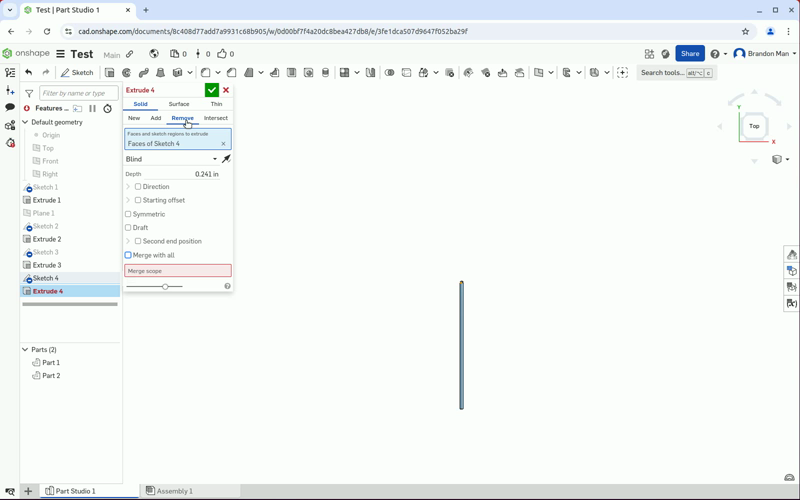
key(space)
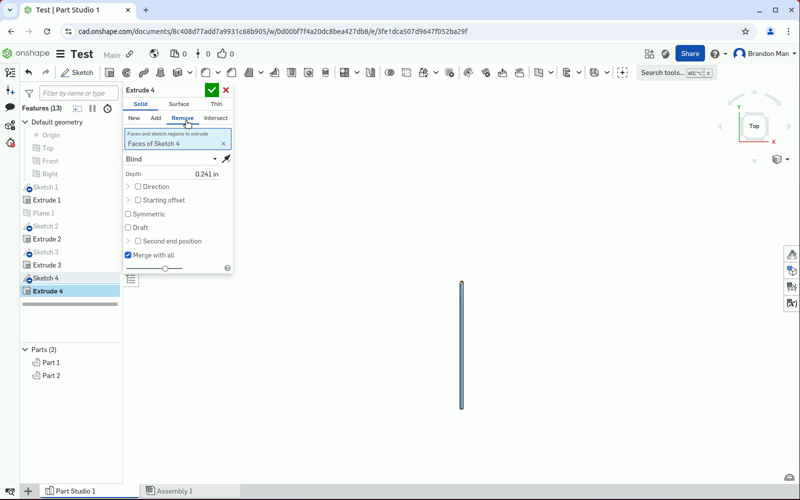
key(enter)
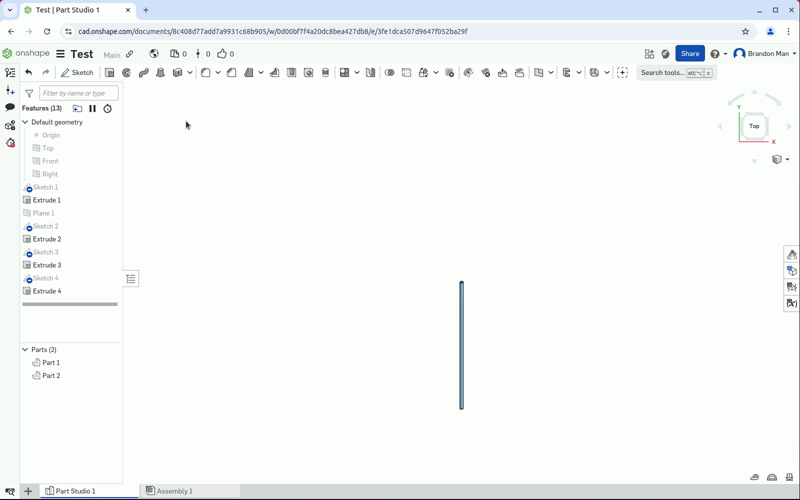
key(shift+h)
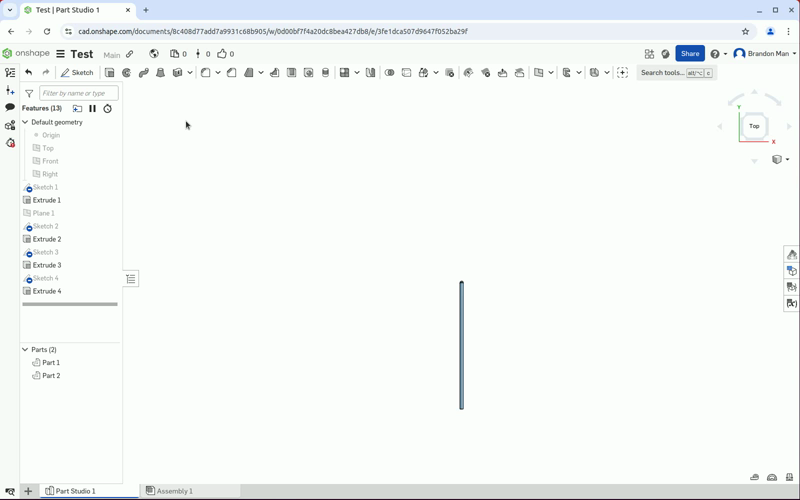
key(shift+h)
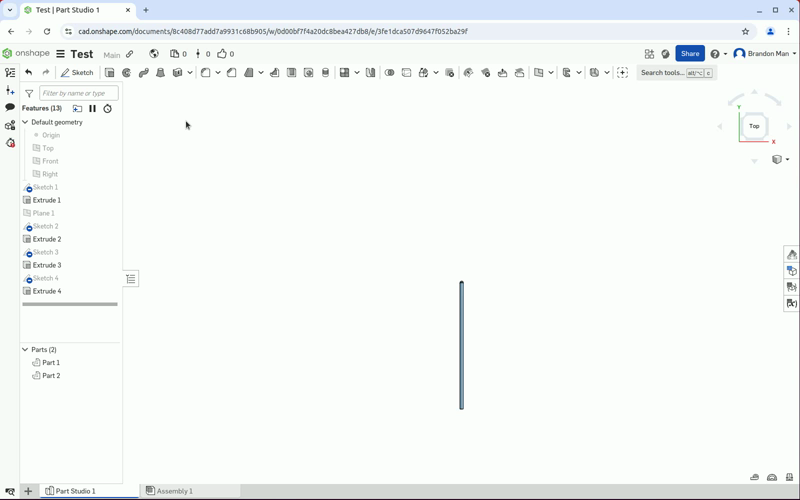
mouse_move(73, 189)
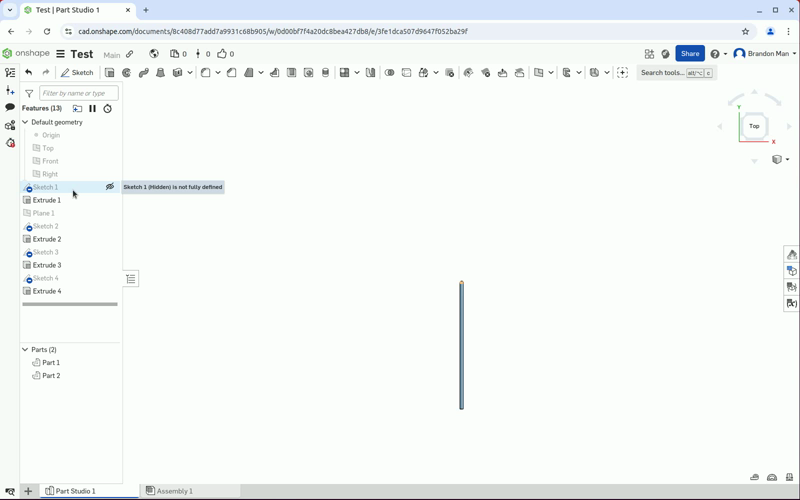
click(73, 189)
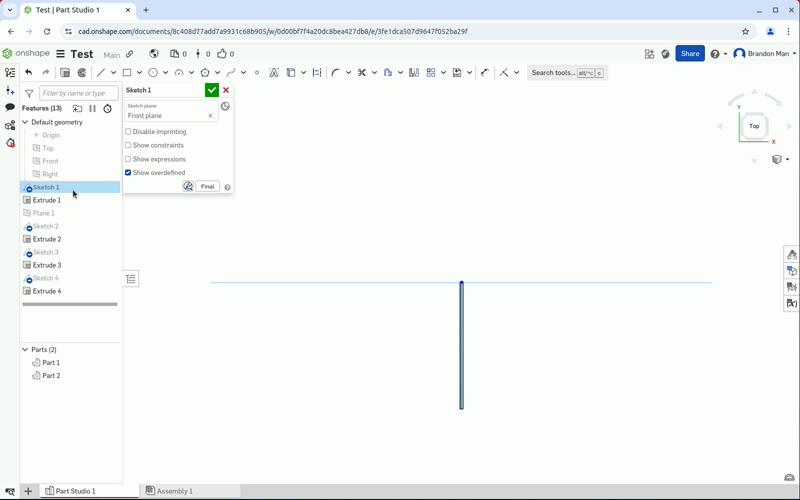
mouse_move(229, 92)
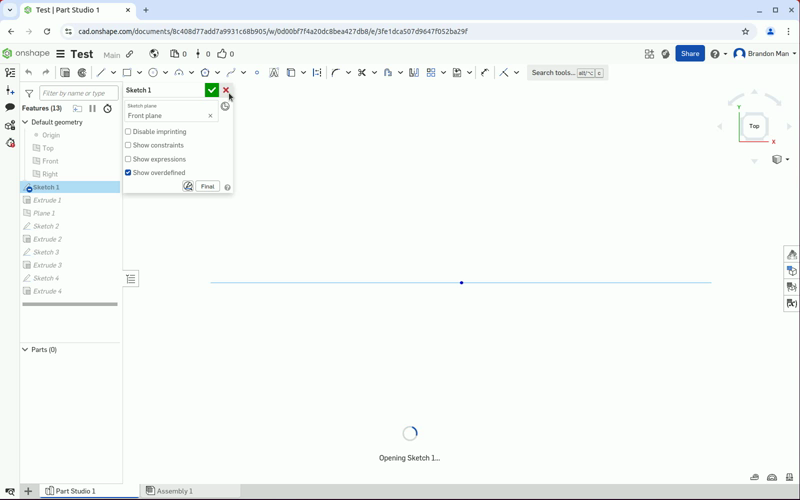
click(229, 92)
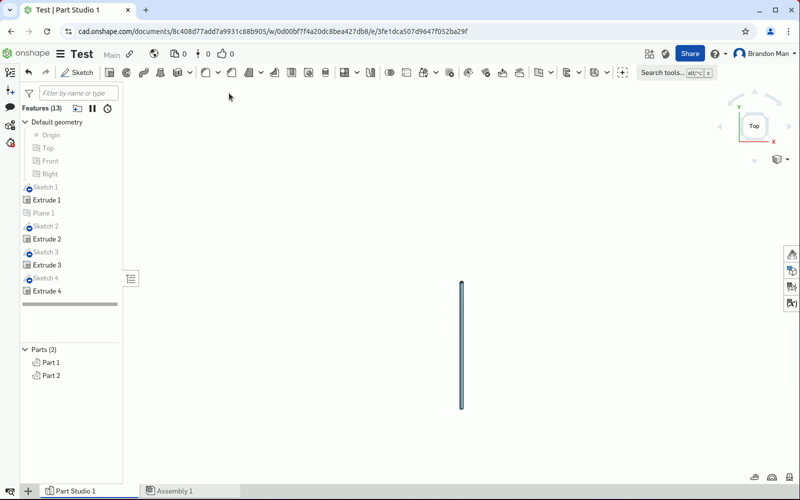
mouse_move(73, 352)
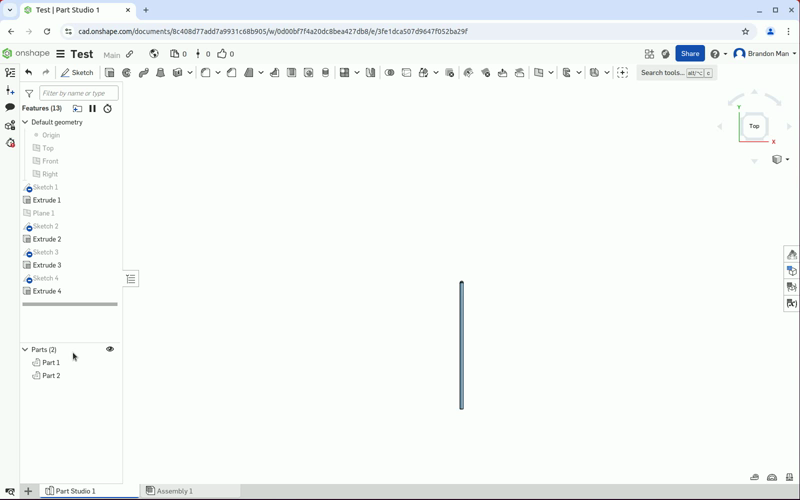
key(y)
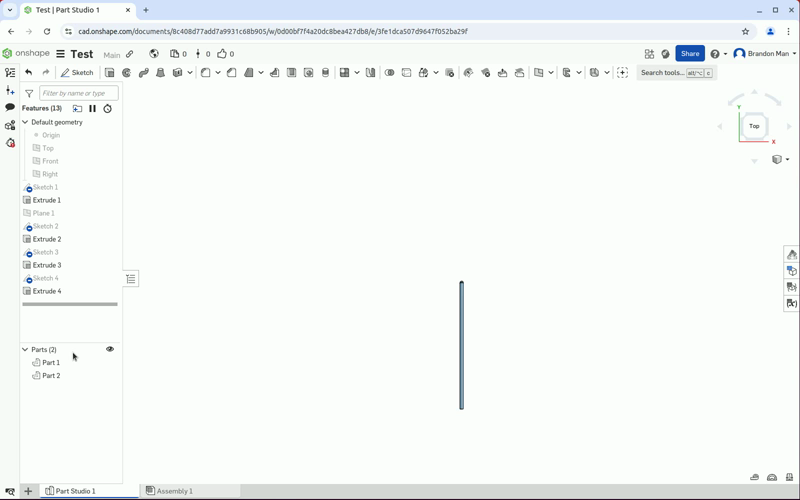
key(shift+p)
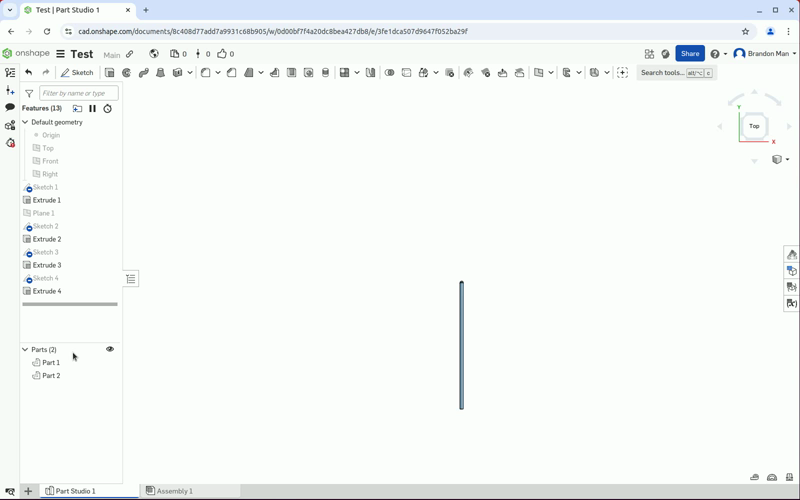
key(space)
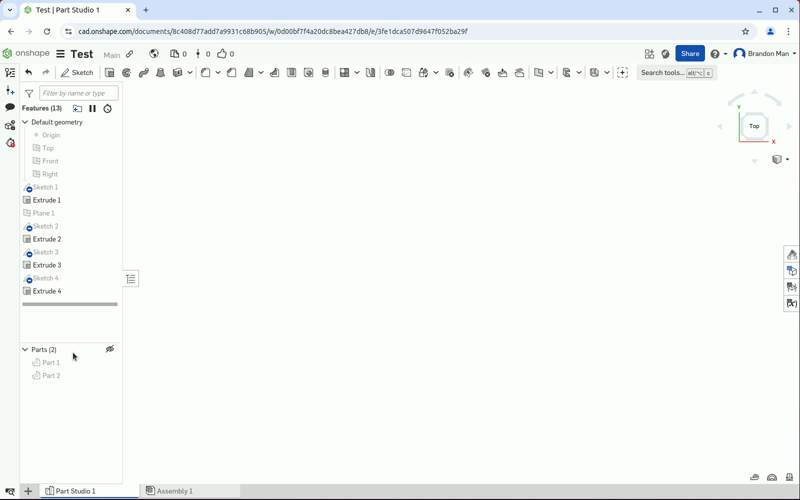
key_down(shift)
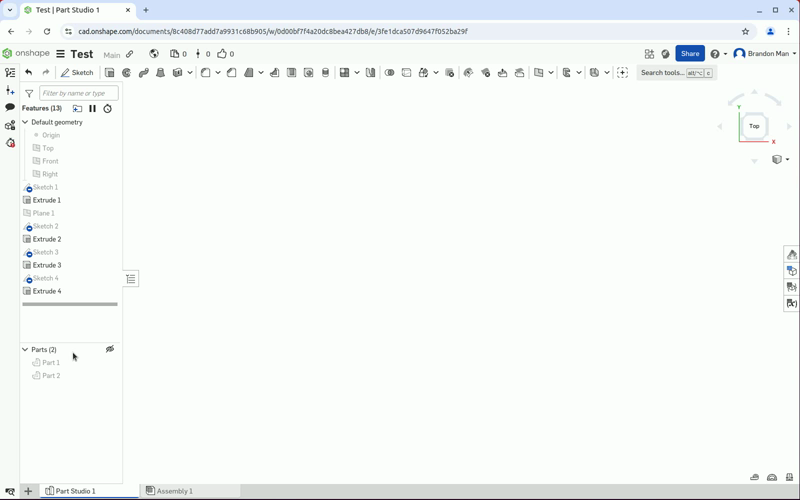
key(up)
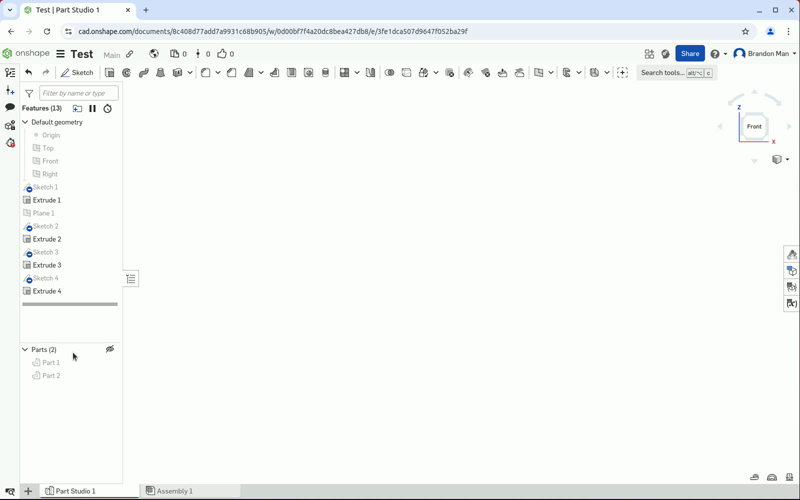
key_up(shift)
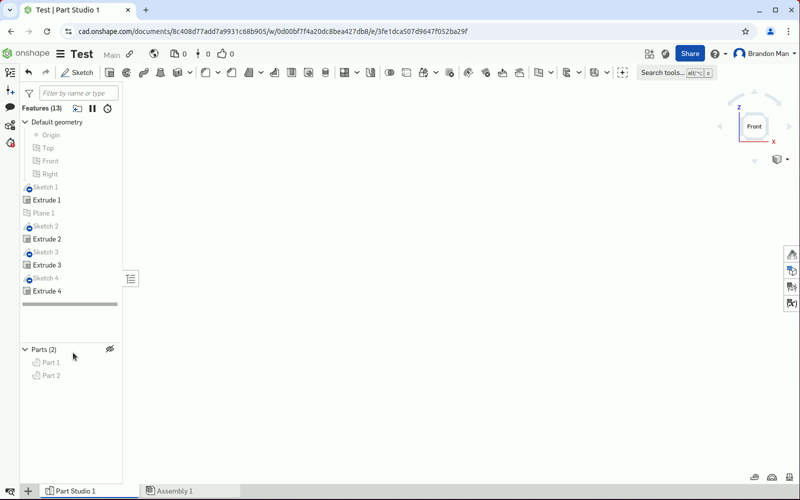
mouse_move(73, 352)
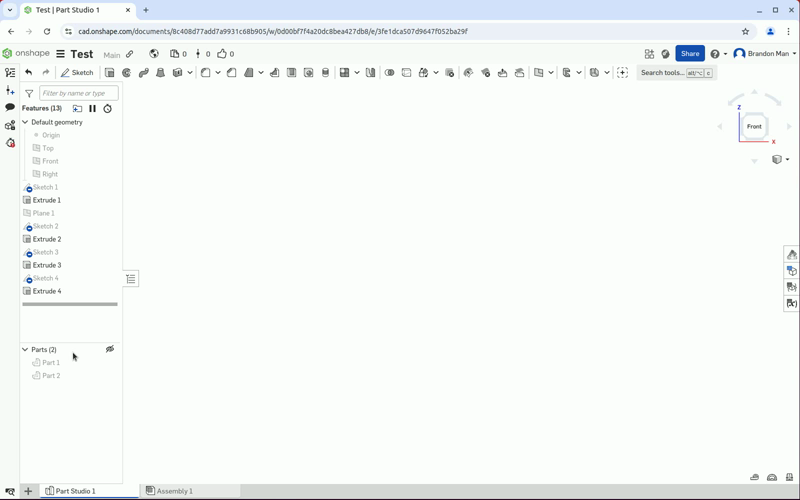
key(shift+y)
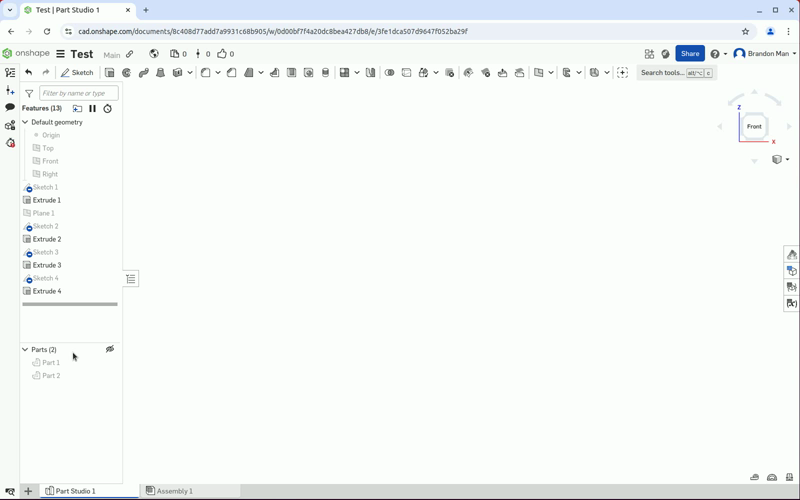
key(shift+s)
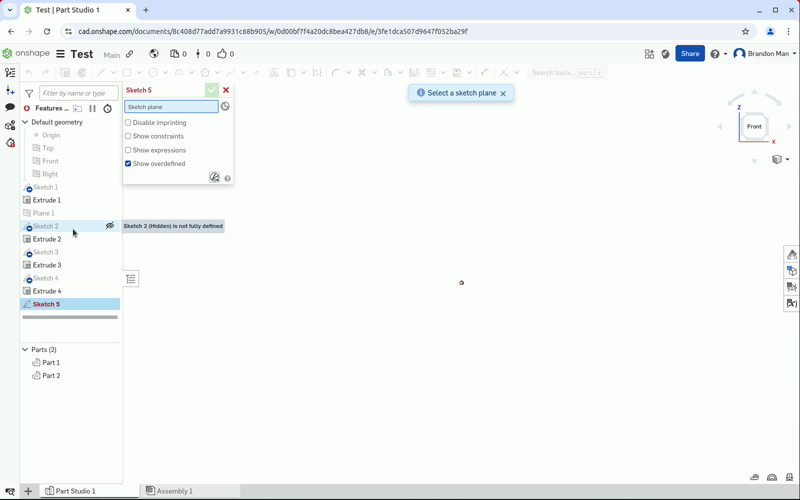
scroll(3)
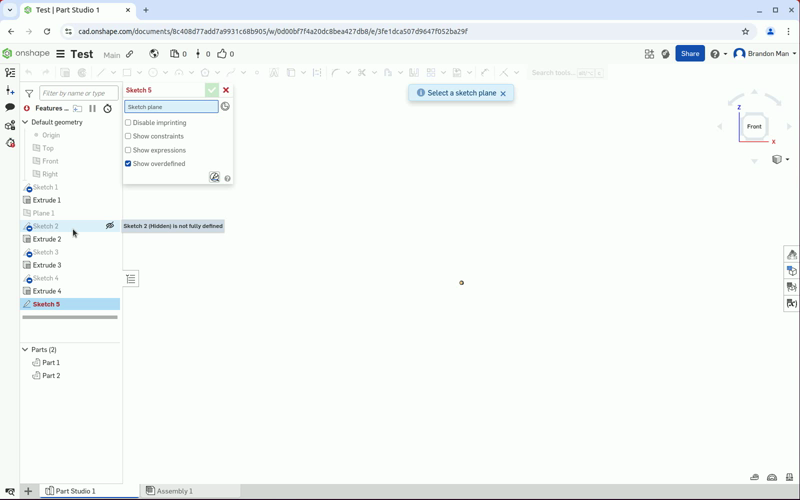
mouse_move(73, 163)
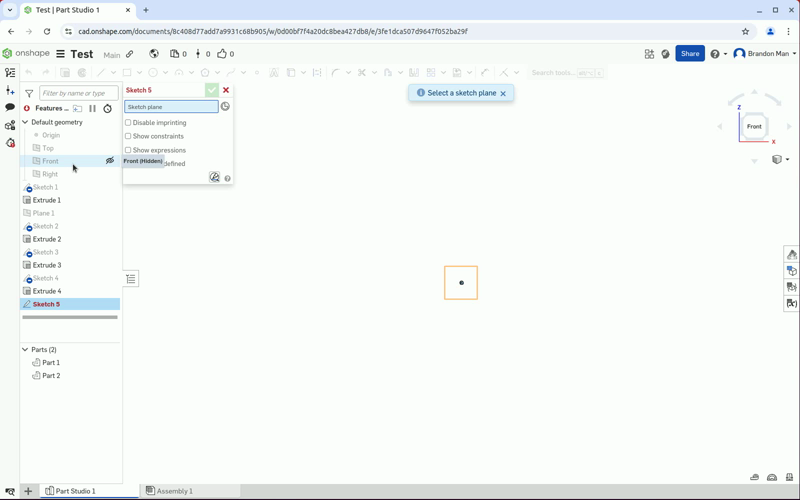
click(73, 163)
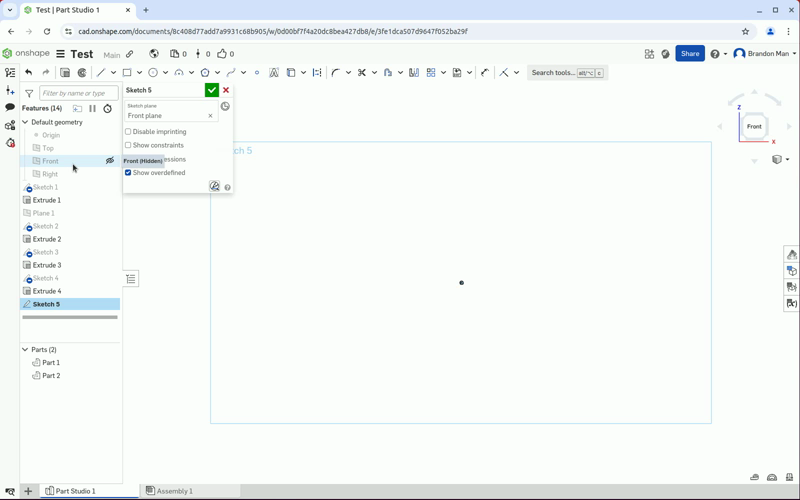
mouse_move(73, 352)
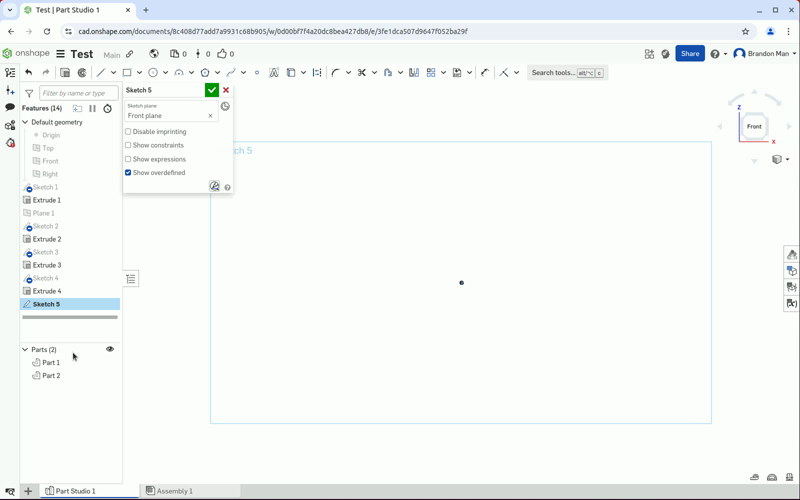
key(y)
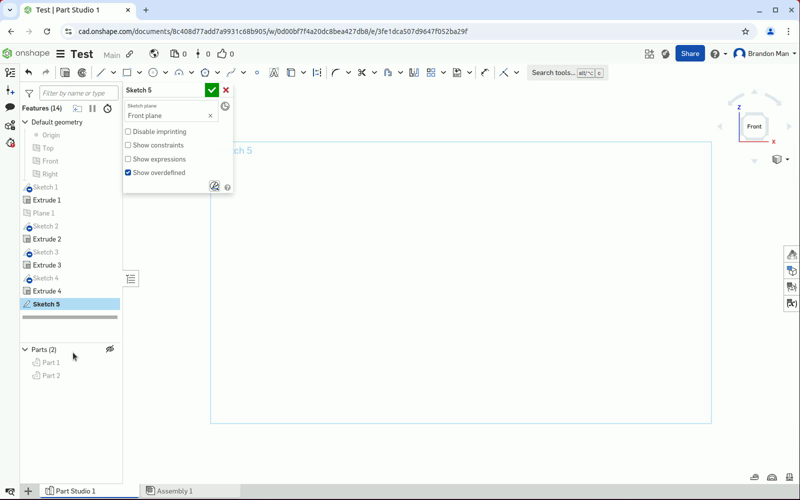
key(c)
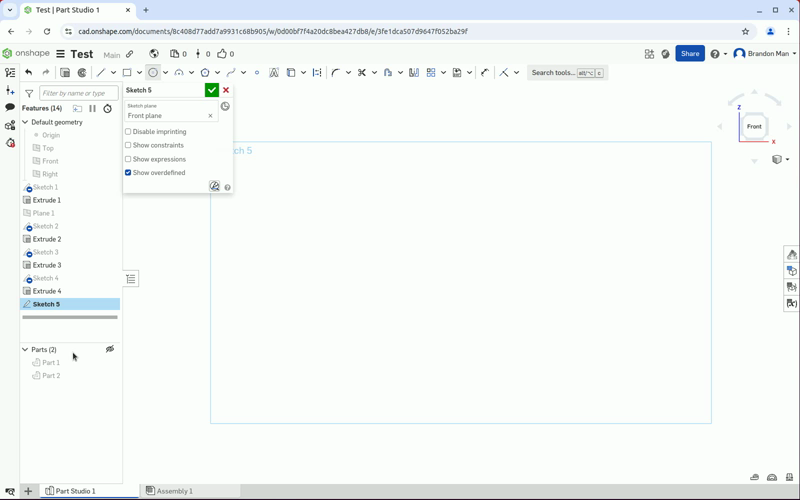
key_down(shift)
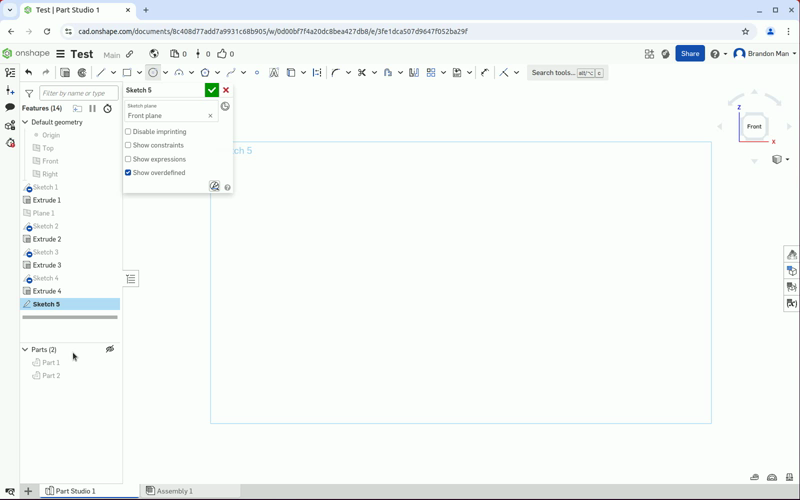
mouse_move(461, 282)
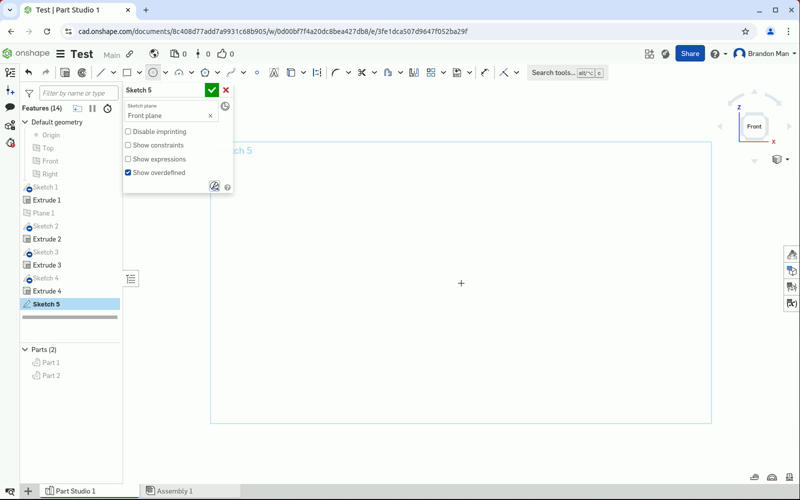
click(461, 282)
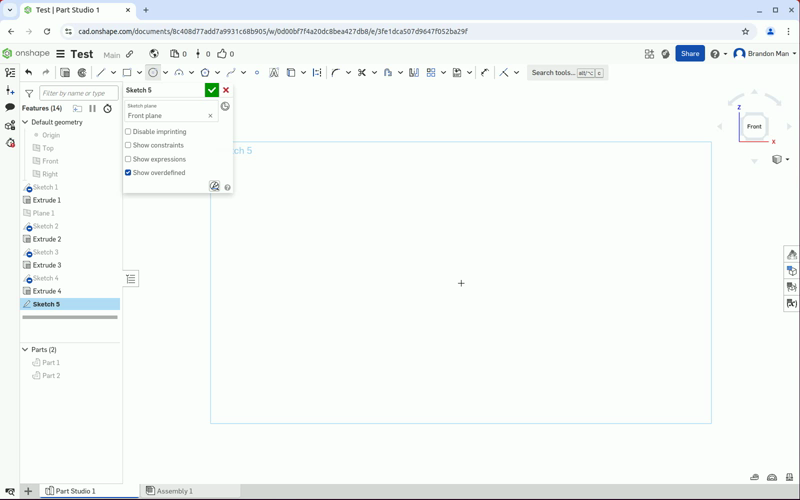
key_up(shift)
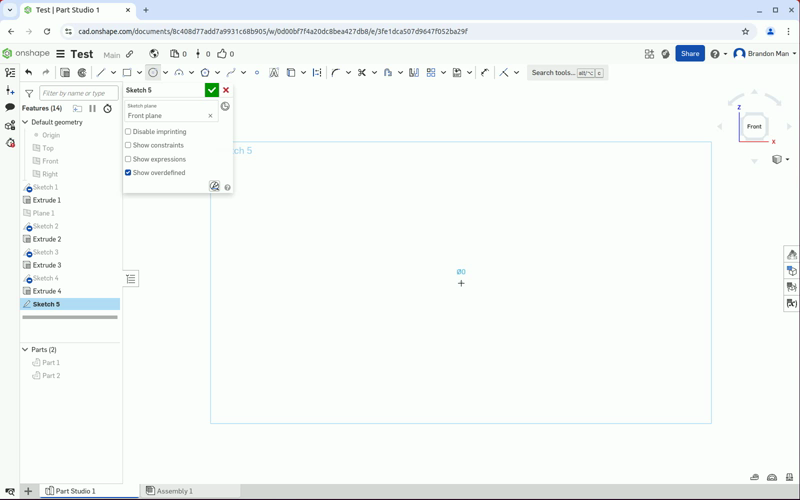
mouse_move(461, 282)
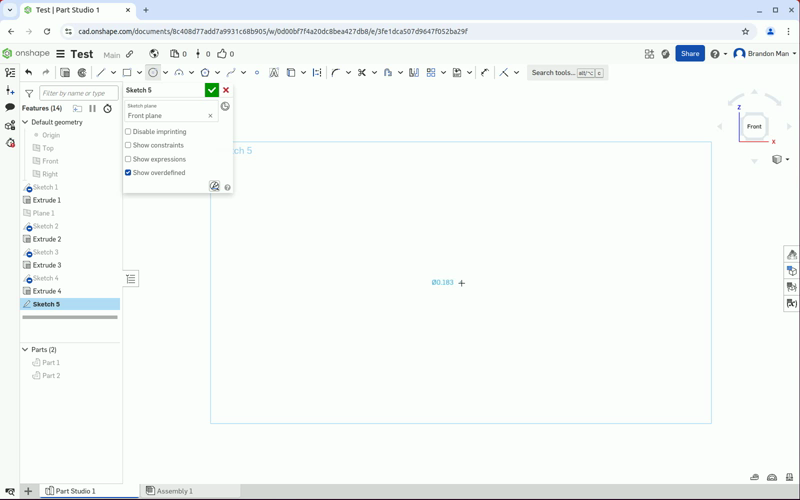
scroll(6)
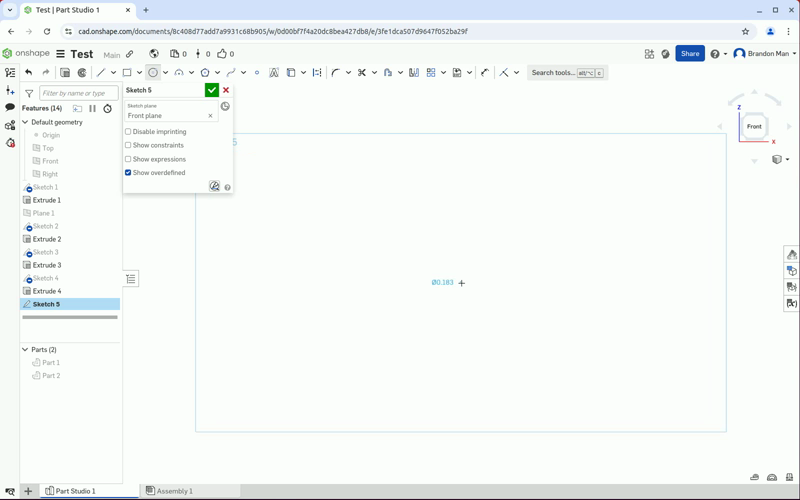
scroll(6)
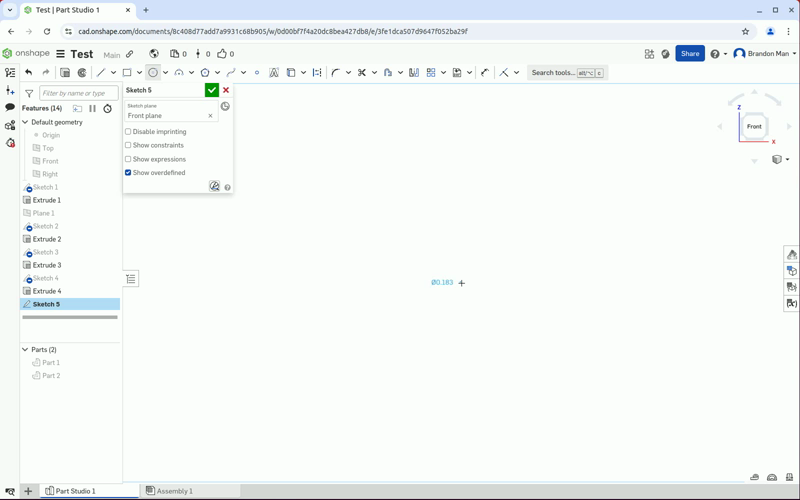
scroll(6)
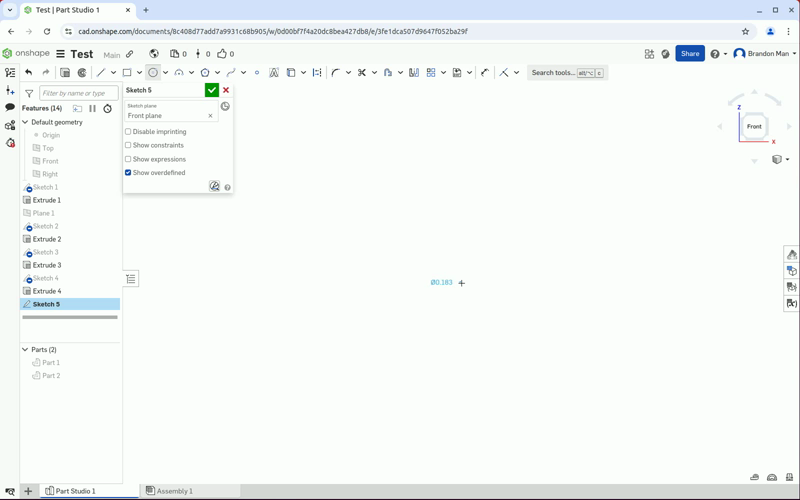
scroll(6)
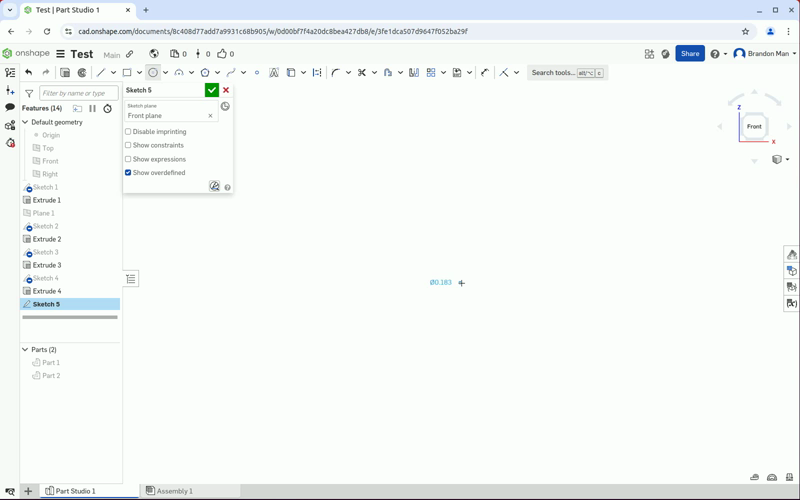
scroll(6)
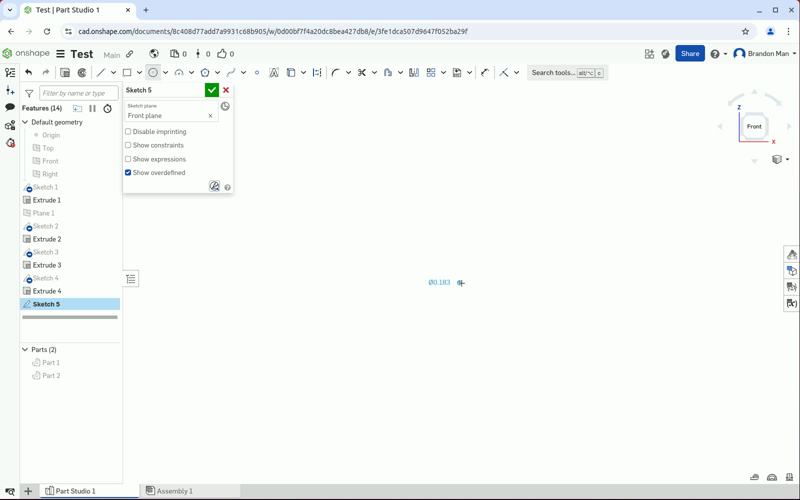
scroll(6)
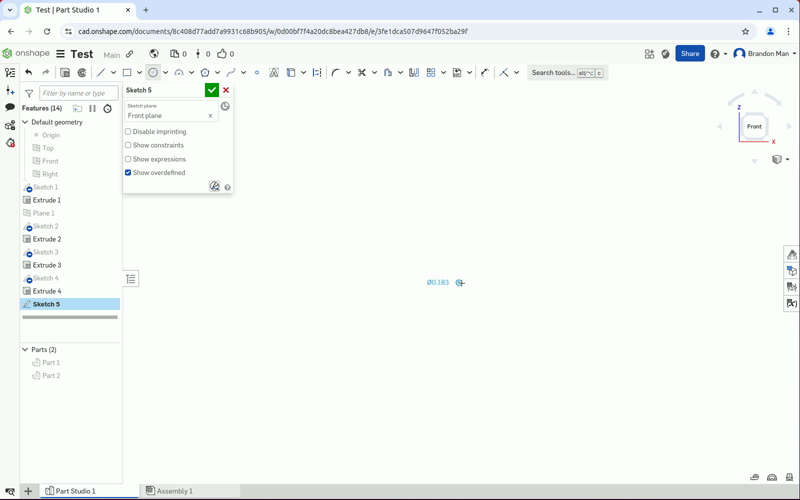
scroll(6)
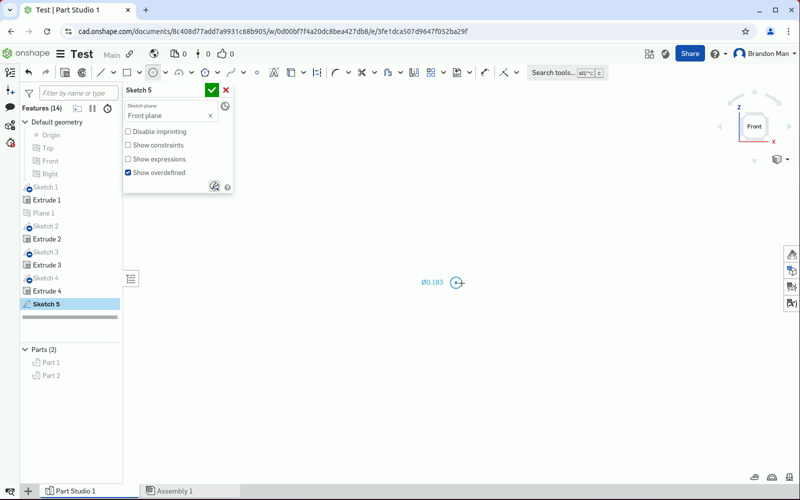
click(461, 282)
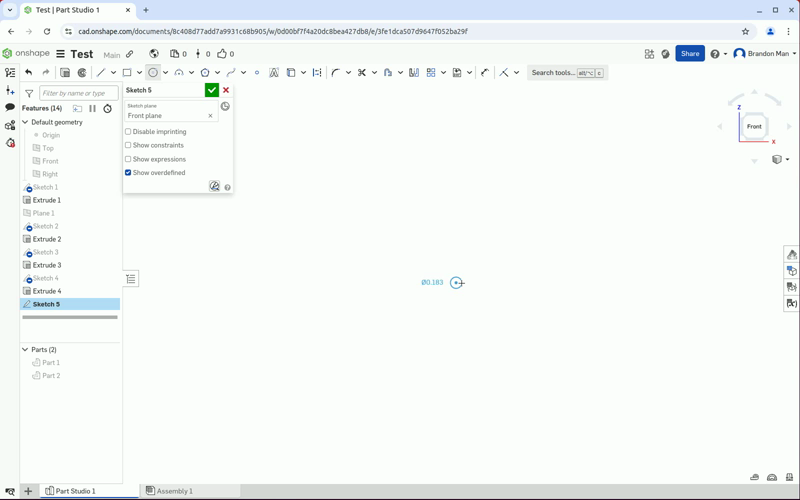
scroll(-6)
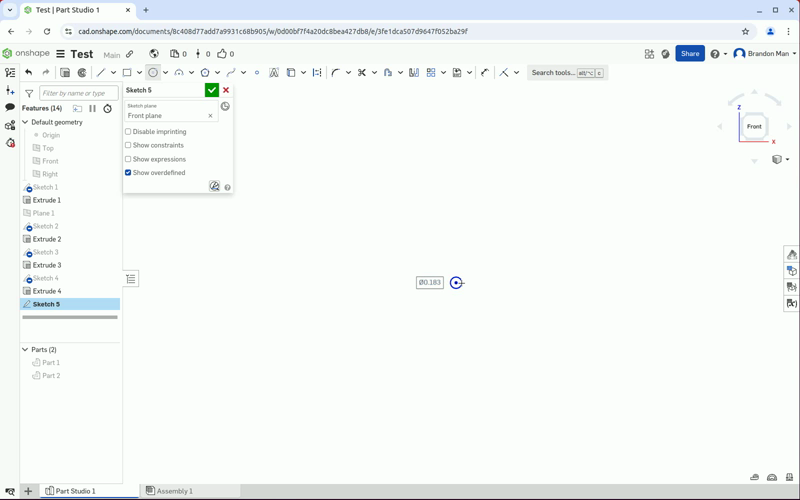
scroll(-6)
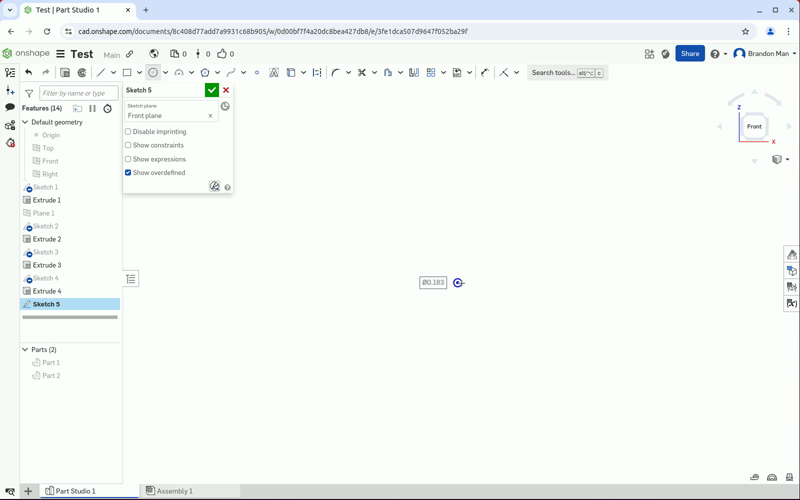
scroll(-6)
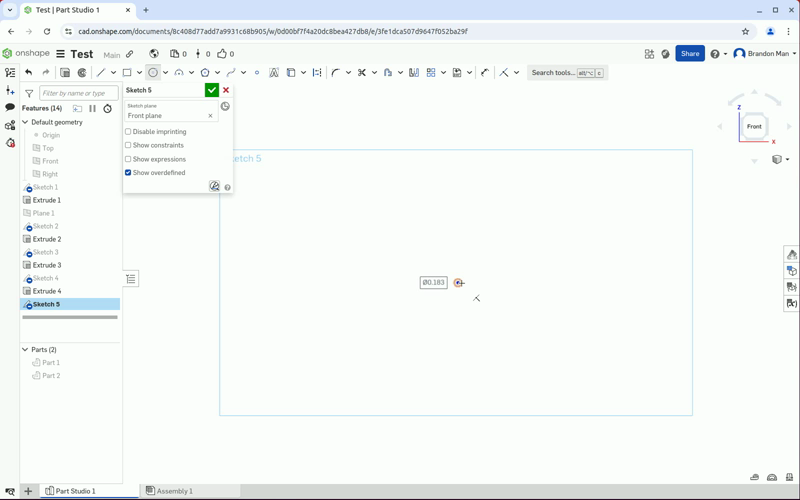
scroll(-6)
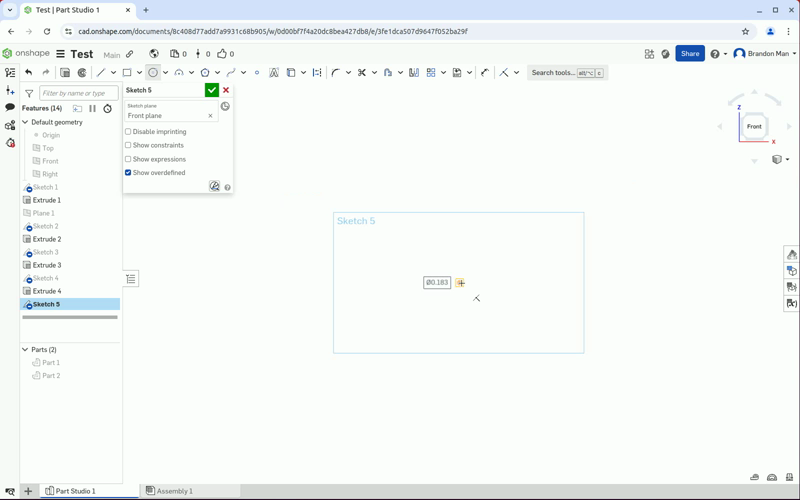
scroll(-6)
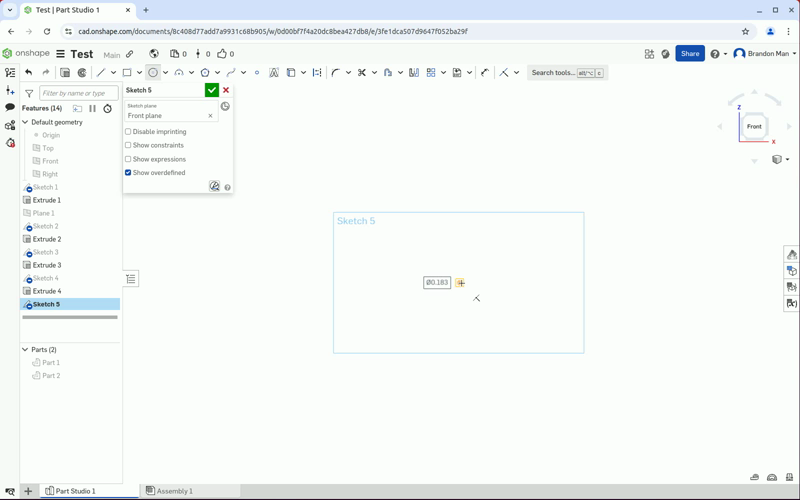
scroll(-6)
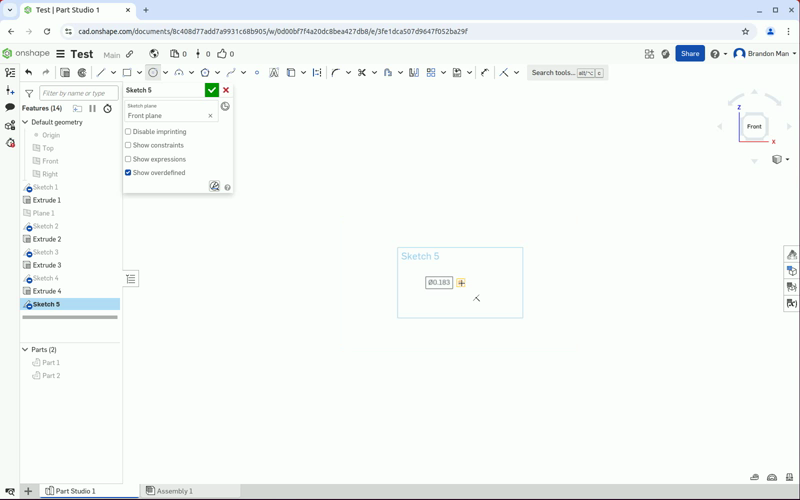
scroll(-6)
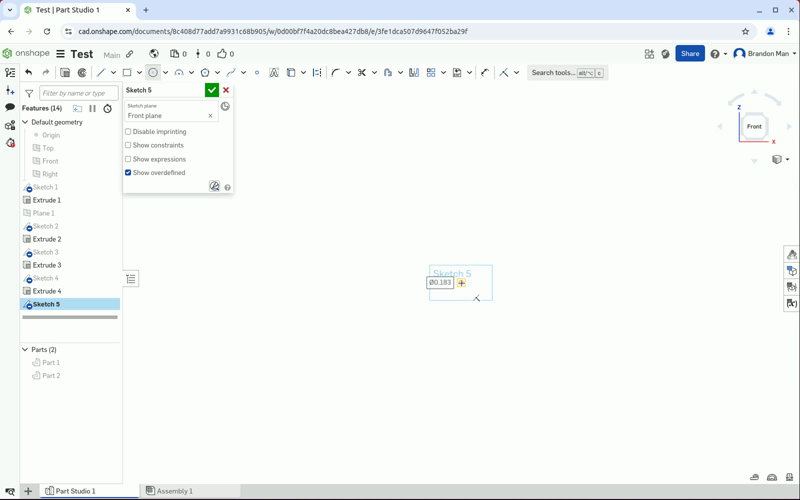
key(esc)
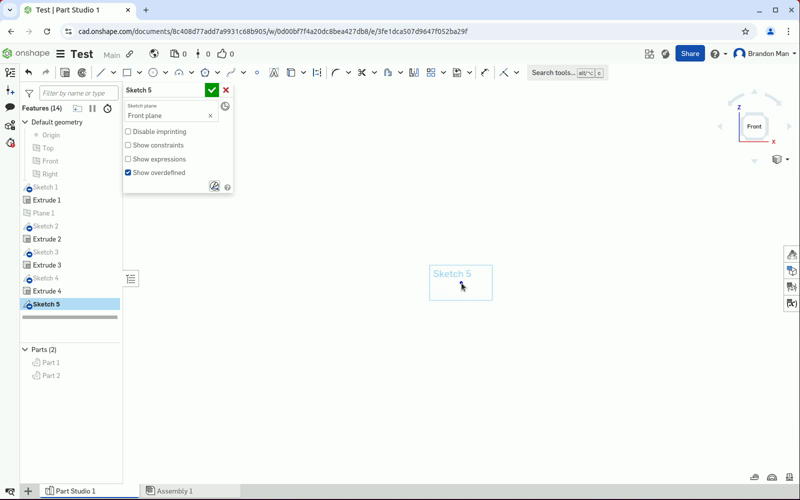
mouse_move(461, 282)
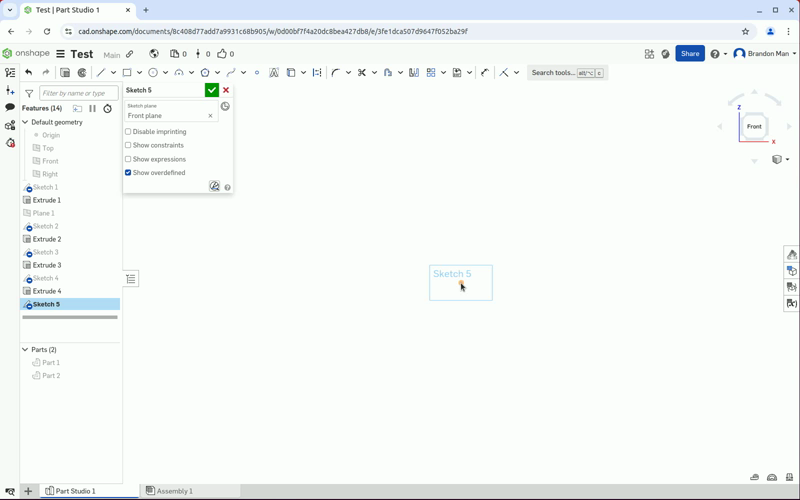
scroll(6)
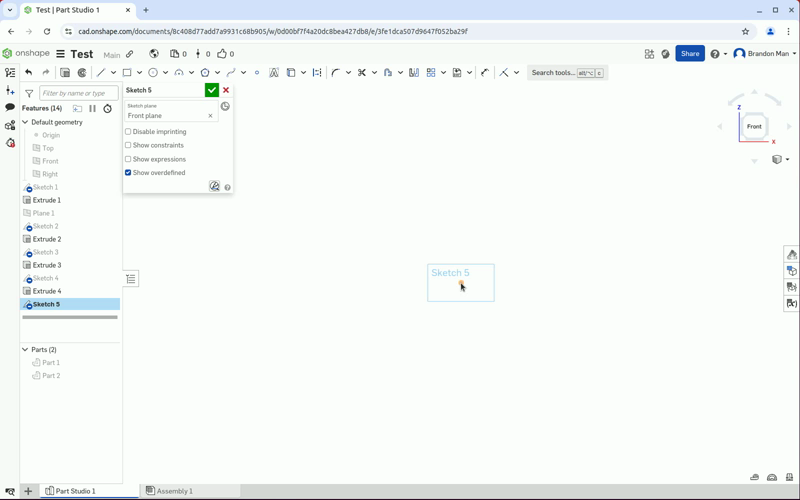
scroll(6)
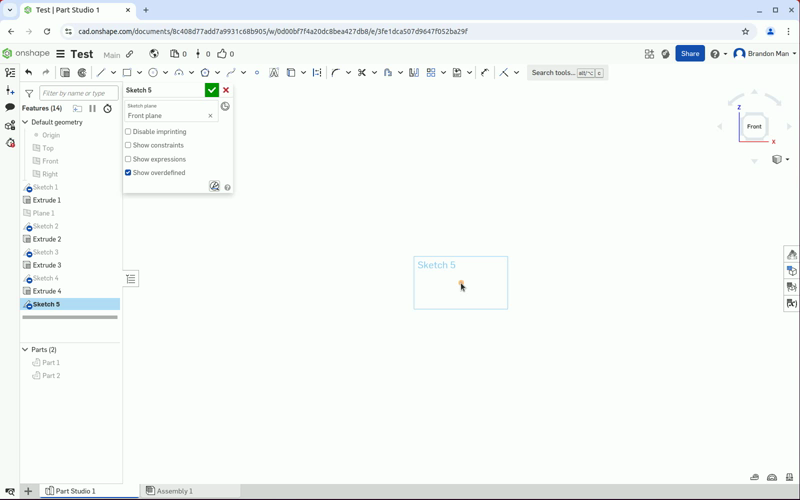
scroll(6)
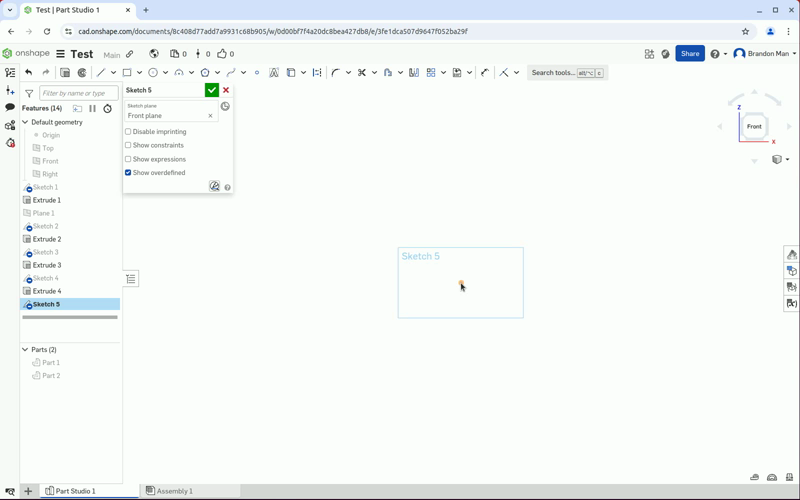
scroll(6)
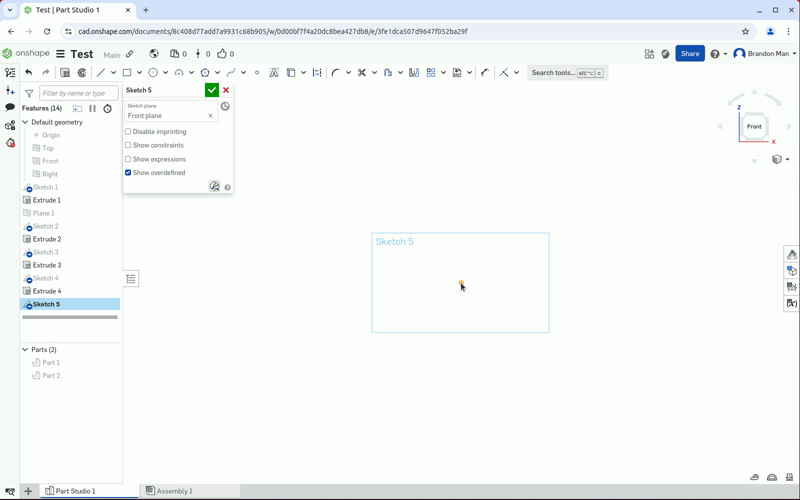
scroll(6)
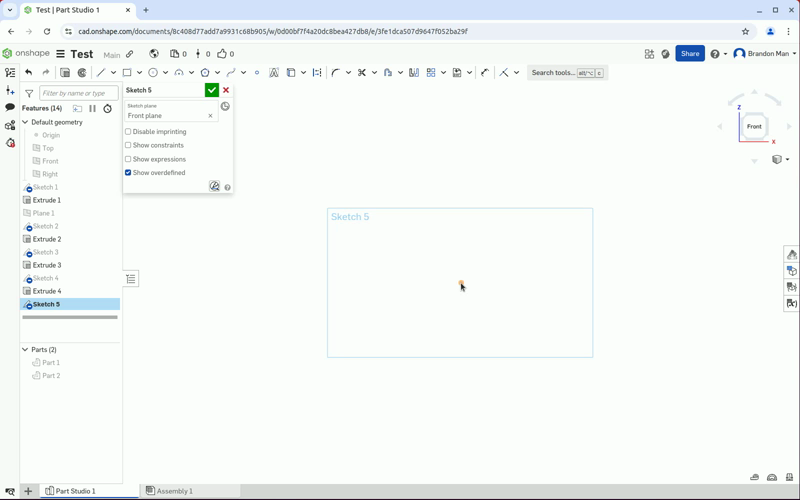
scroll(6)
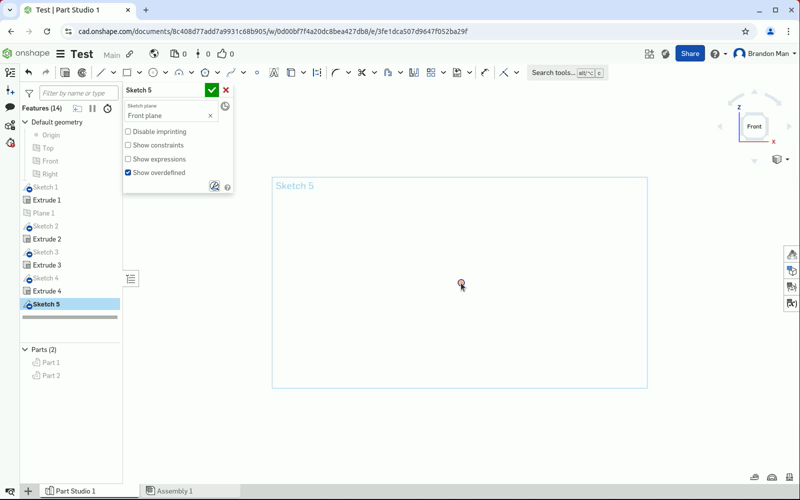
scroll(6)
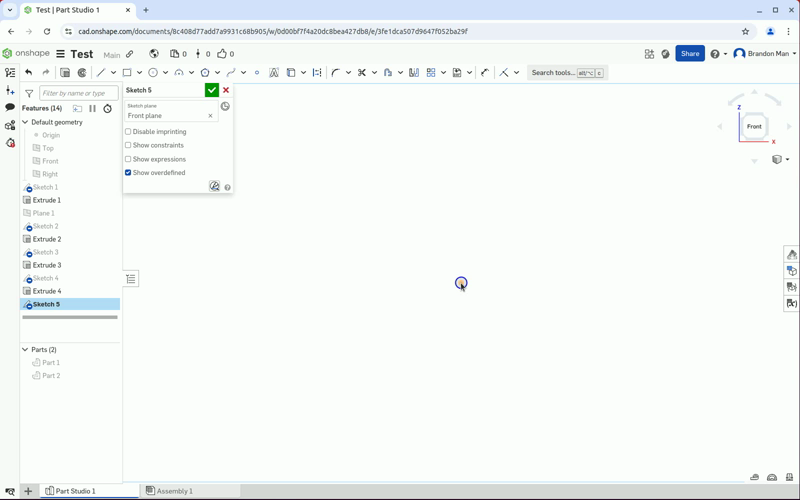
click(461, 282)
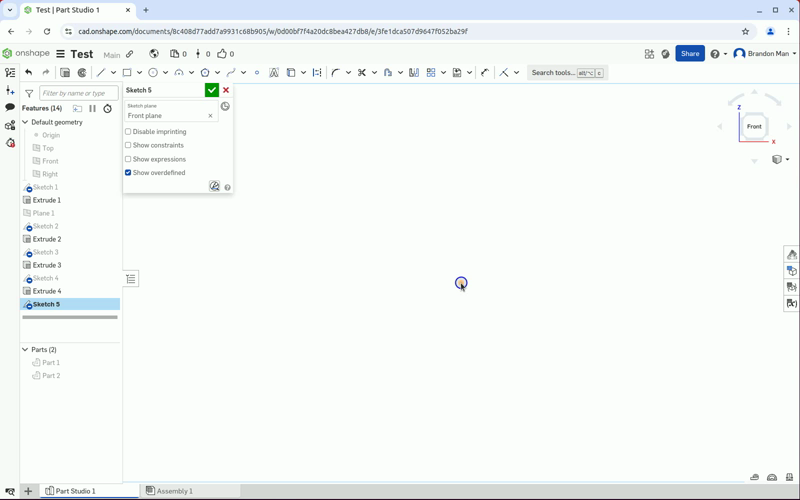
scroll(-6)
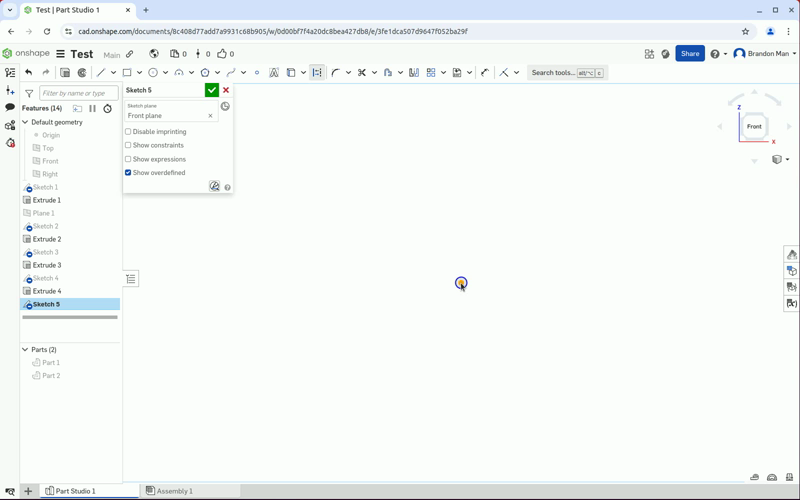
scroll(-6)
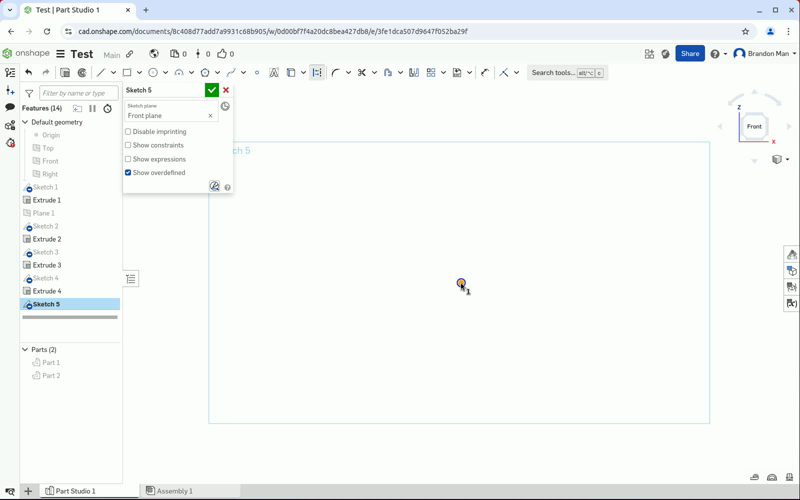
scroll(-6)
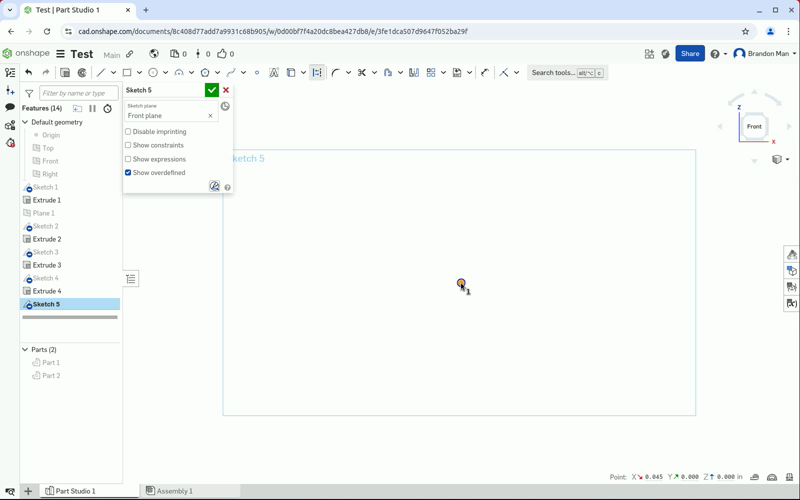
scroll(-6)
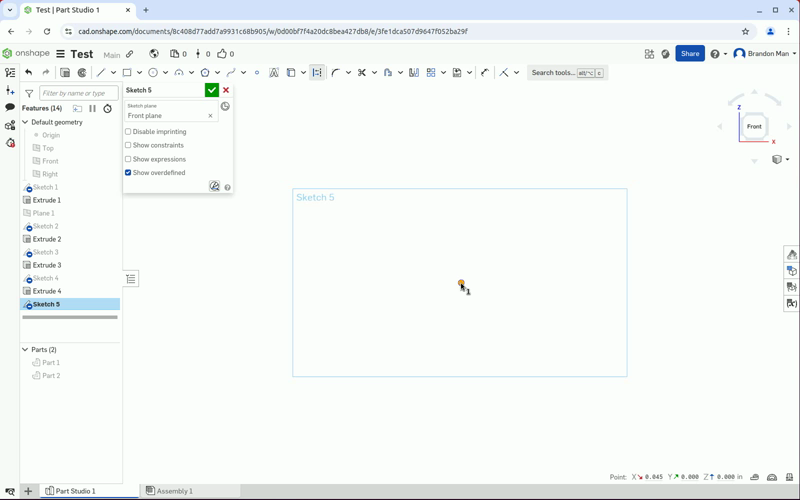
scroll(-6)
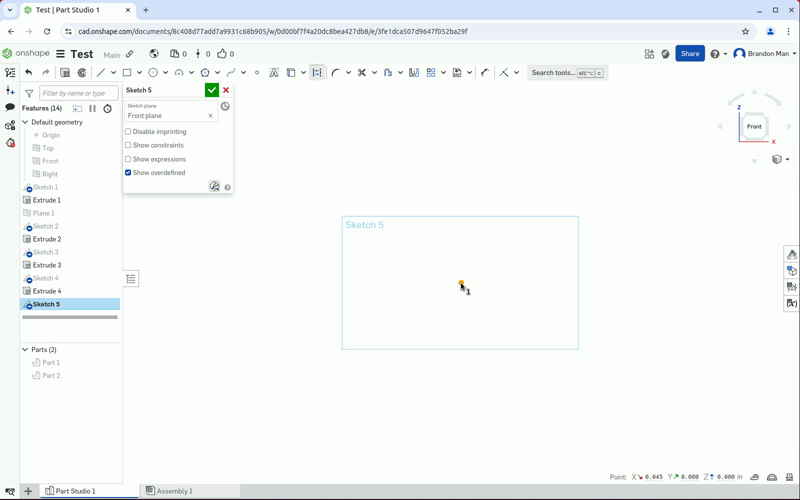
scroll(-6)
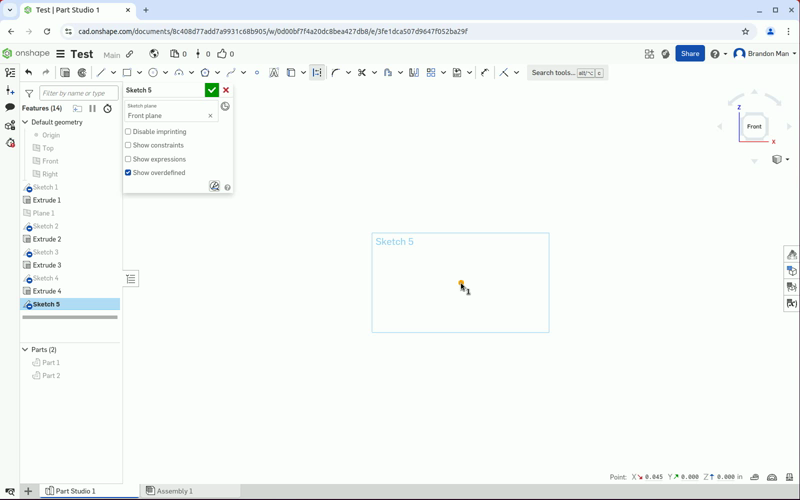
scroll(-6)
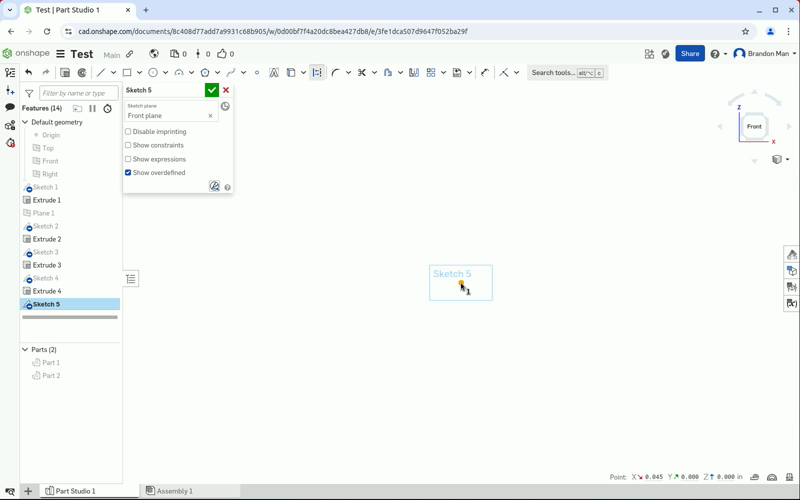
mouse_move(73, 352)
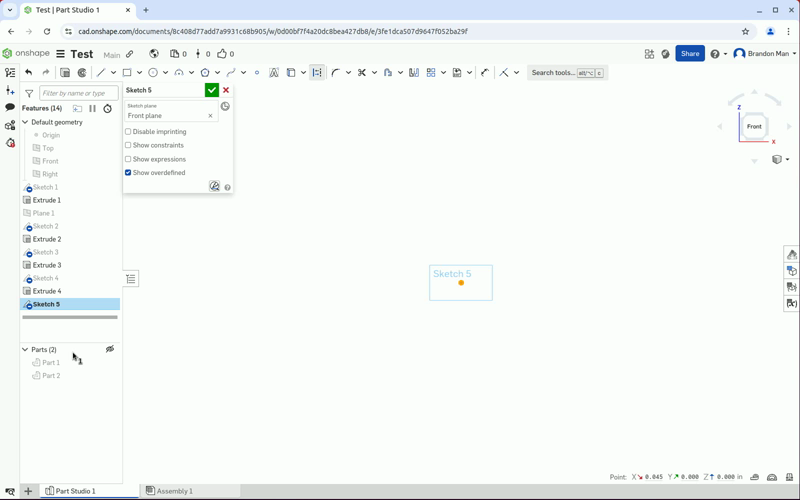
key(shift+y)
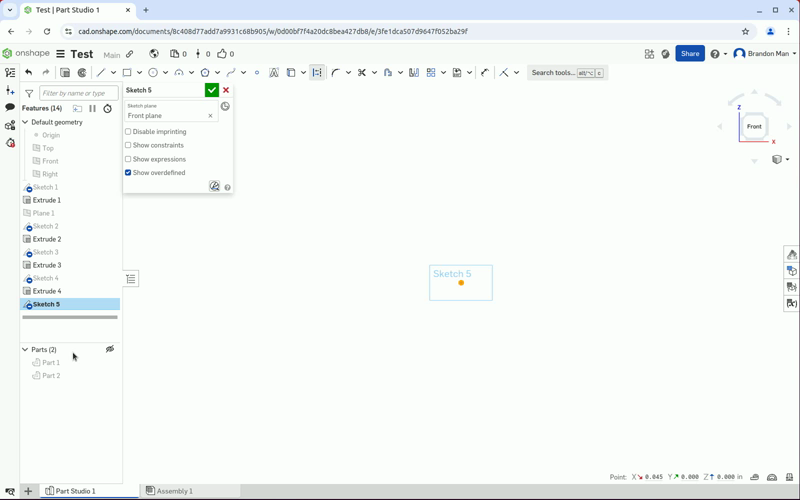
key(shift+e)
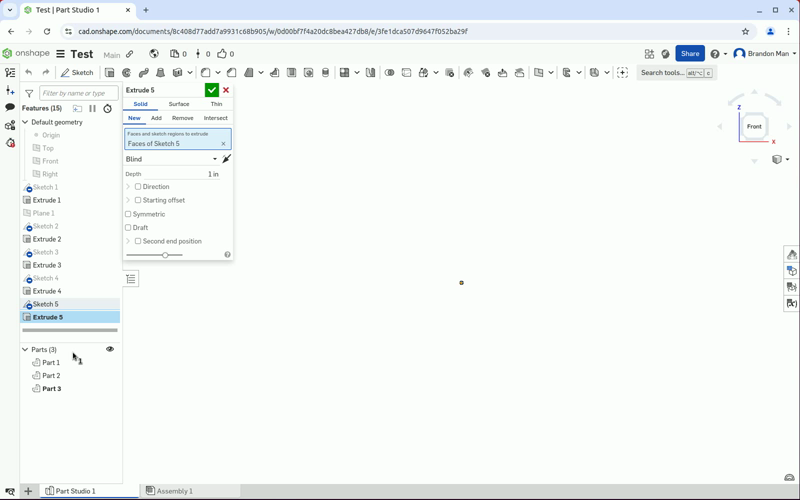
mouse_move(143, 106)
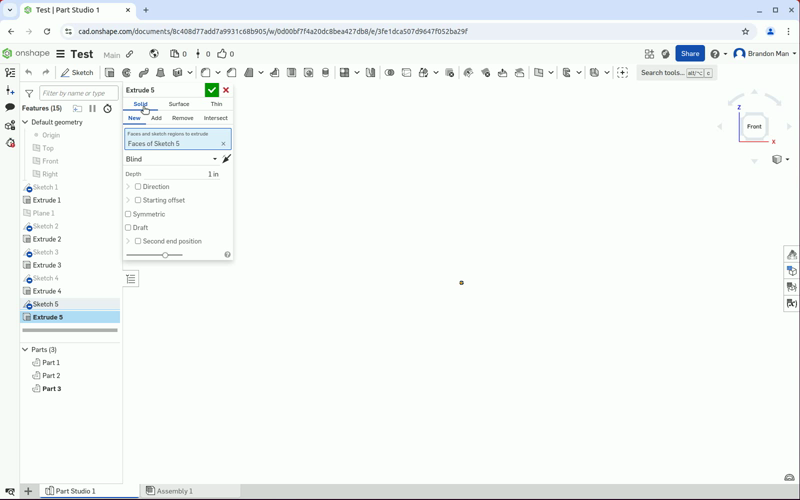
click(143, 106)
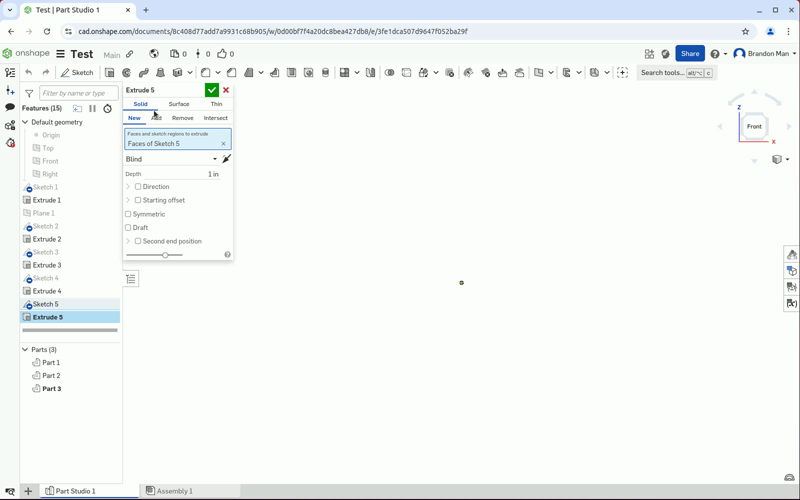
mouse_move(186, 120)
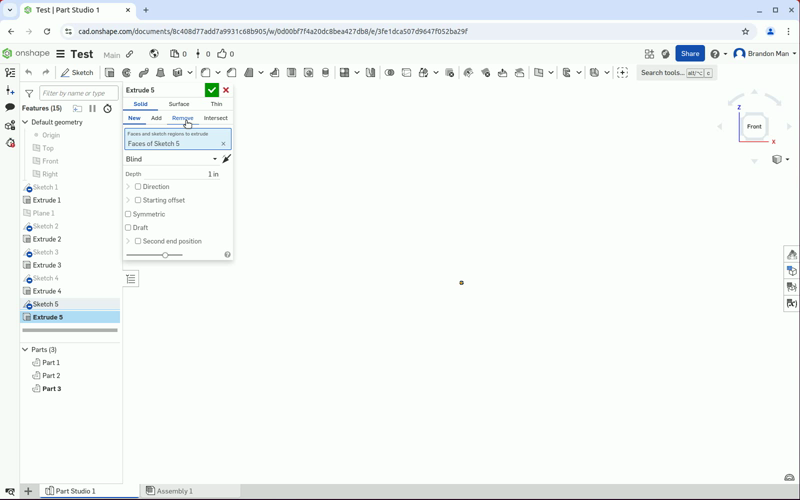
click(186, 120)
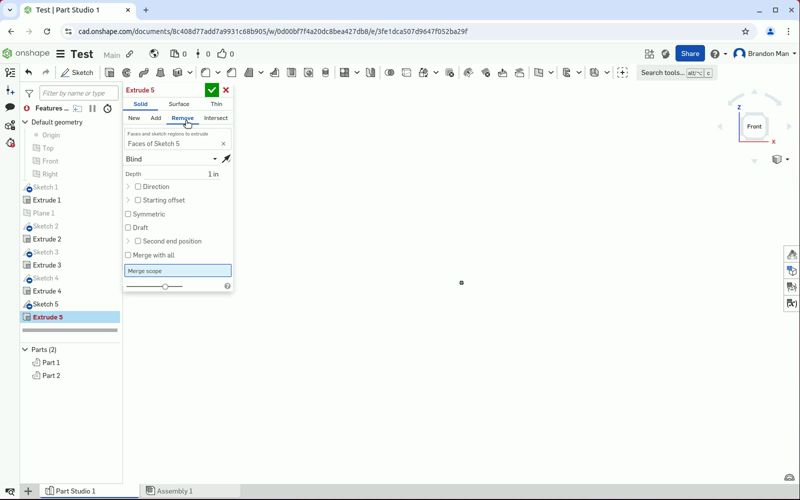
key(tab, 4)
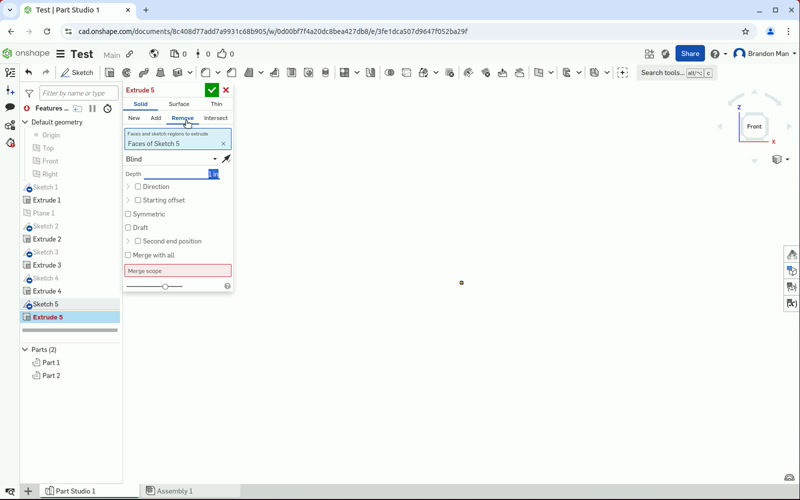
text(-3.37)
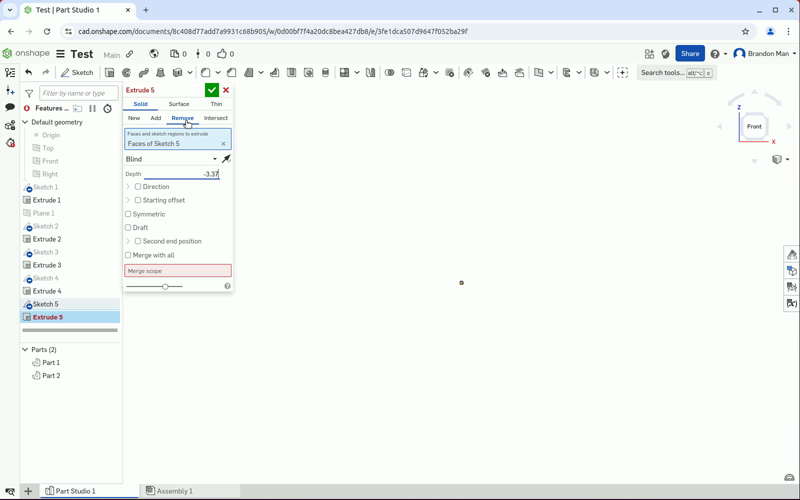
key(tab, 6)
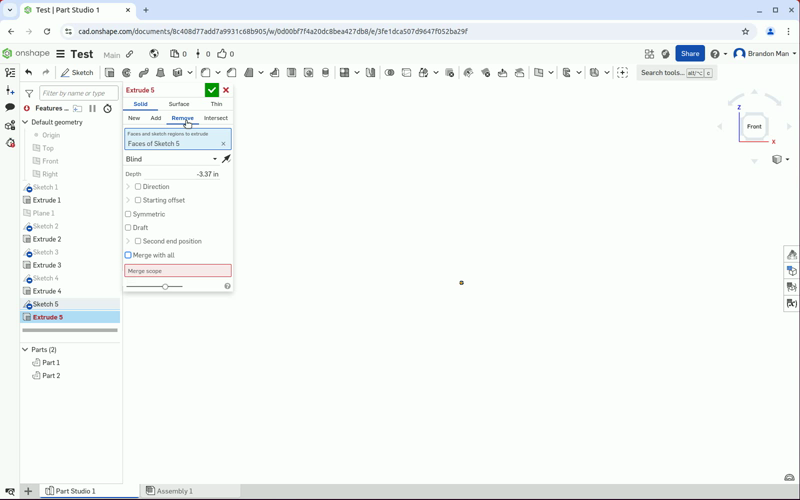
key(space)
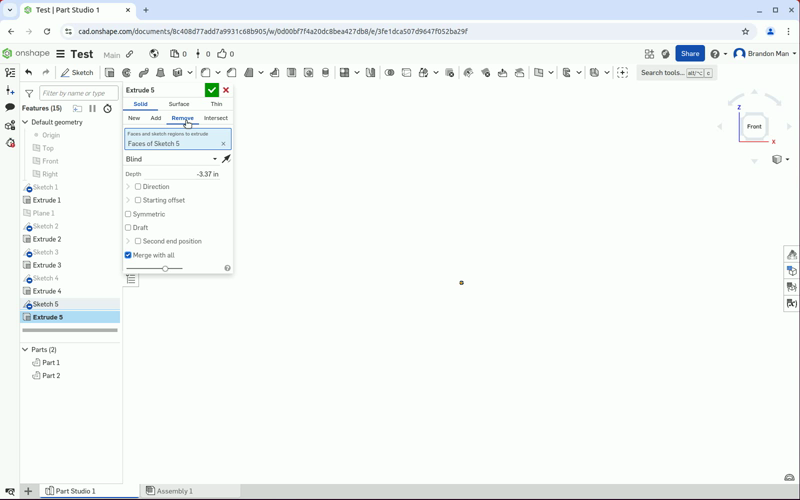
key(enter)
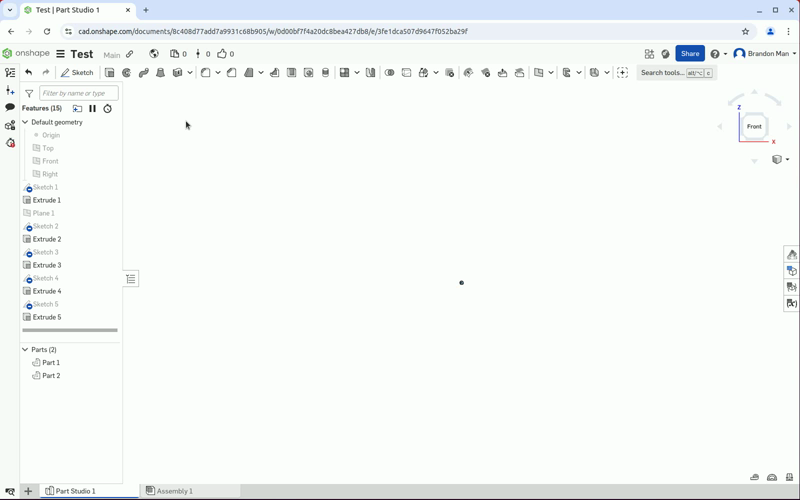
key(shift+h)
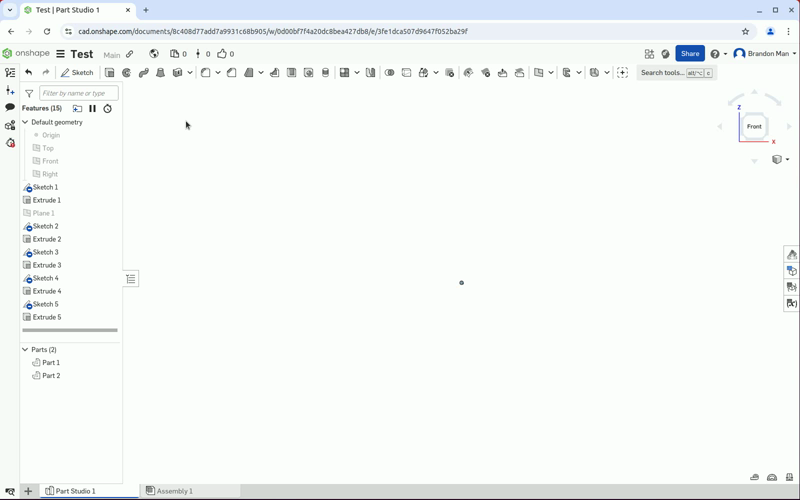
key(shift+h)
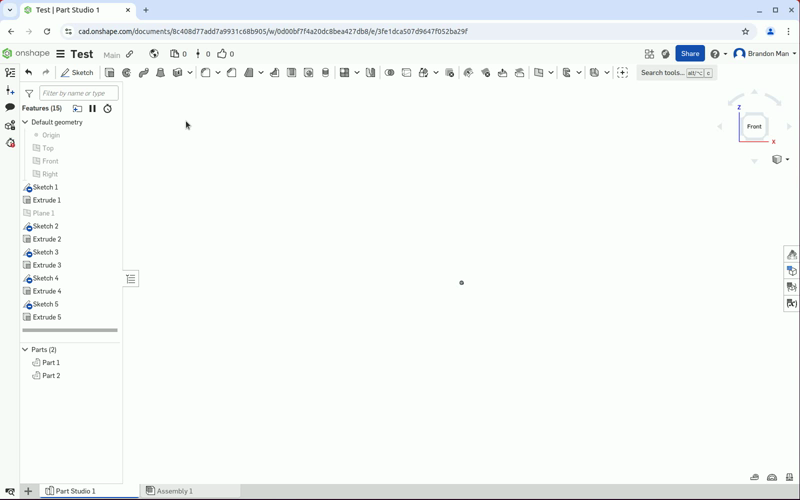
key(shift+7)
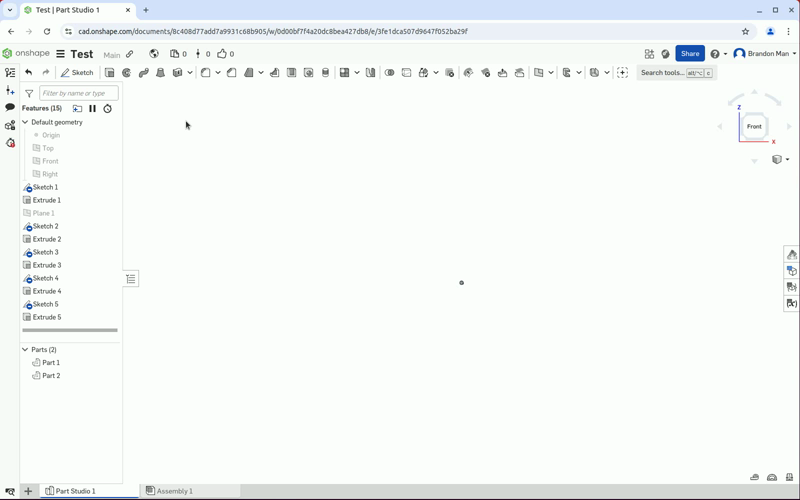
key(left, 2)
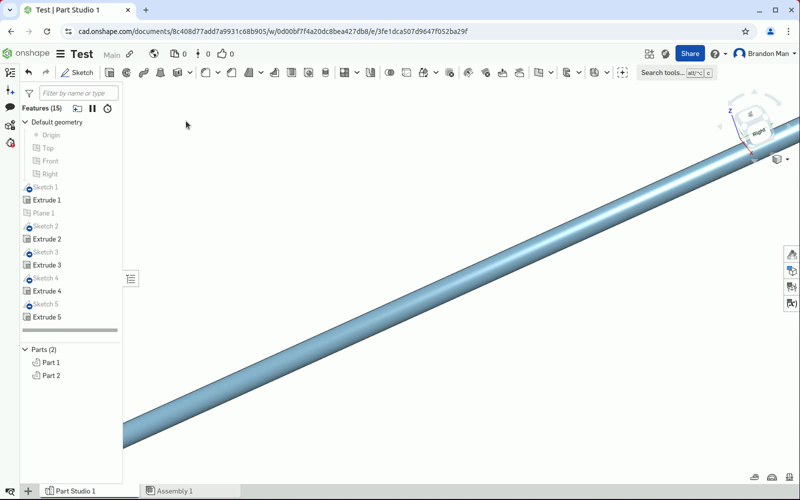
key(down, 2)
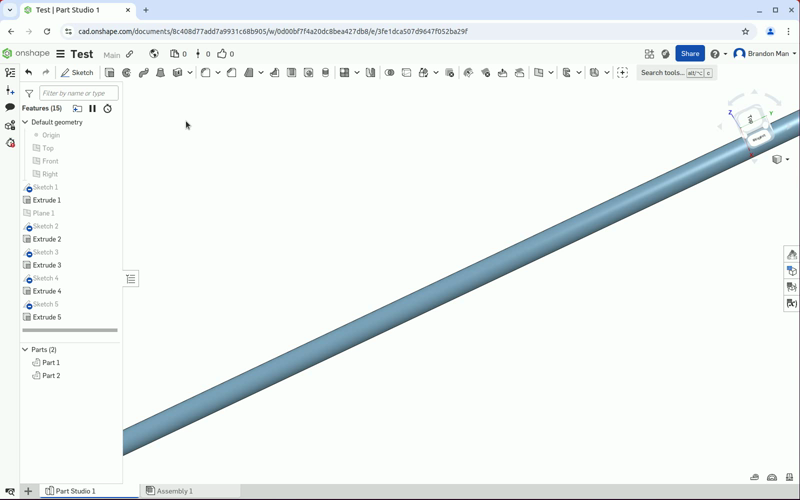
key(up, 2)
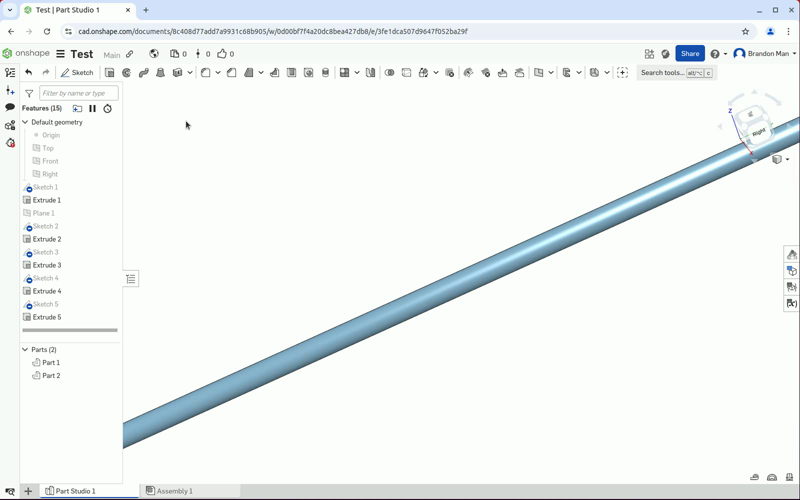
key(right, 2)
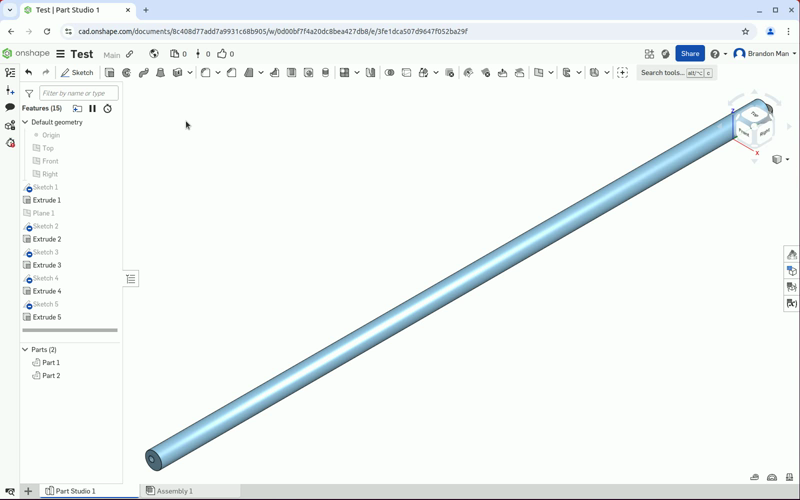
mouse_move(73, 189)
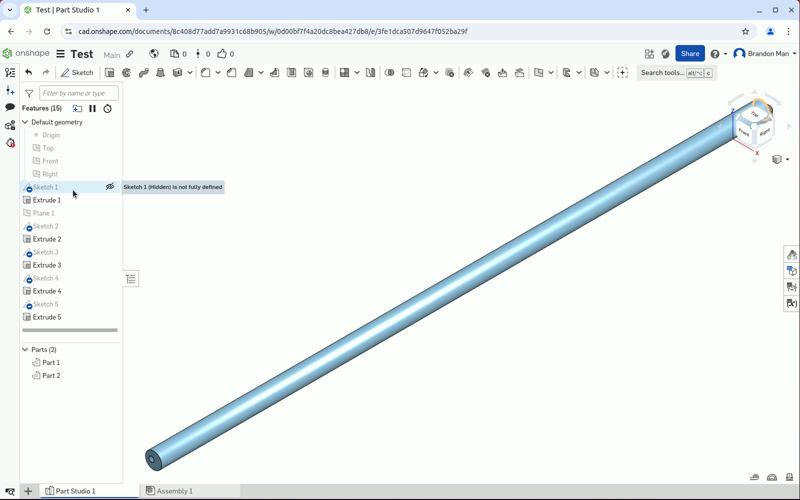
click(73, 189)